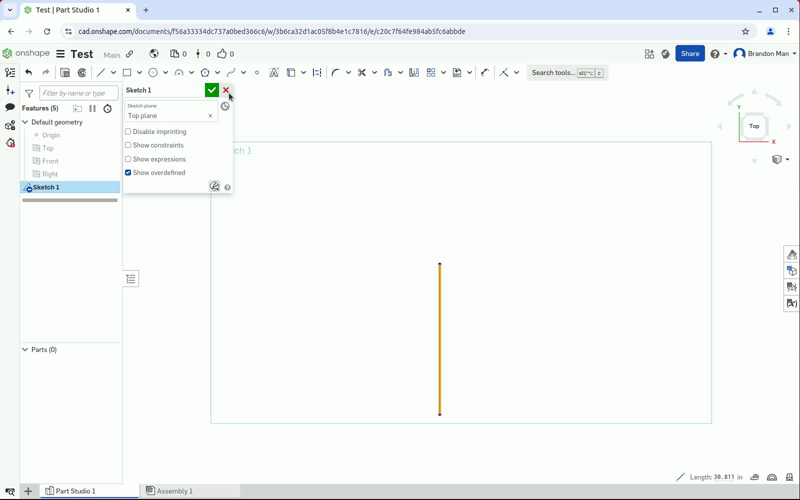
key(shift+h)
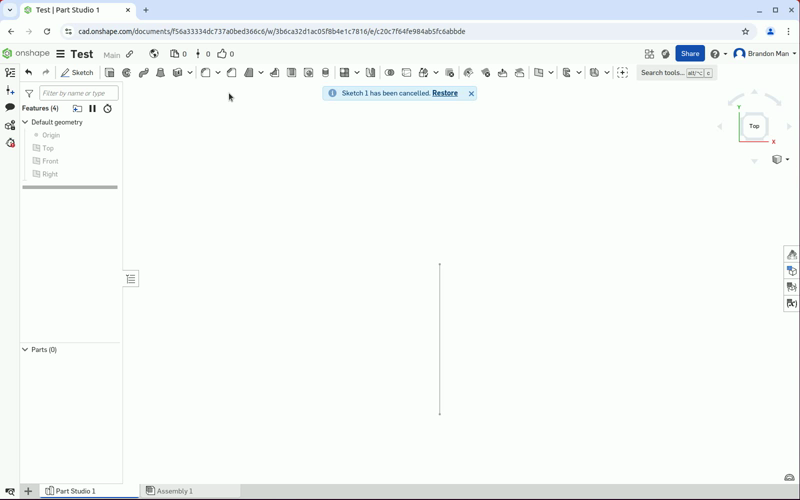
mouse_move(73, 352)
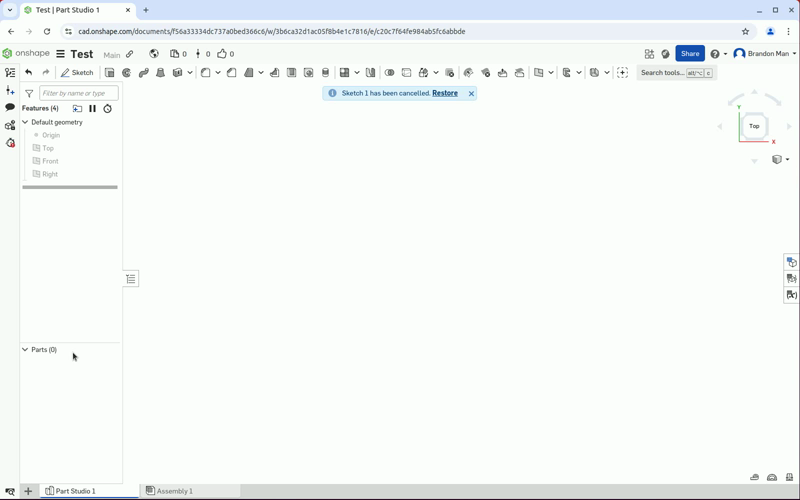
key(y)
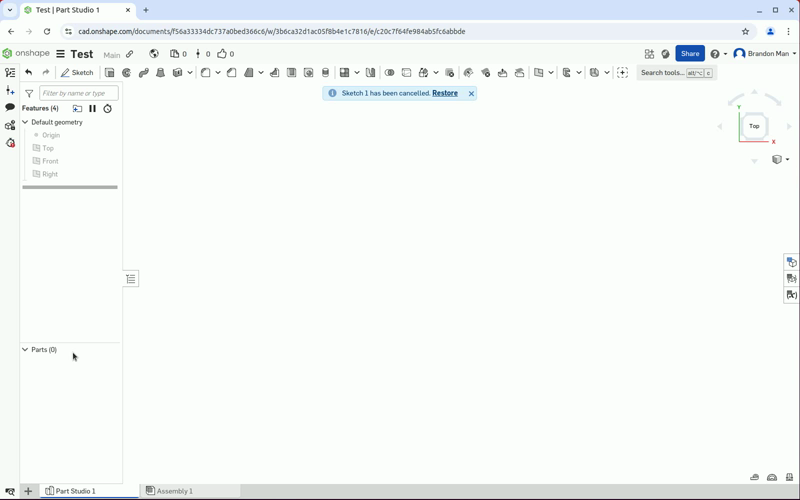
key(shift+p)
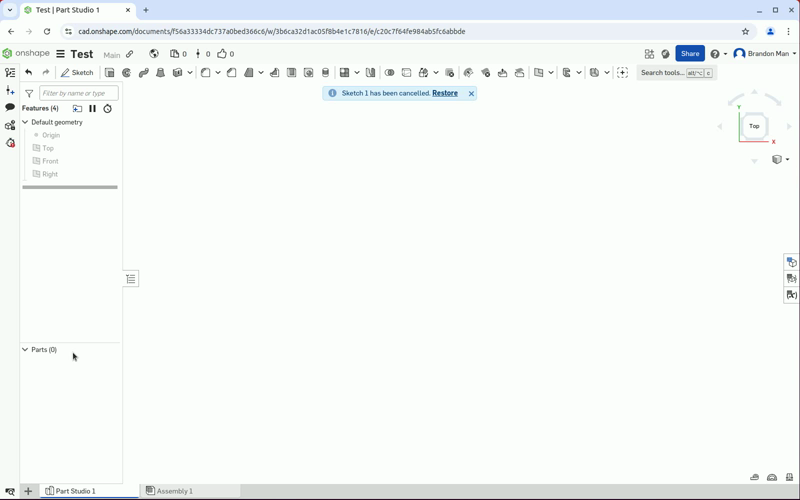
key(space)
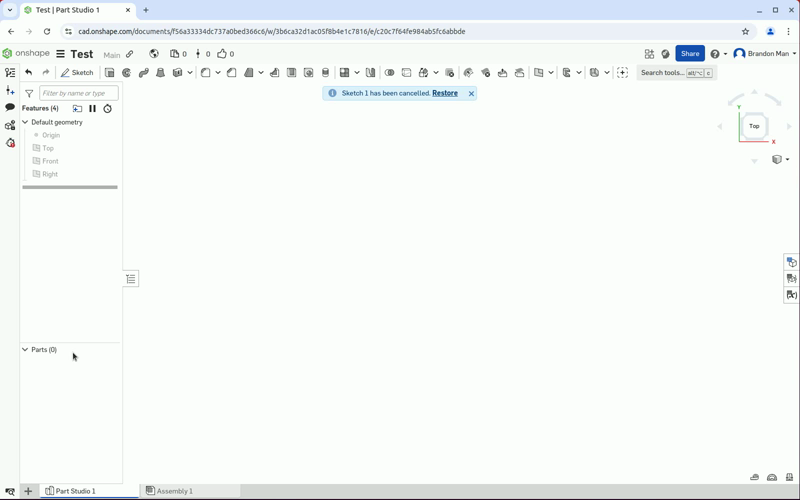
key_down(shift)
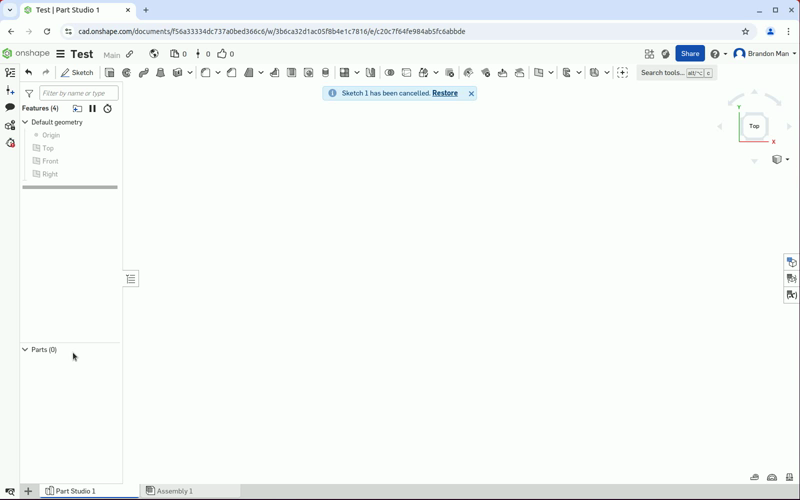
key(up)
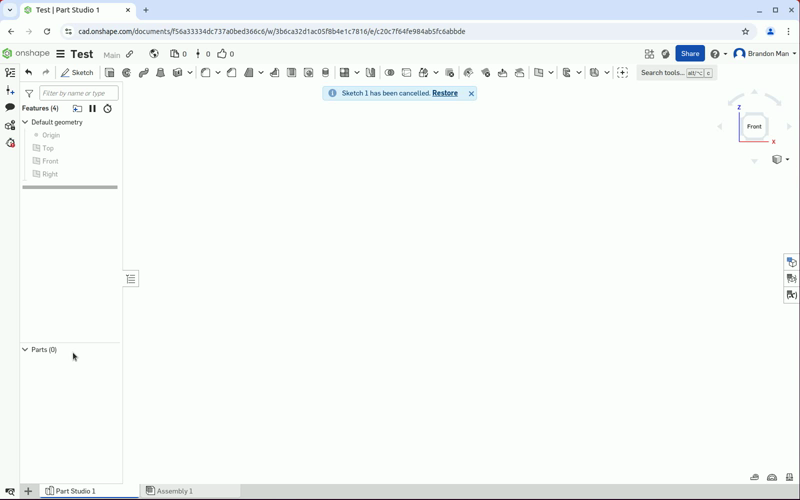
key_up(shift)
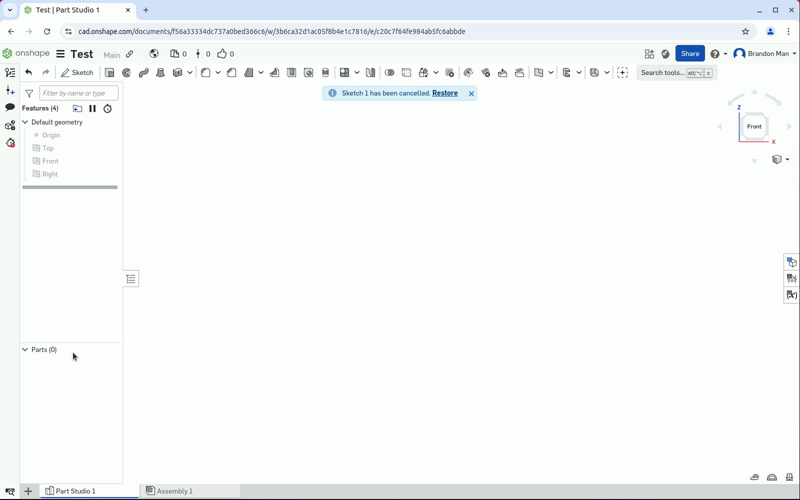
mouse_move(73, 352)
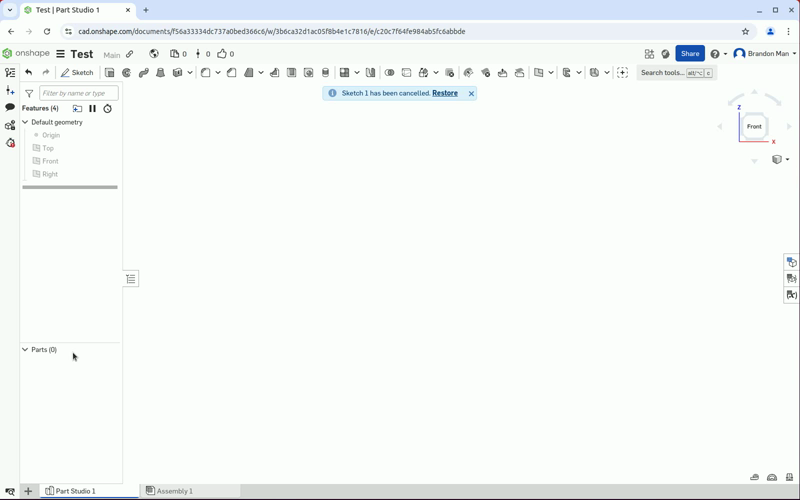
key(shift+y)
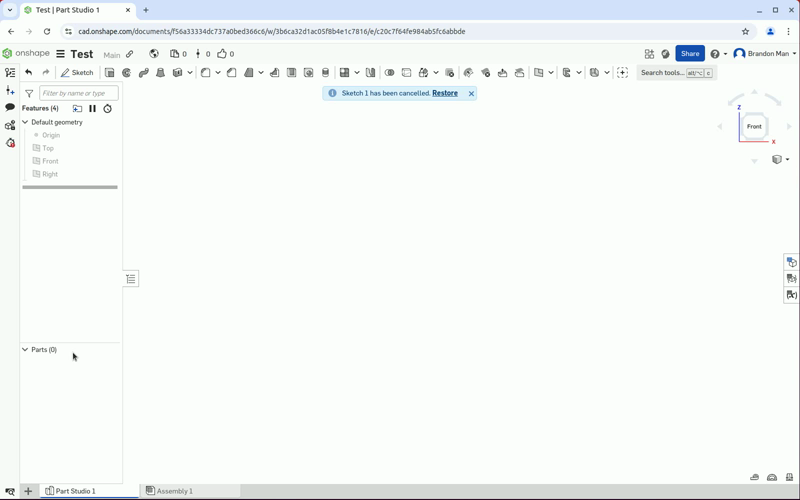
key(shift+s)
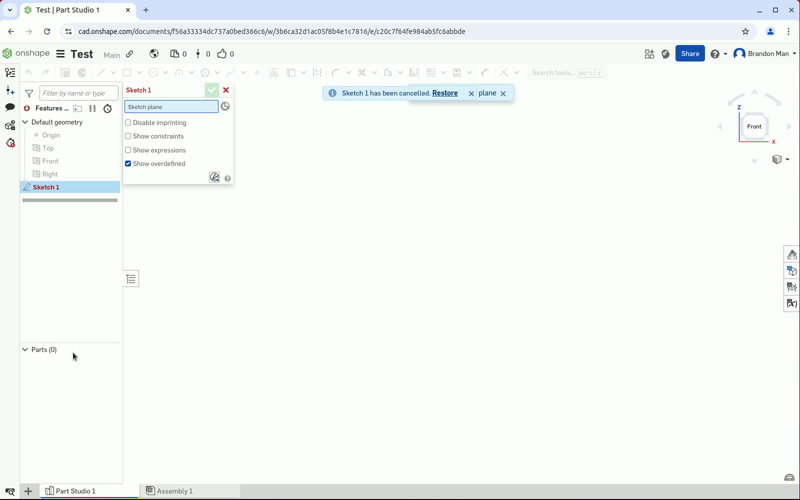
mouse_move(73, 163)
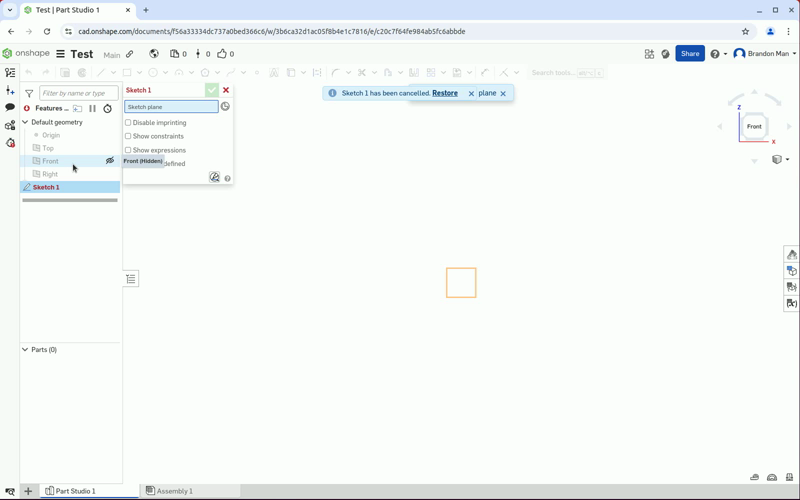
click(73, 163)
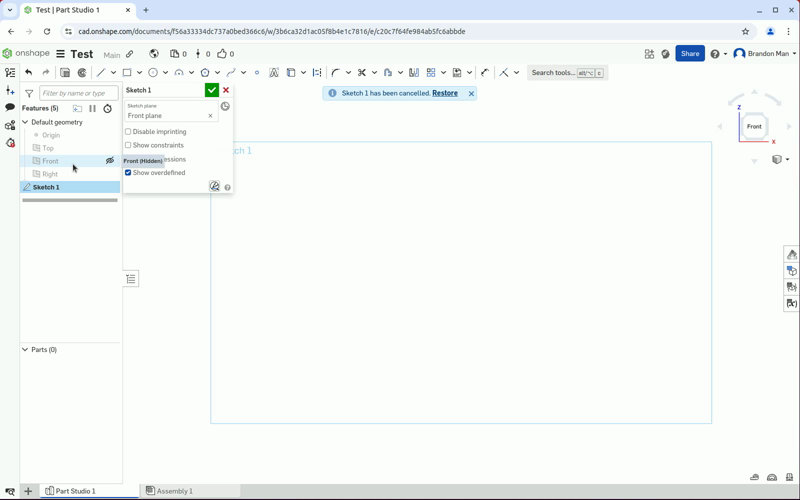
mouse_move(73, 352)
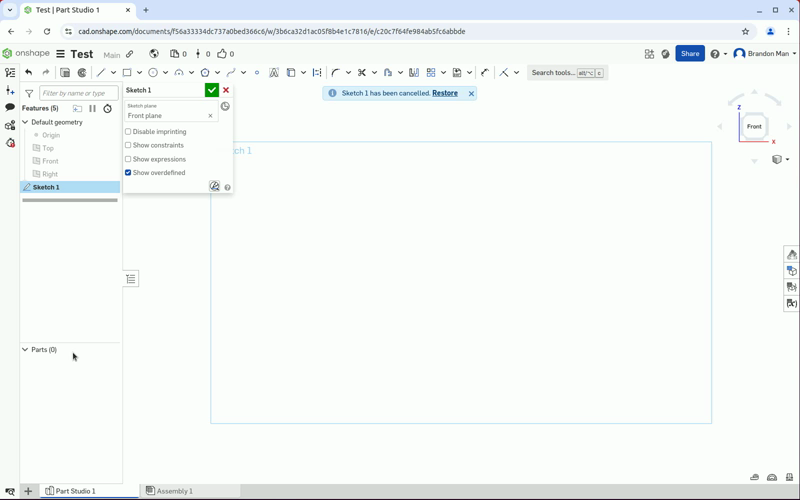
key(y)
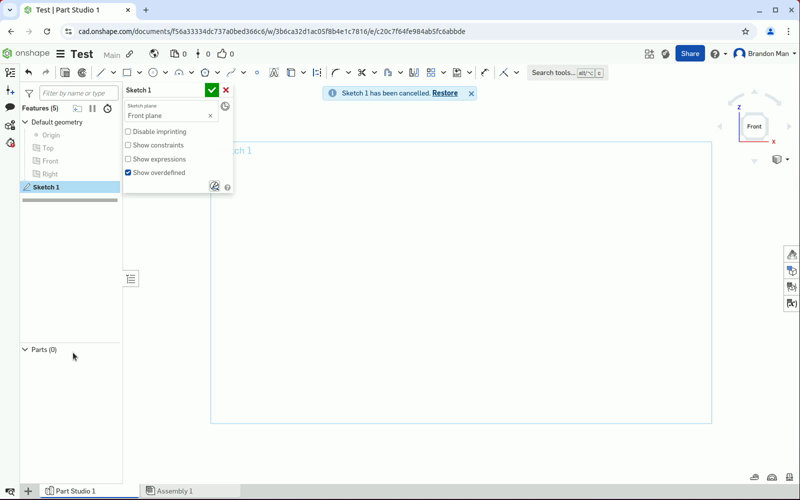
key(l)
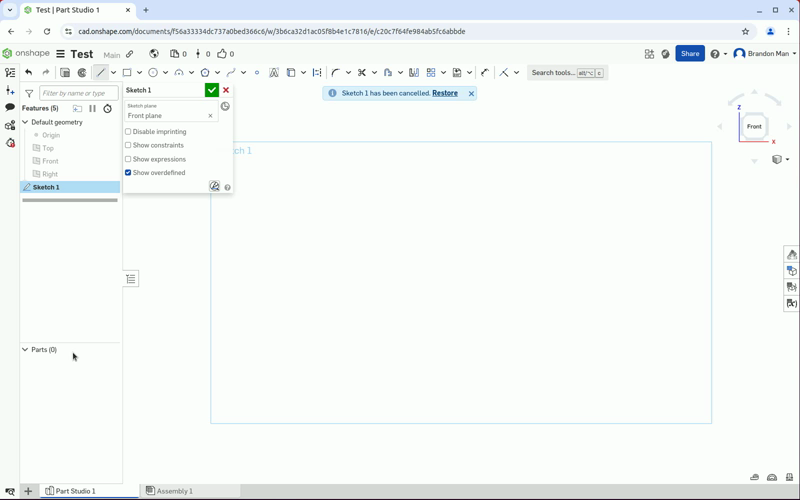
key_down(shift)
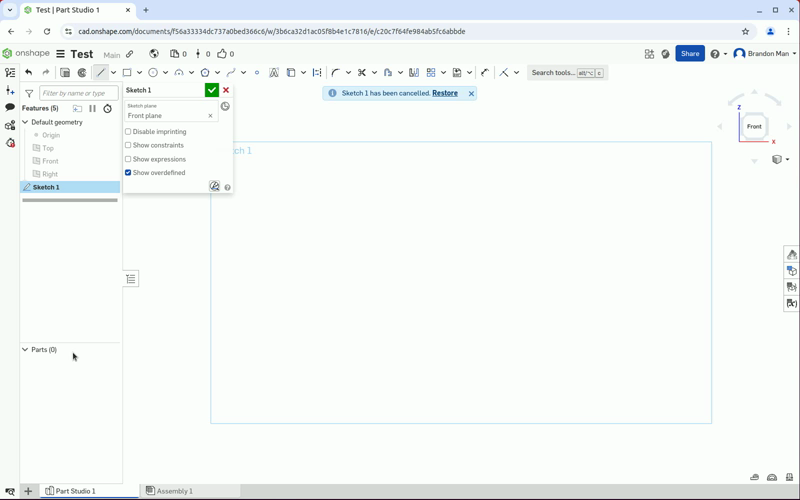
mouse_move(397, 381)
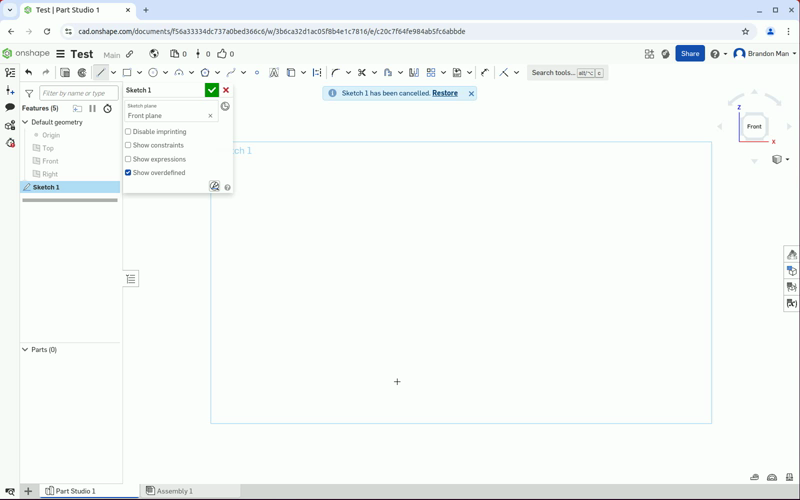
click(397, 381)
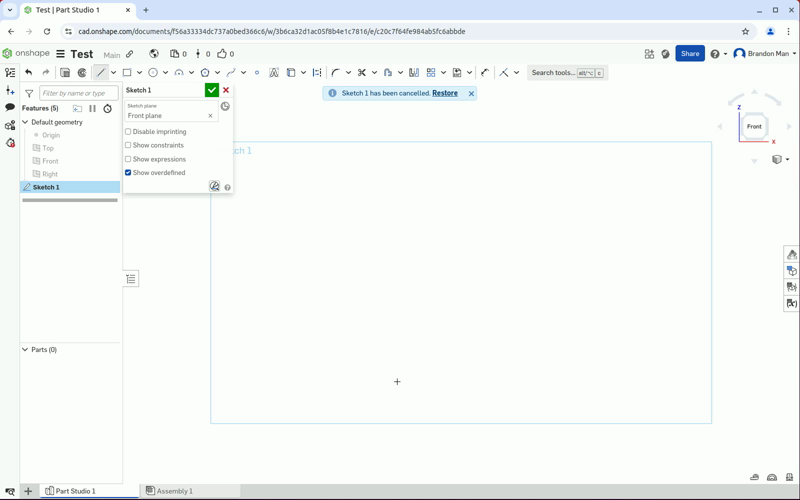
key_up(shift)
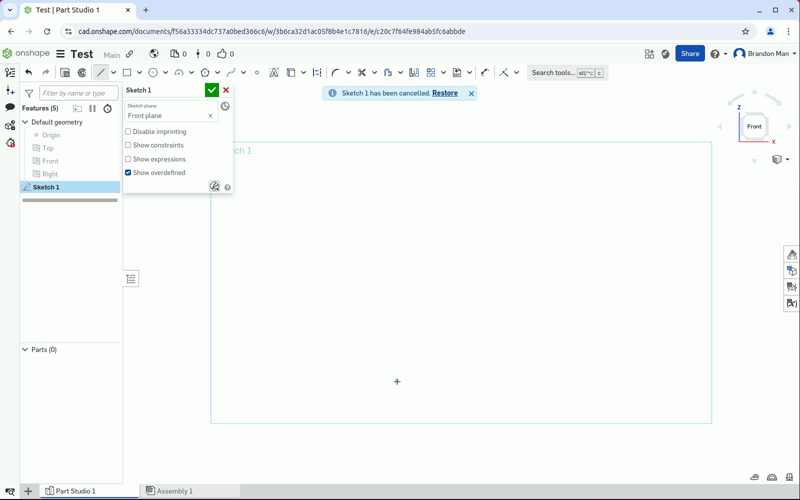
key_down(shift)
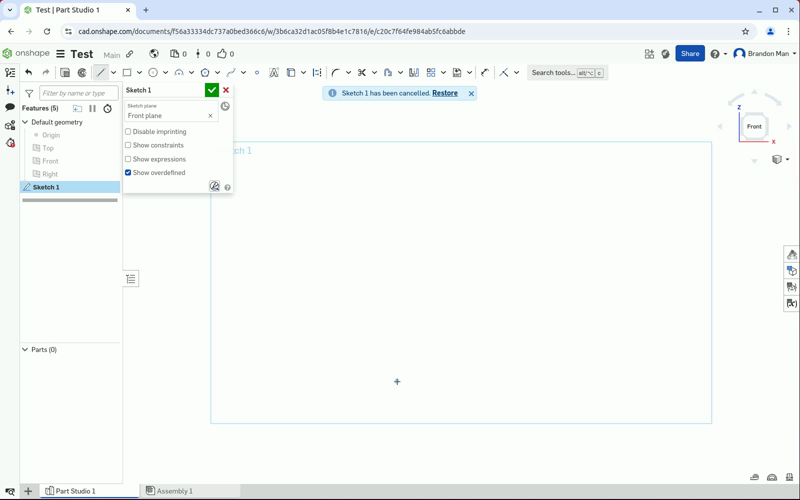
mouse_move(523, 381)
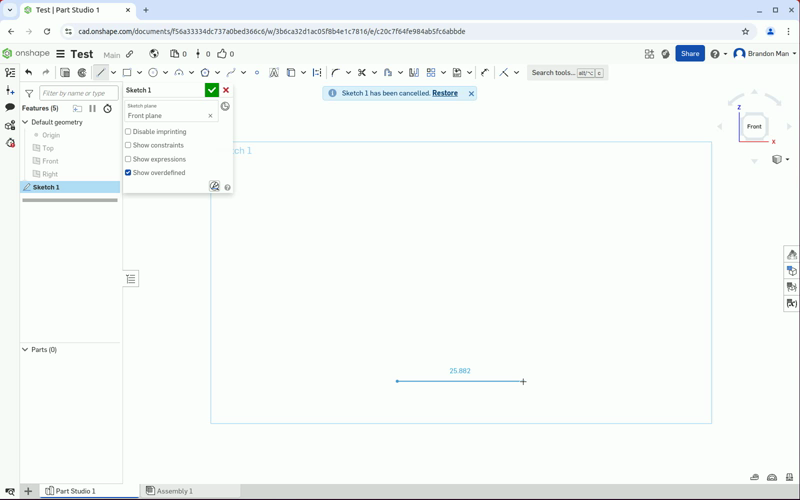
click(523, 381)
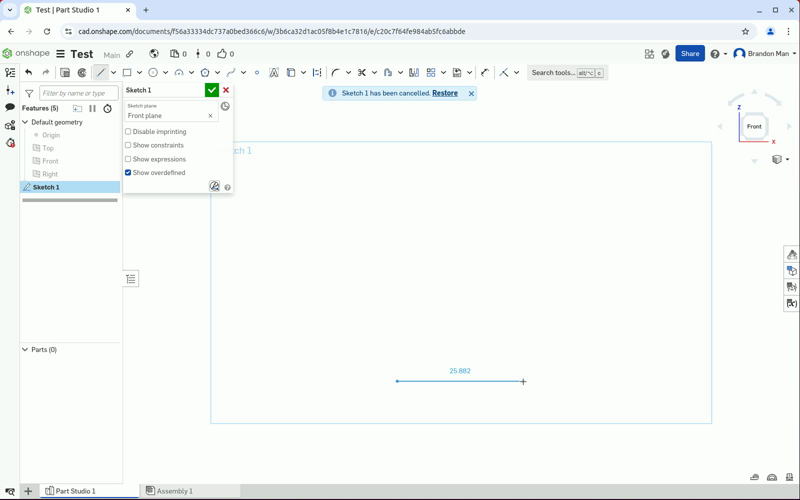
key_up(shift)
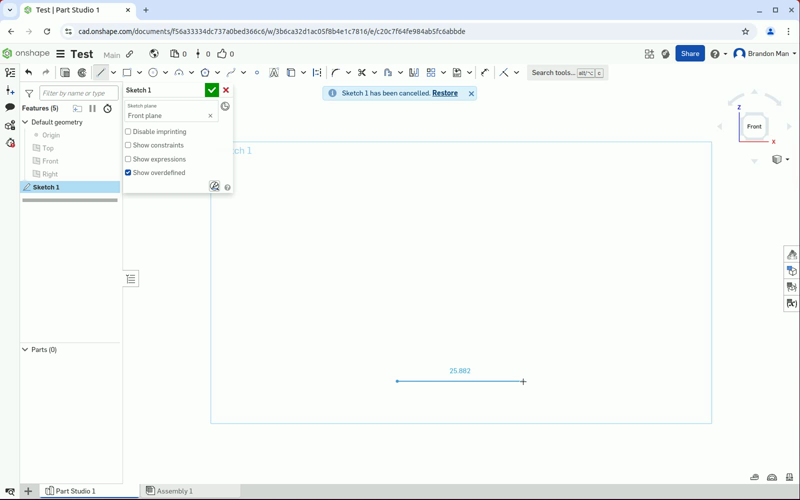
key_down(shift)
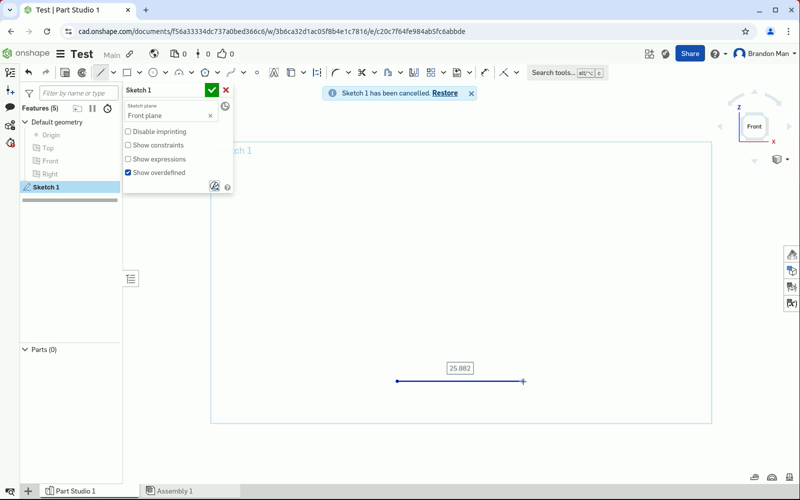
mouse_move(523, 185)
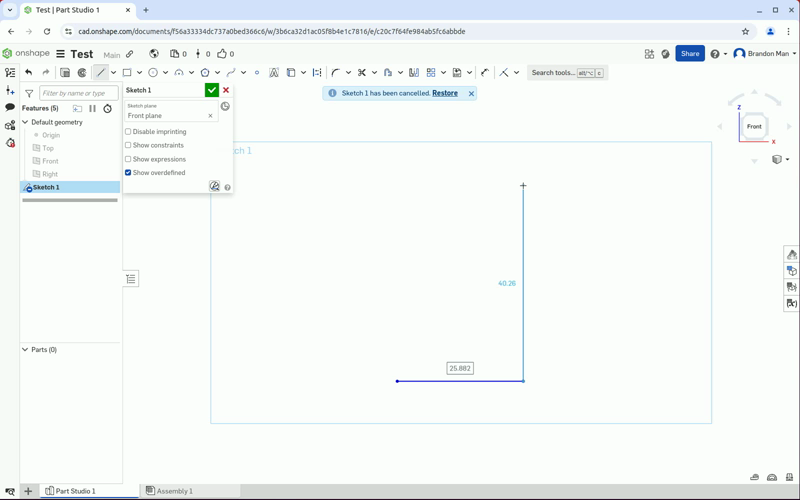
click(523, 185)
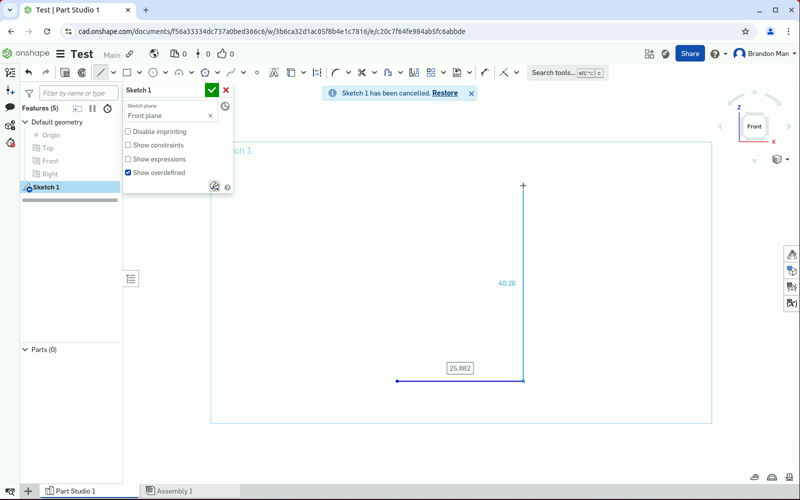
key_up(shift)
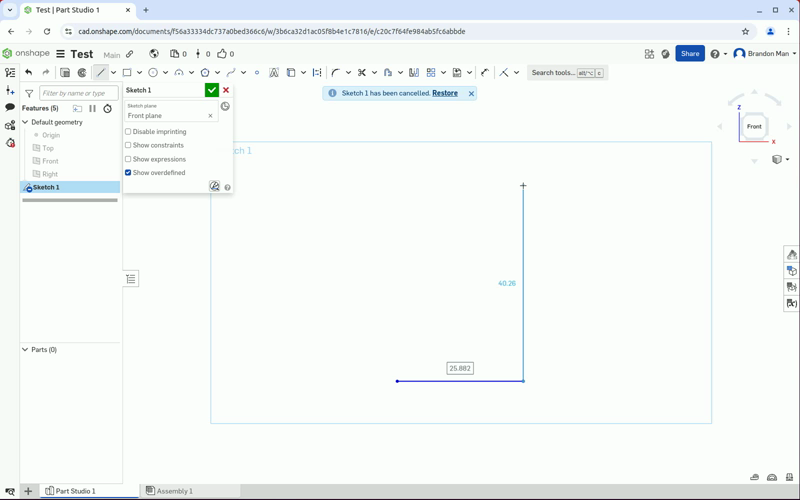
key_down(shift)
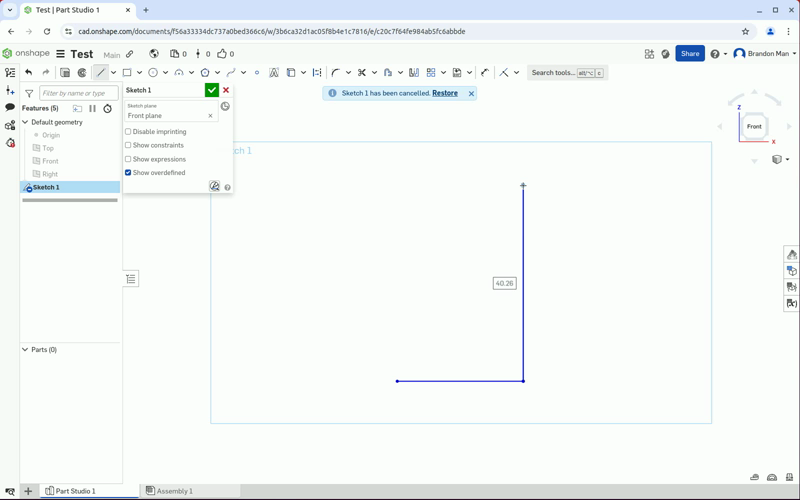
mouse_move(397, 185)
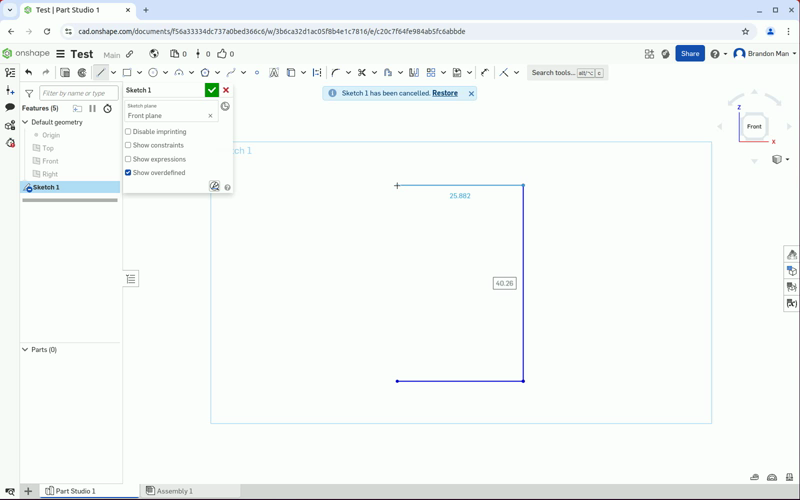
click(397, 185)
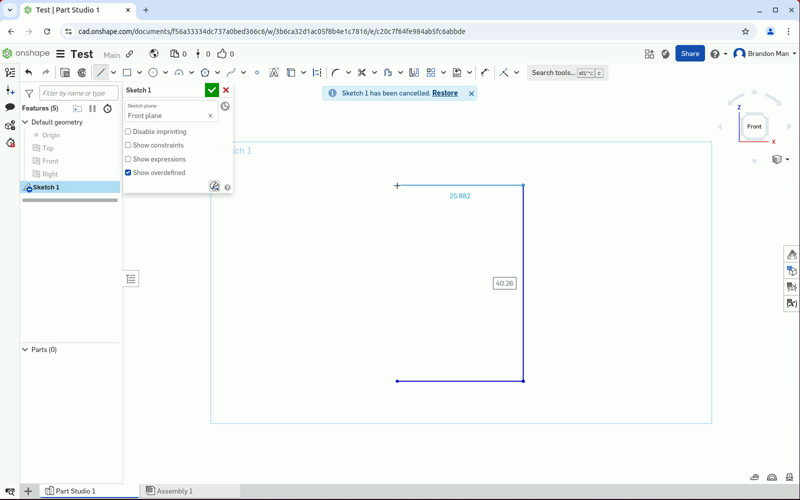
key_up(shift)
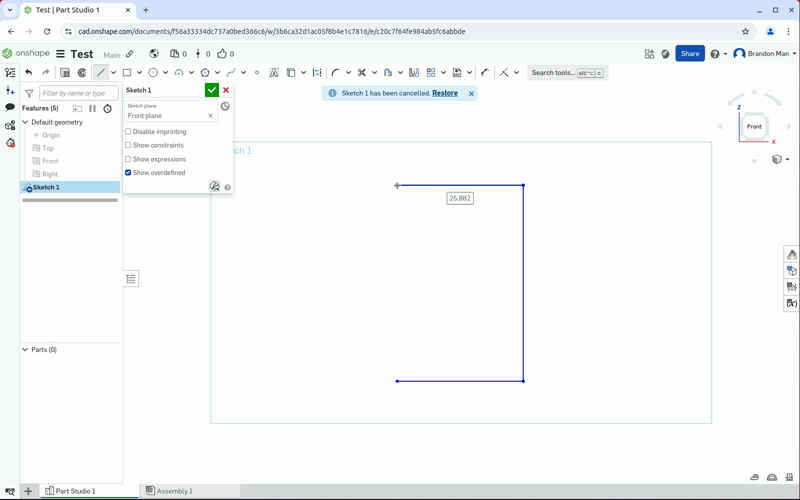
key_down(shift)
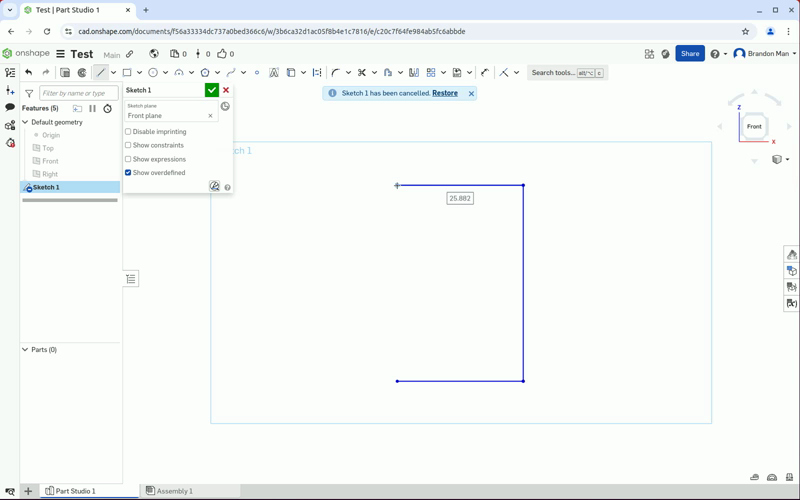
mouse_move(397, 381)
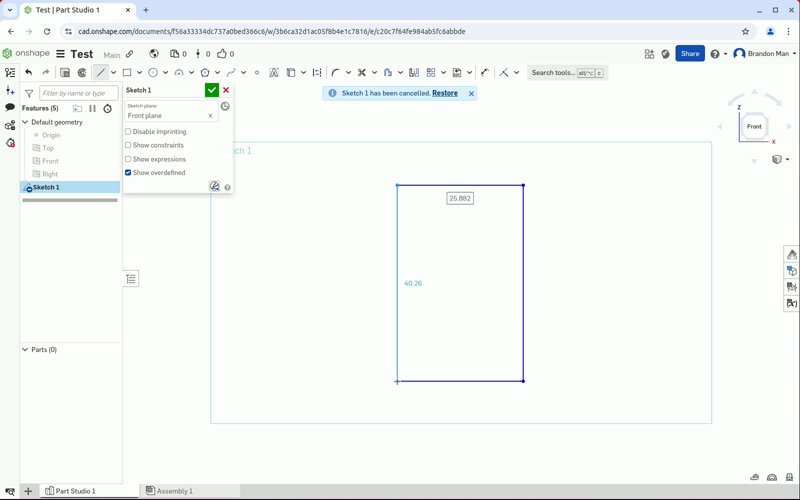
key_up(shift)
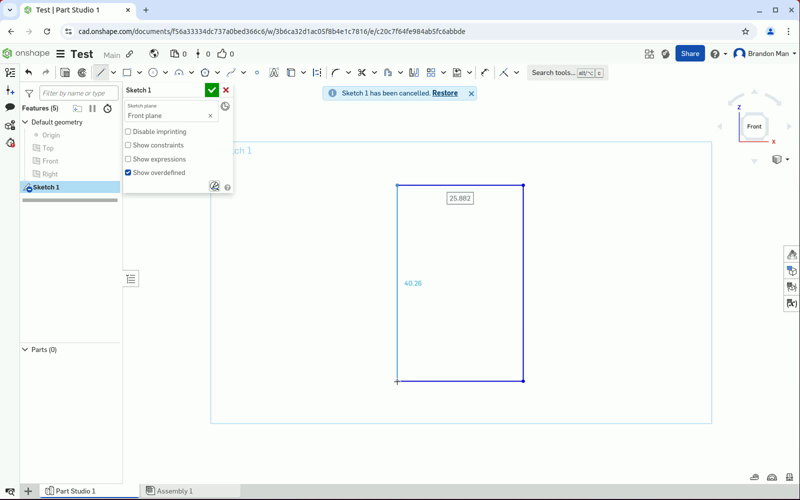
click(397, 381)
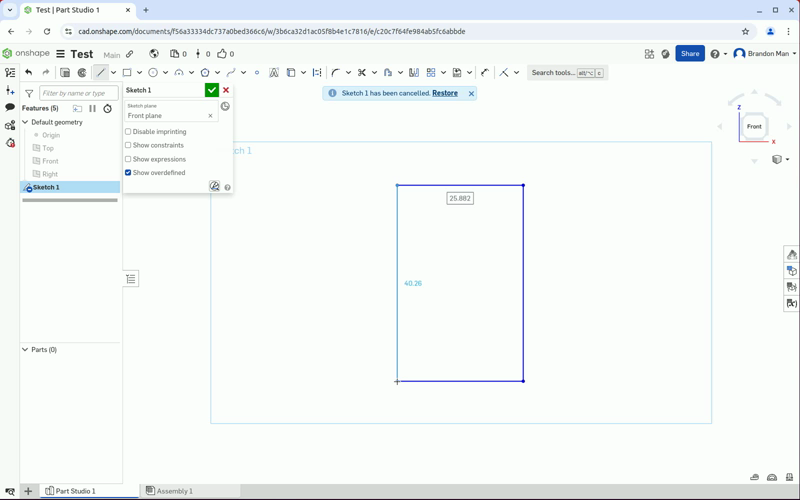
key(esc)
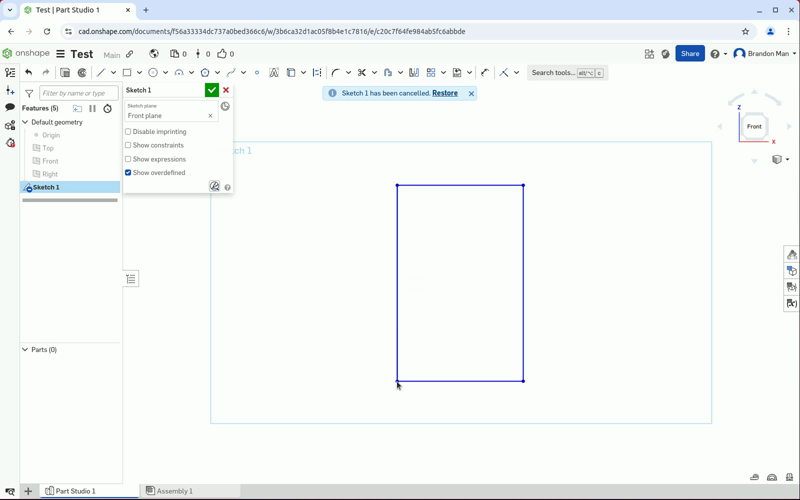
mouse_move(456, 310)
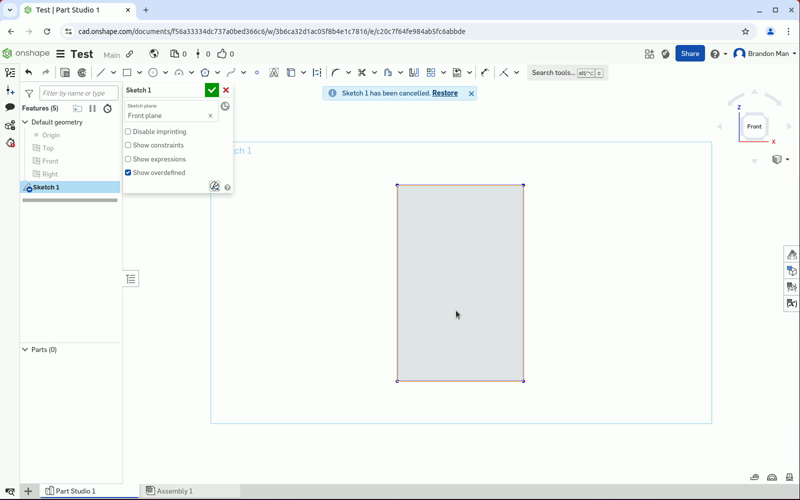
click(456, 310)
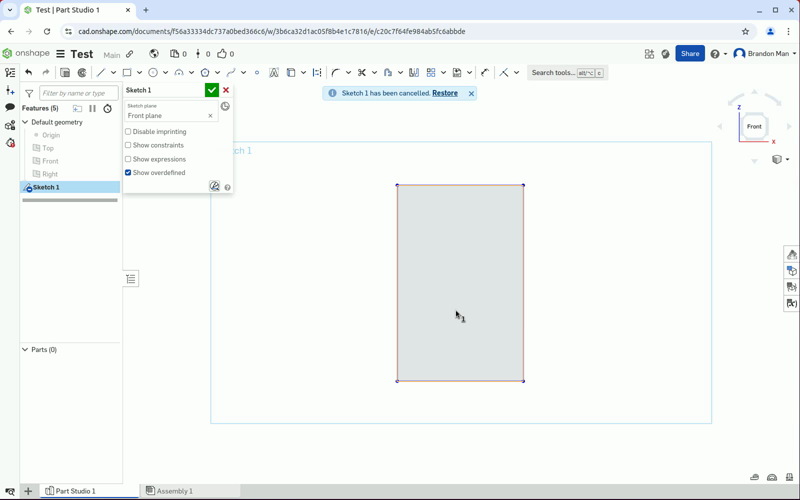
mouse_move(73, 352)
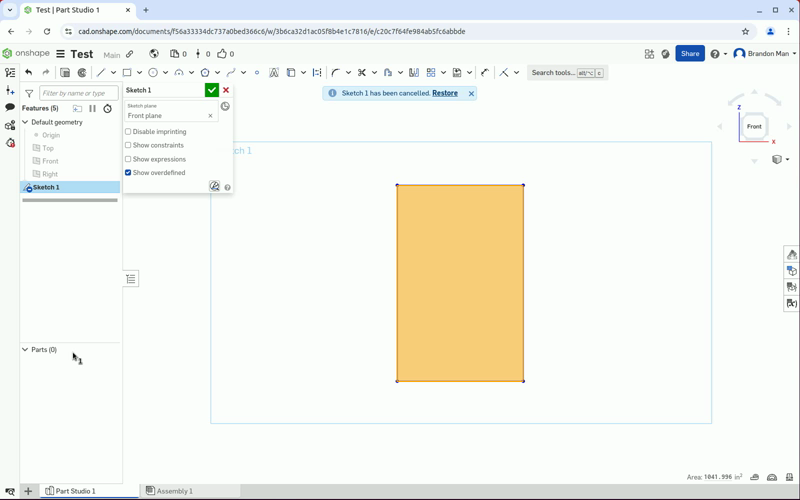
key(shift+y)
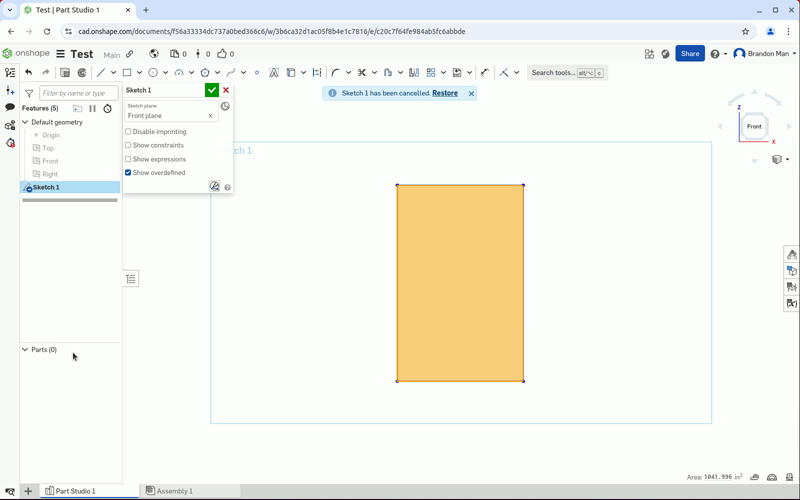
key(shift+e)
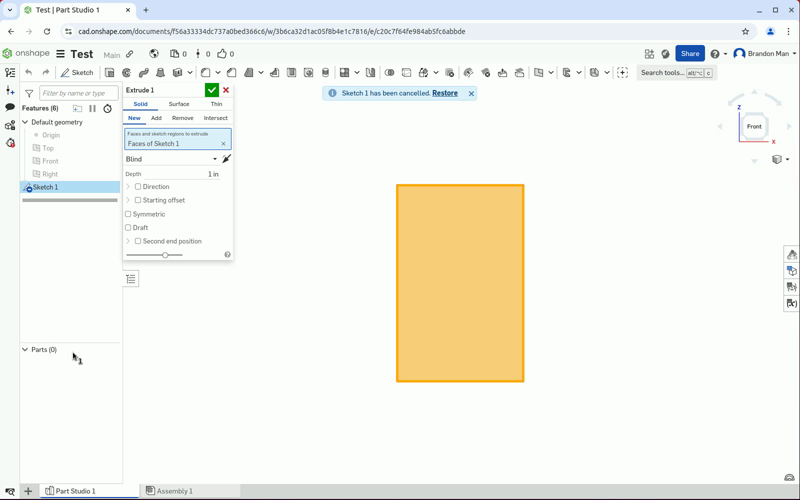
mouse_move(143, 106)
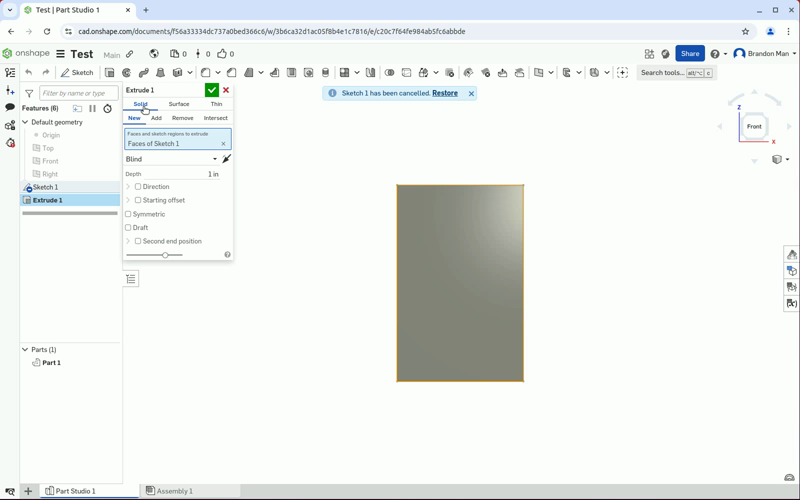
click(143, 106)
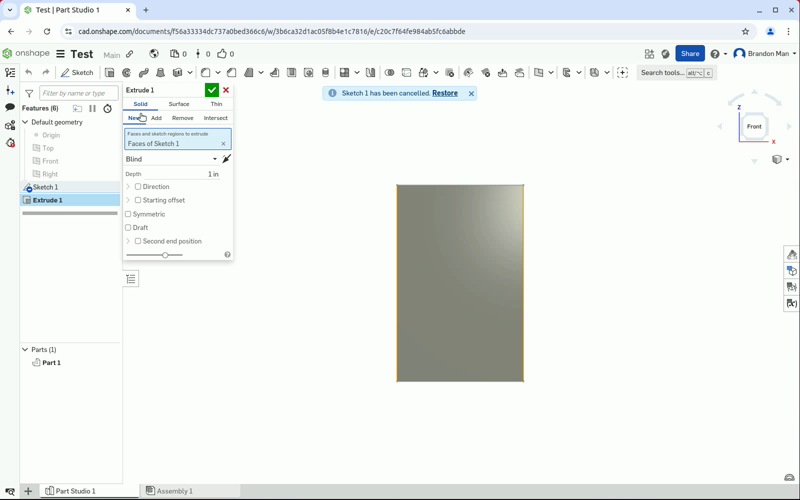
mouse_move(137, 120)
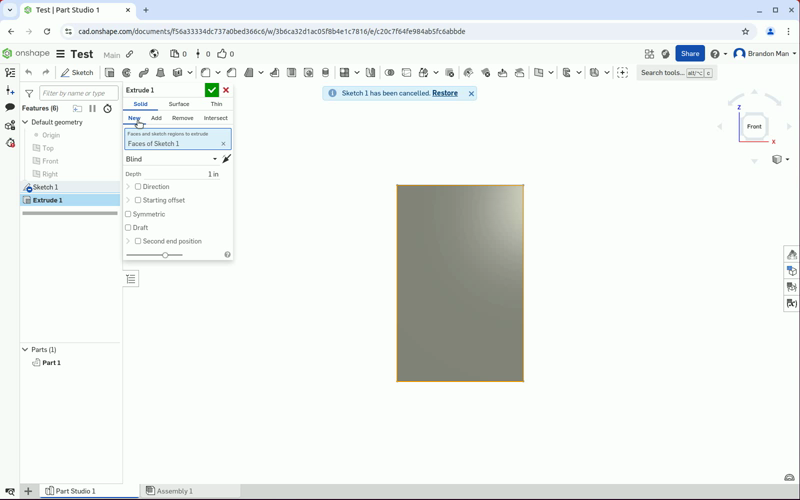
click(137, 120)
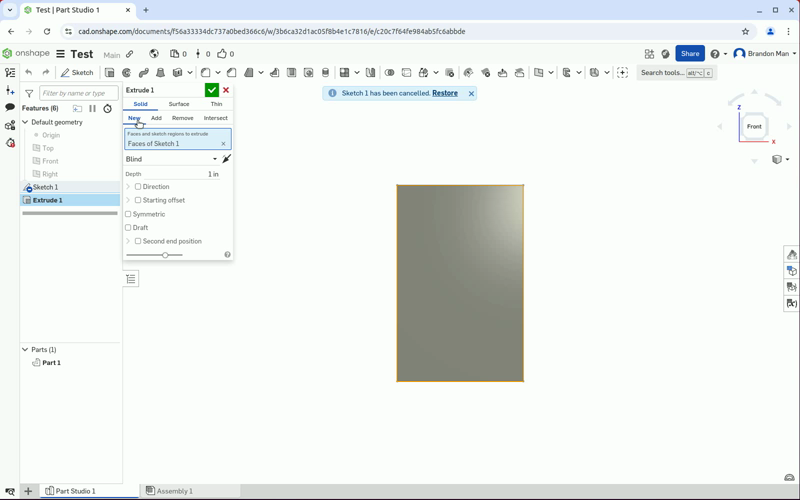
key(tab, 4)
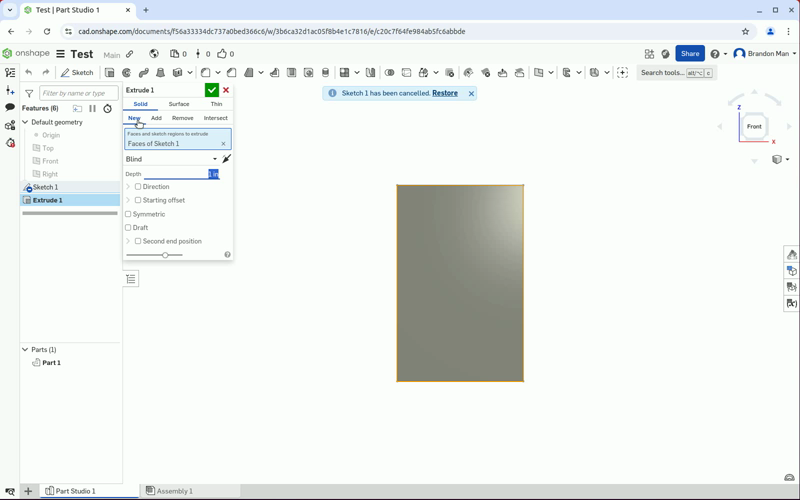
text(23.108)
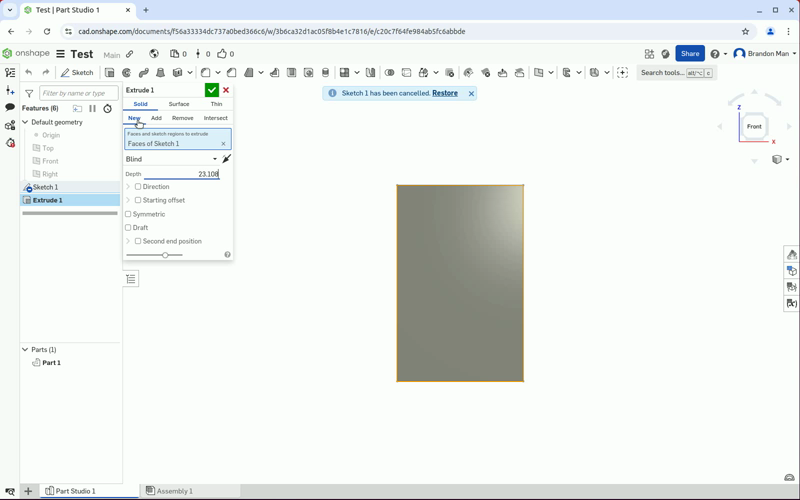
key(enter)
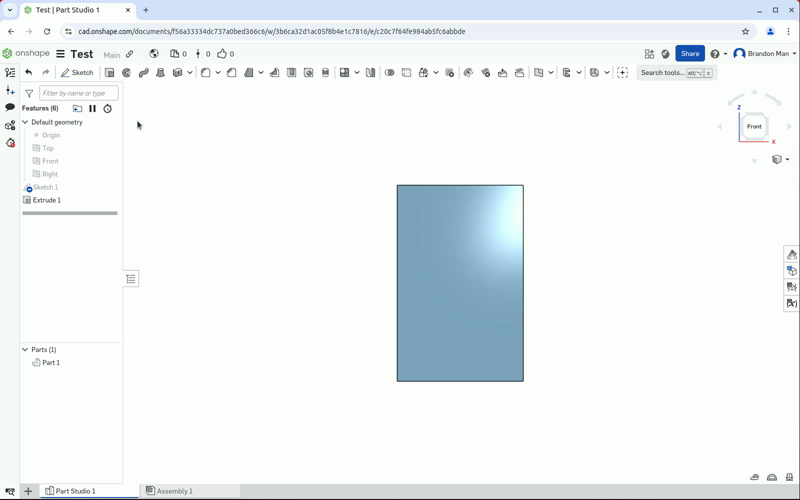
key(shift+h)
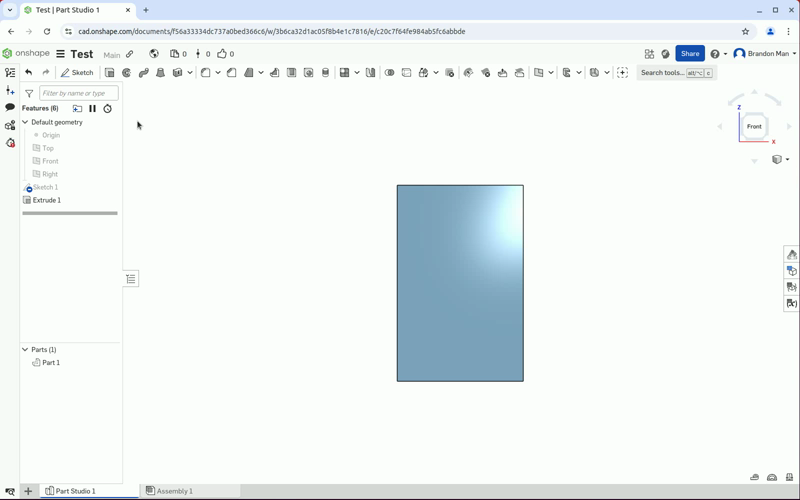
key(shift+h)
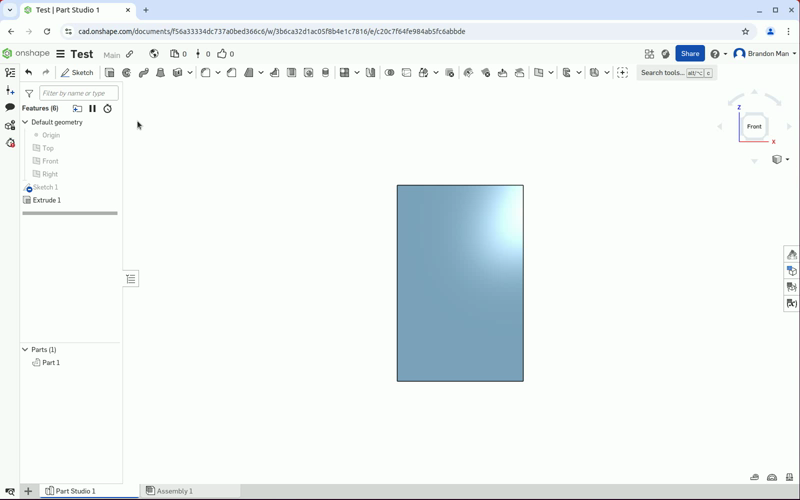
mouse_move(73, 189)
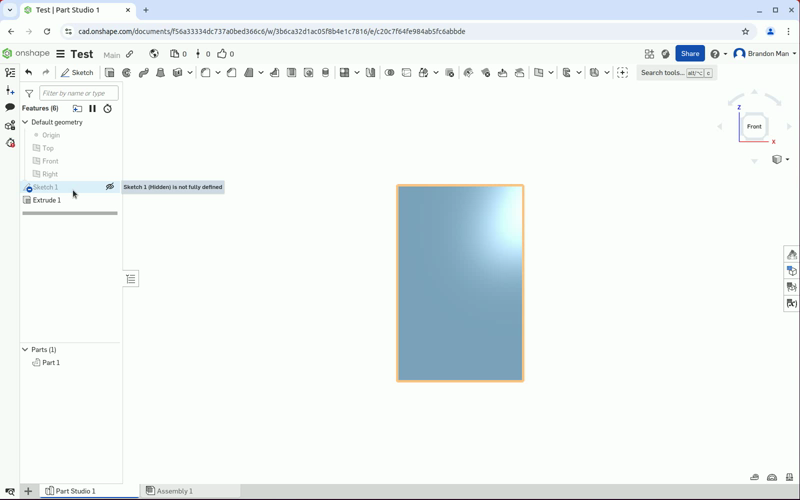
click(73, 189)
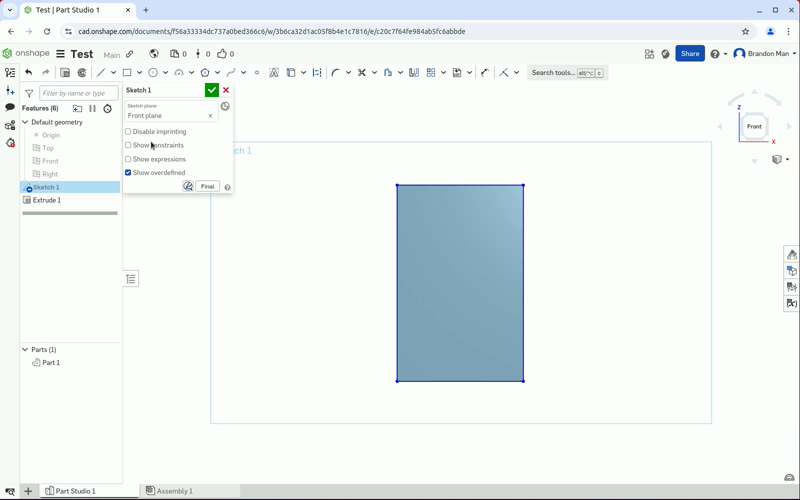
mouse_move(229, 92)
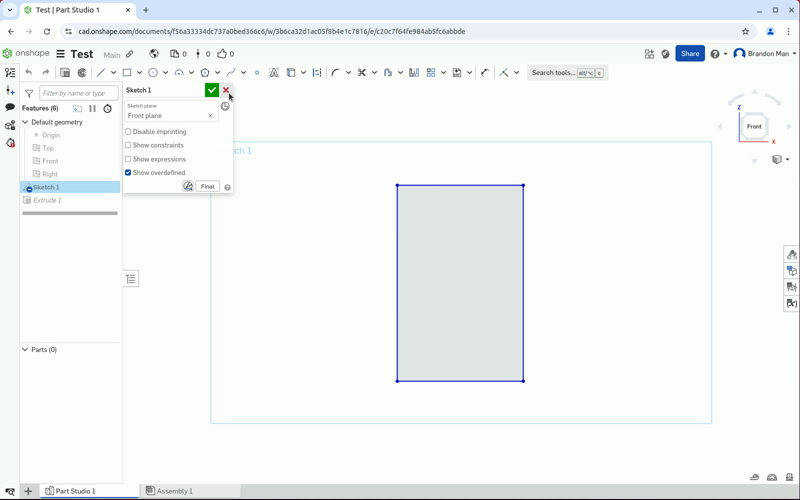
click(229, 92)
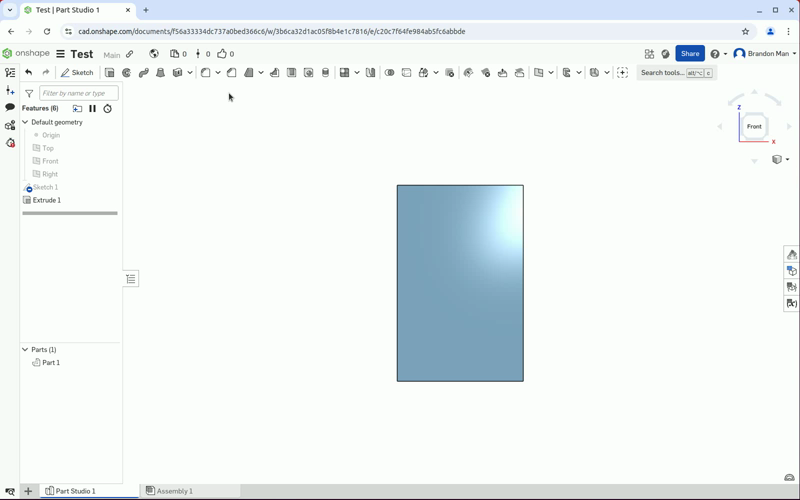
mouse_move(73, 352)
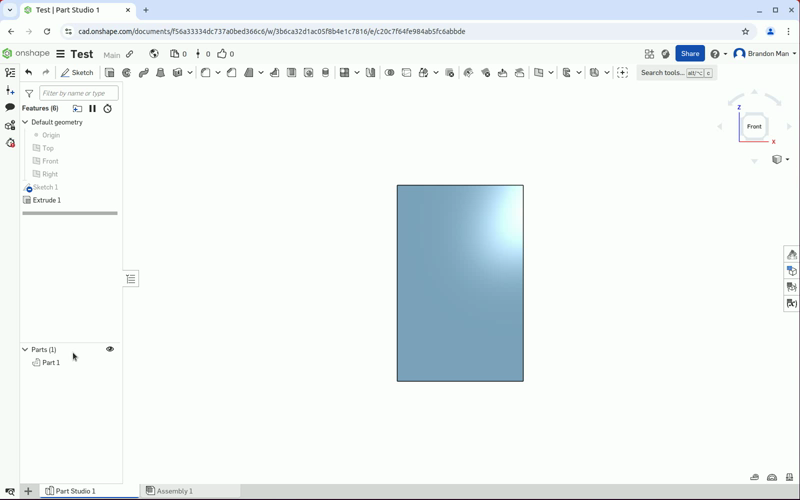
key(y)
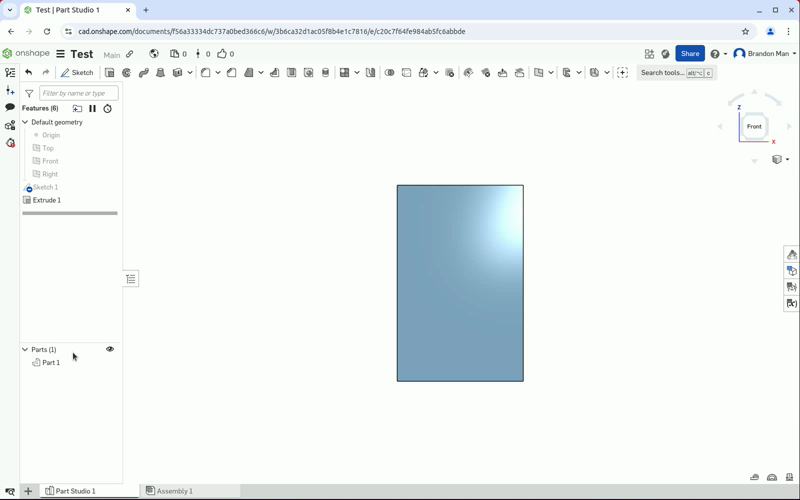
key(shift+p)
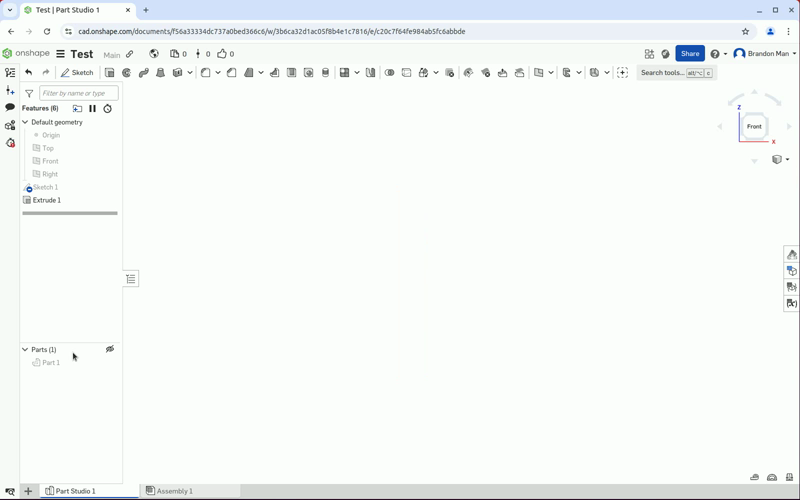
key(space)
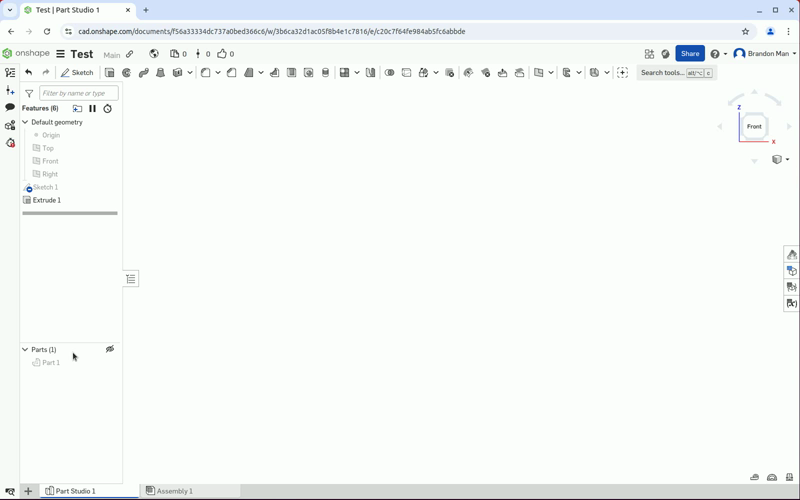
key_down(shift)
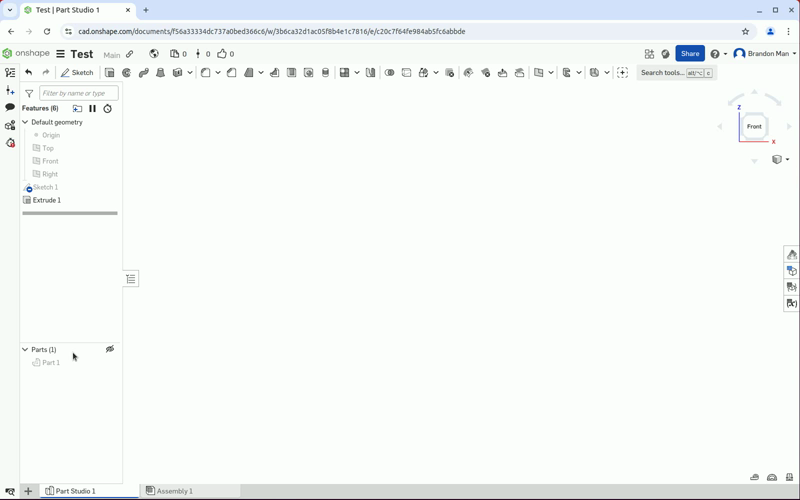
key(down)
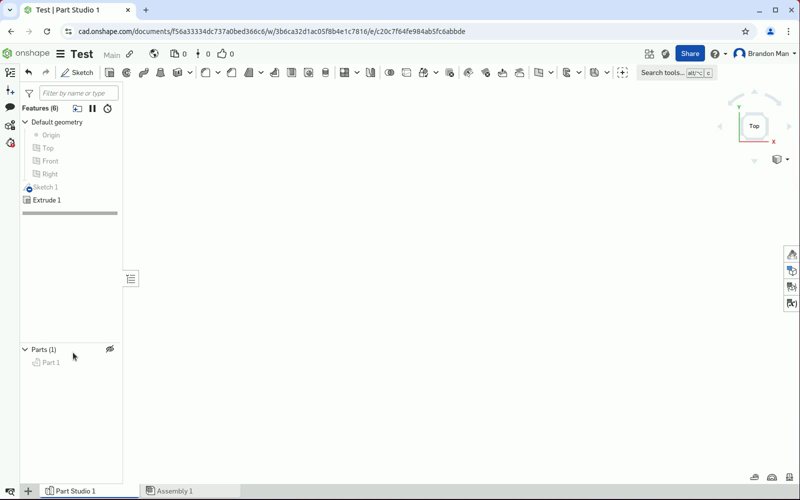
key_up(shift)
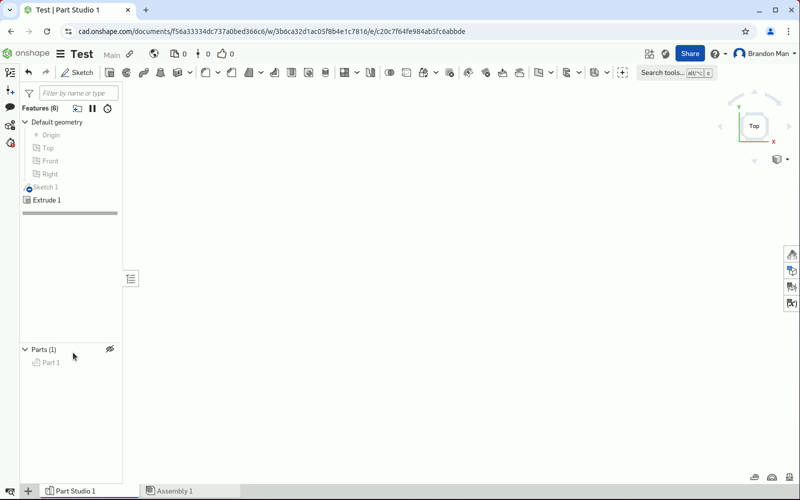
mouse_move(73, 352)
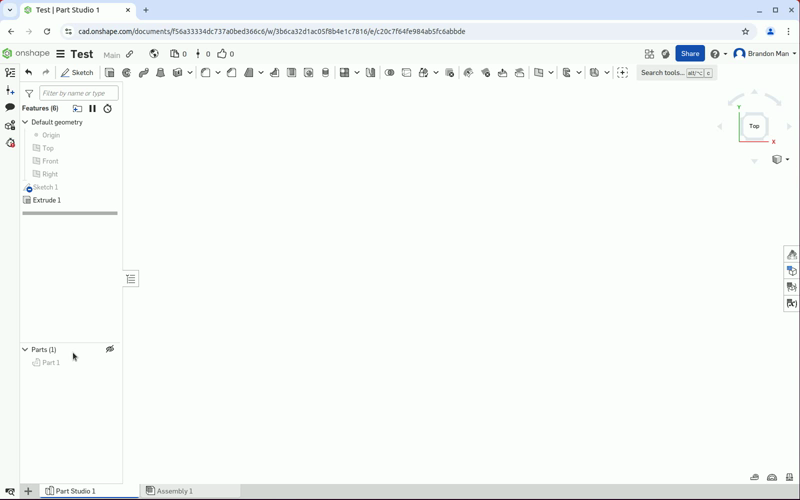
key(shift+y)
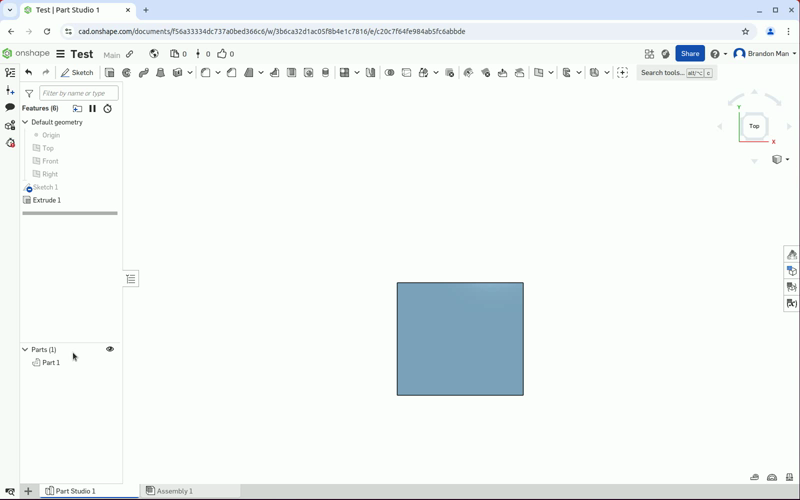
mouse_move(541, 75)
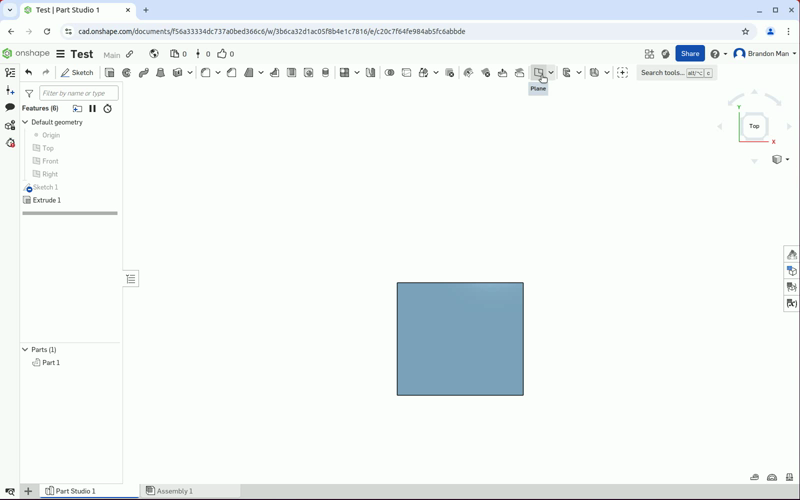
click(541, 75)
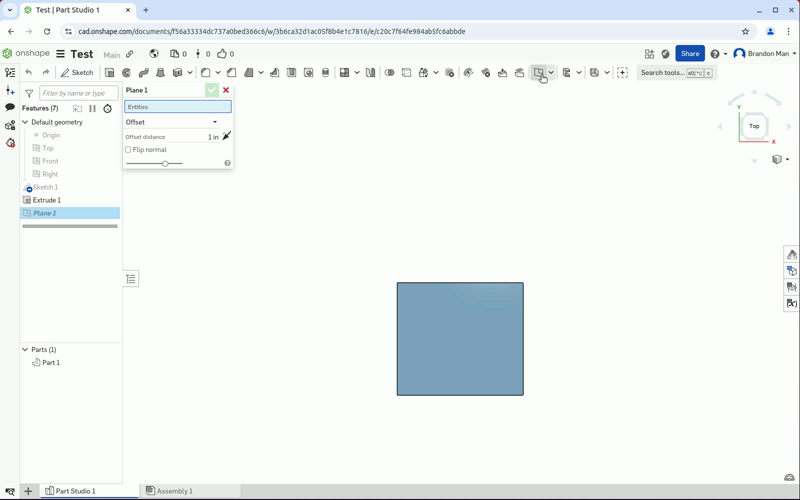
mouse_move(73, 150)
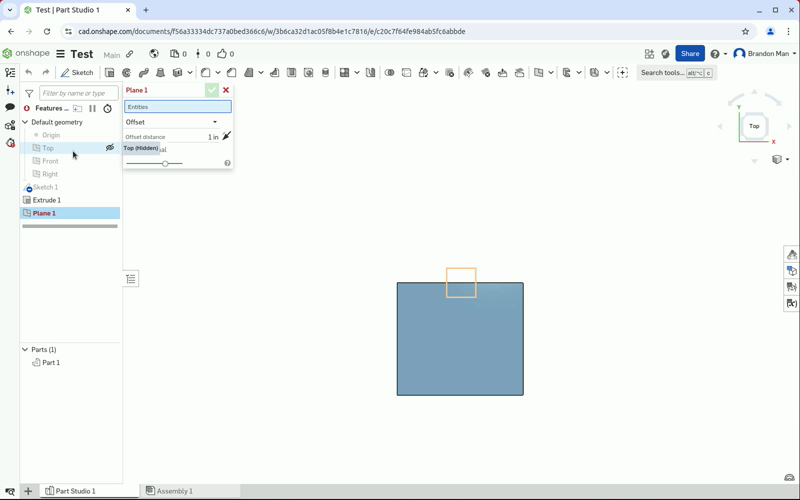
click(73, 150)
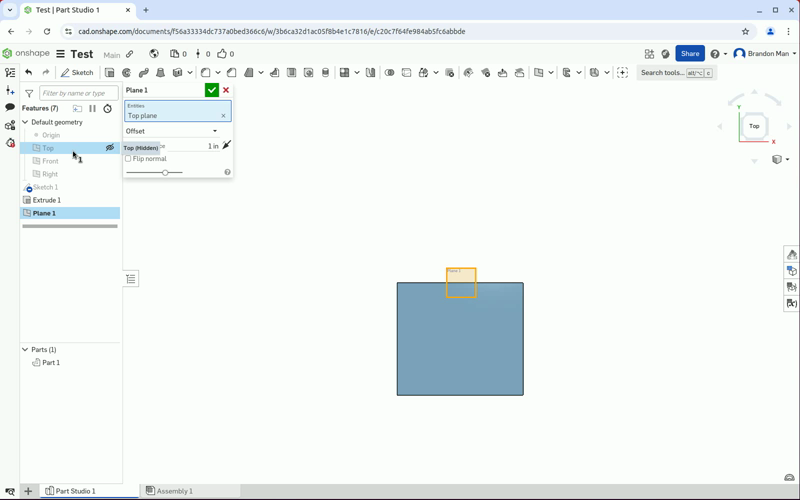
key(tab, 2)
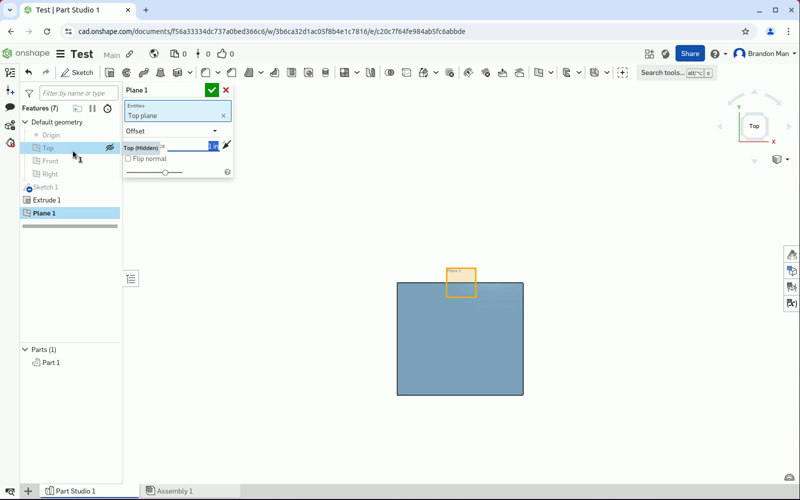
text(20.212)
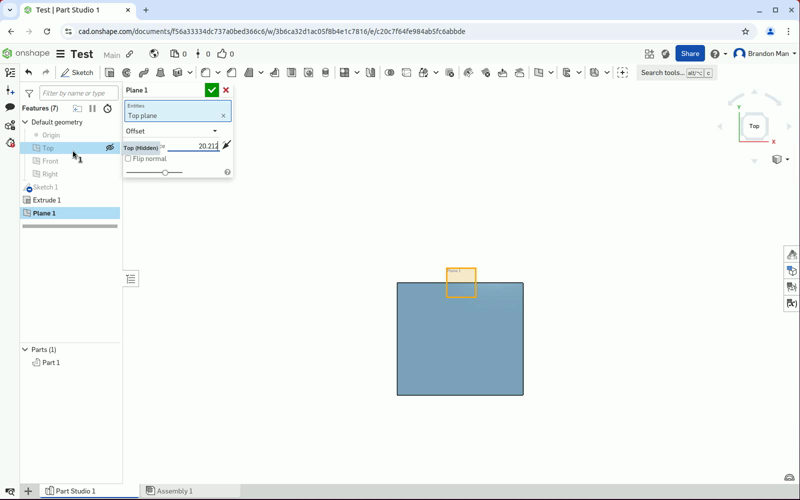
key(enter, 2)
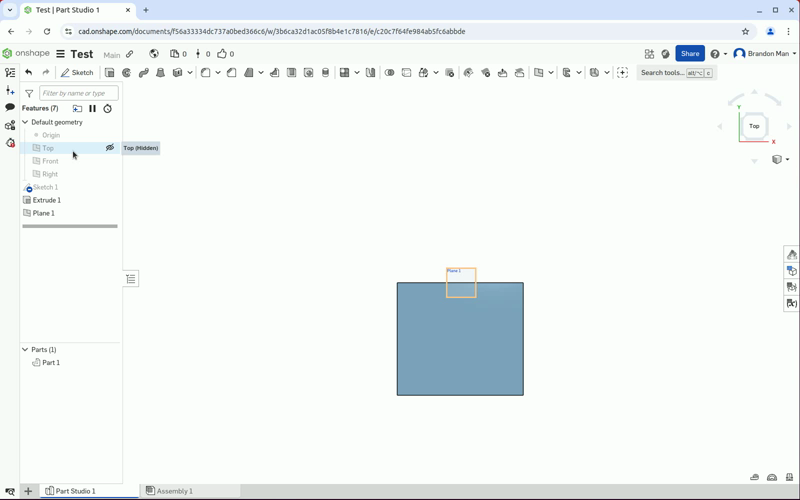
key(shift+s)
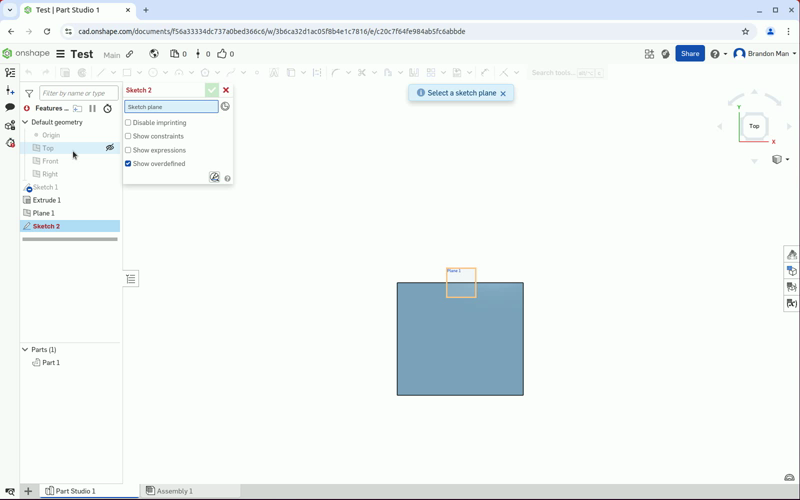
mouse_move(73, 215)
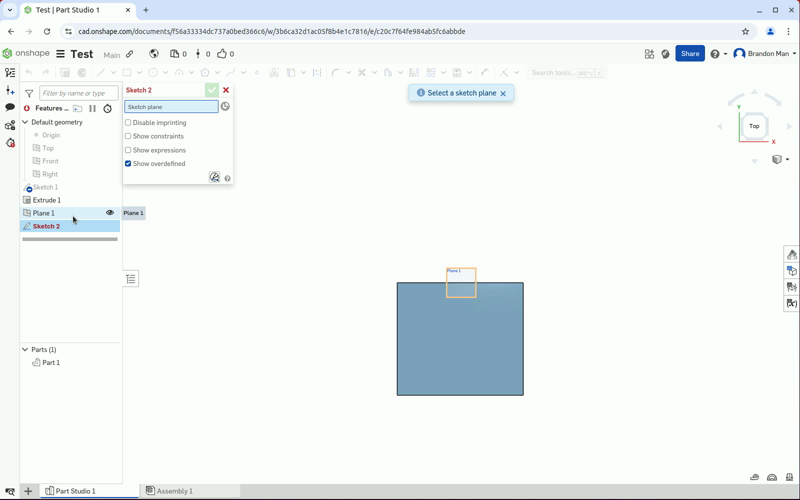
click(73, 215)
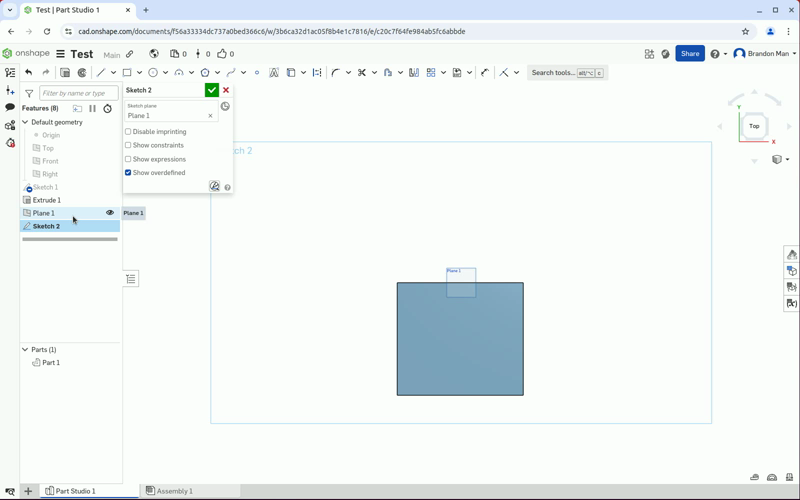
mouse_move(73, 352)
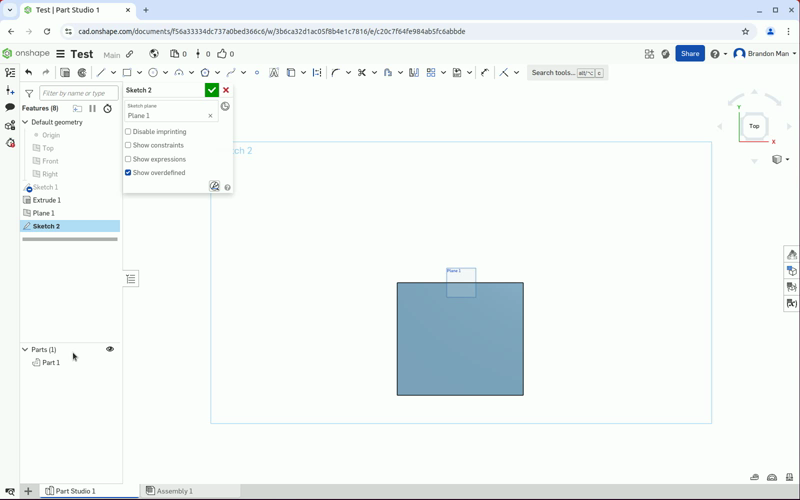
key(y)
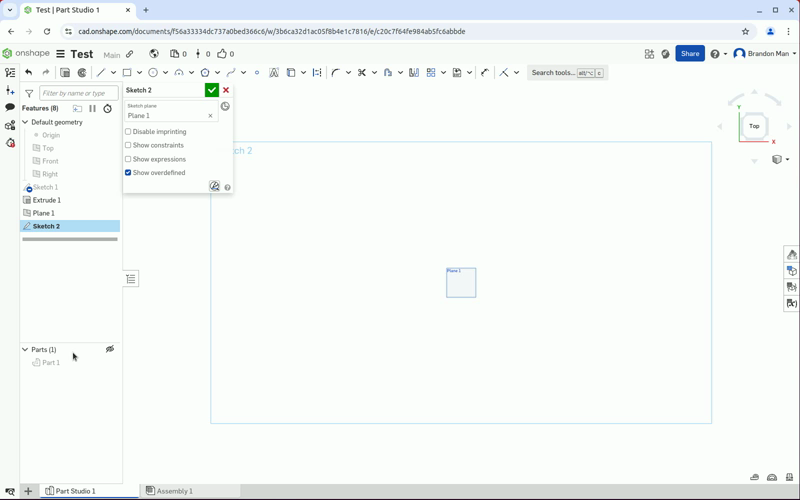
key(l)
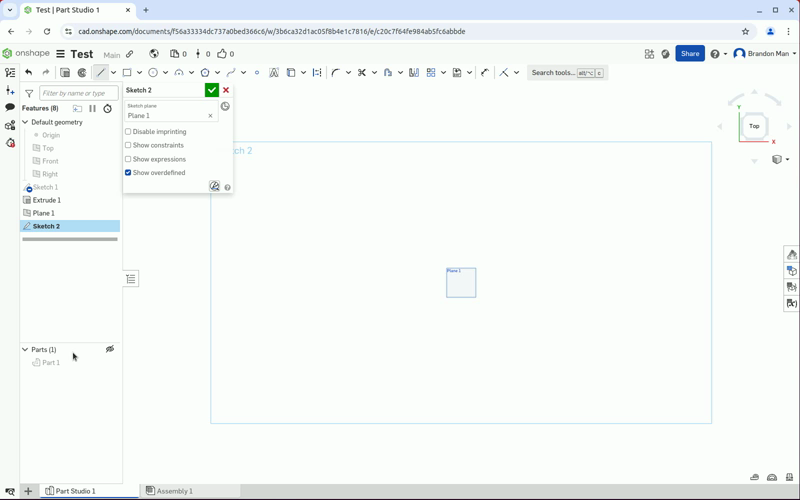
key_down(shift)
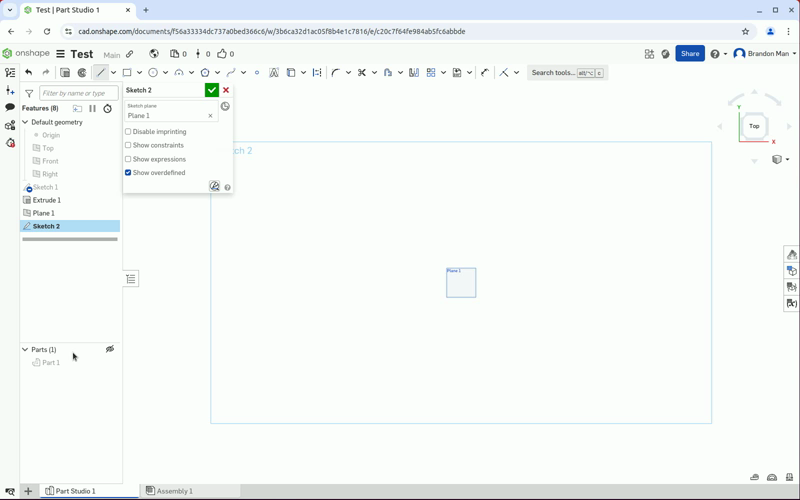
mouse_move(403, 335)
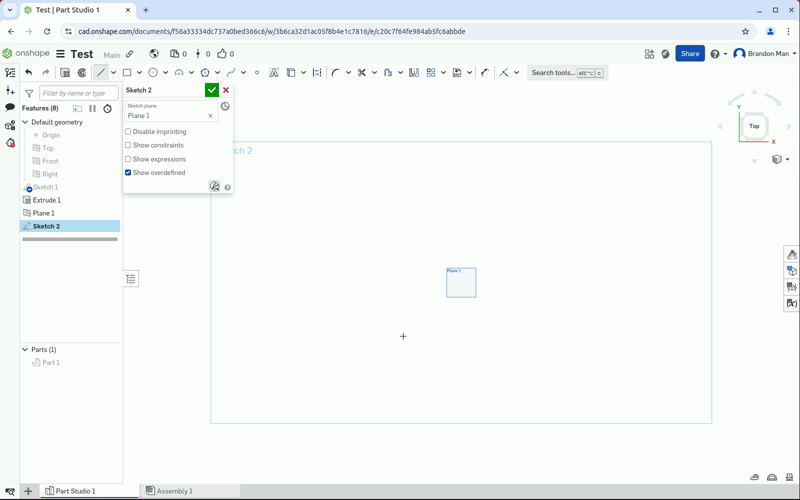
click(403, 335)
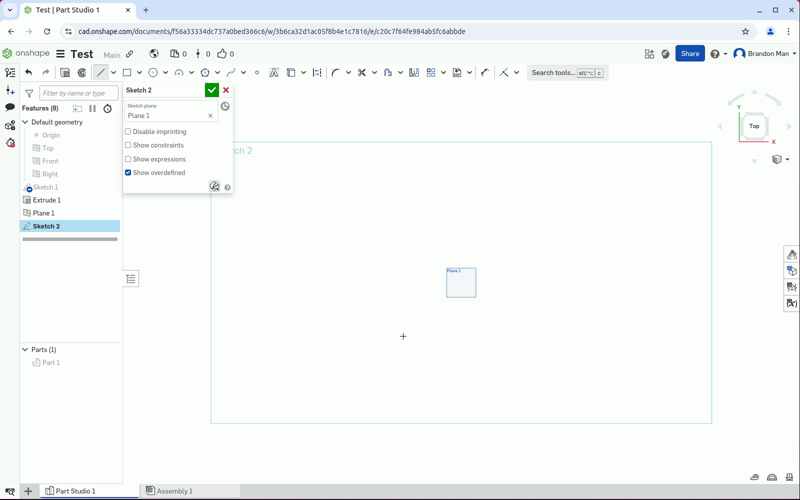
key_up(shift)
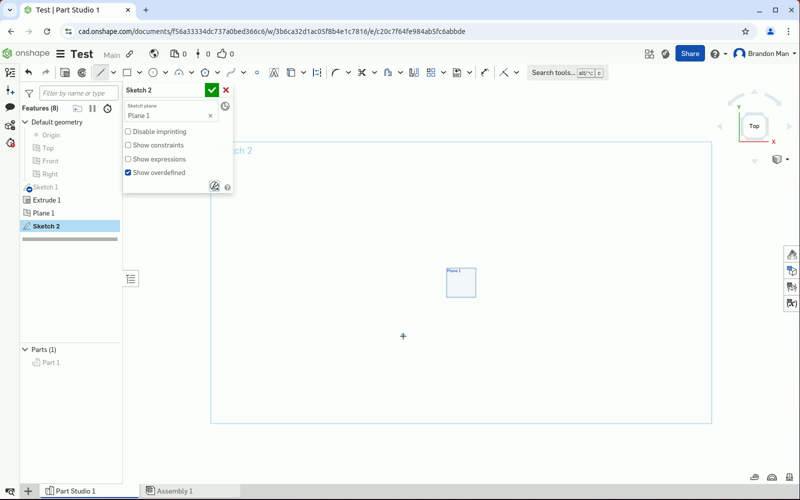
key_down(shift)
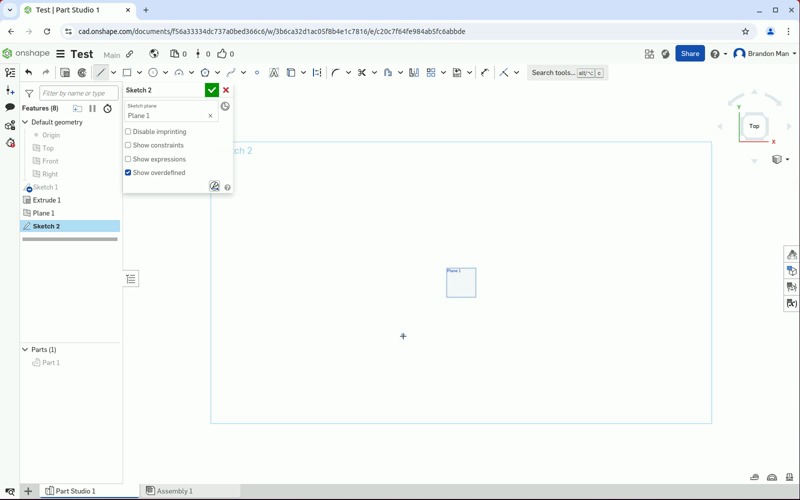
mouse_move(433, 335)
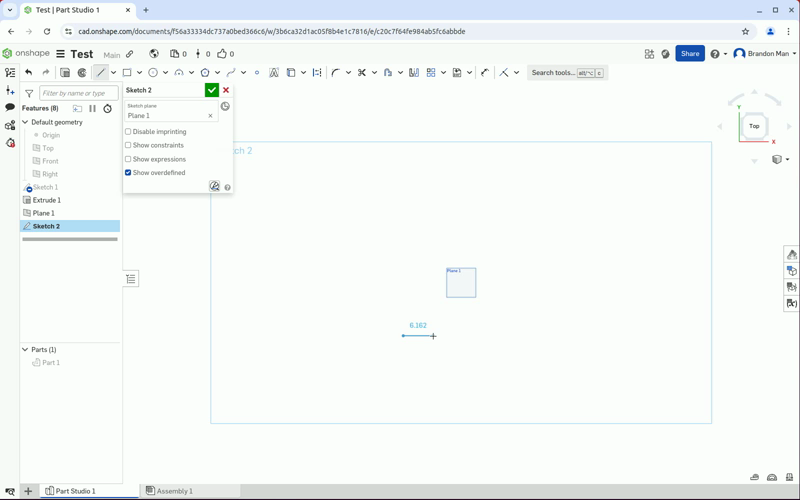
mouse_move(457, 335)
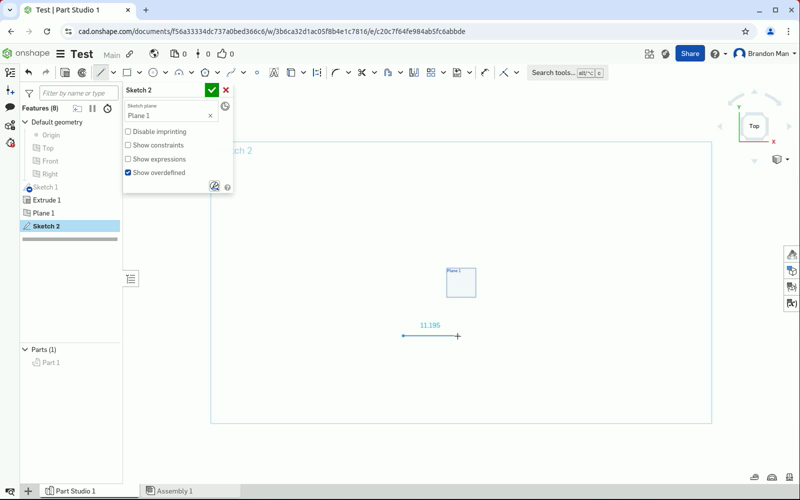
click(457, 335)
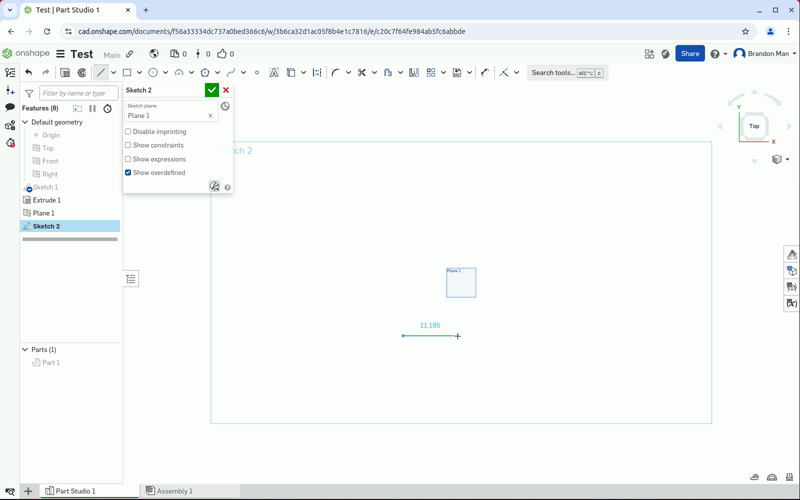
key_up(shift)
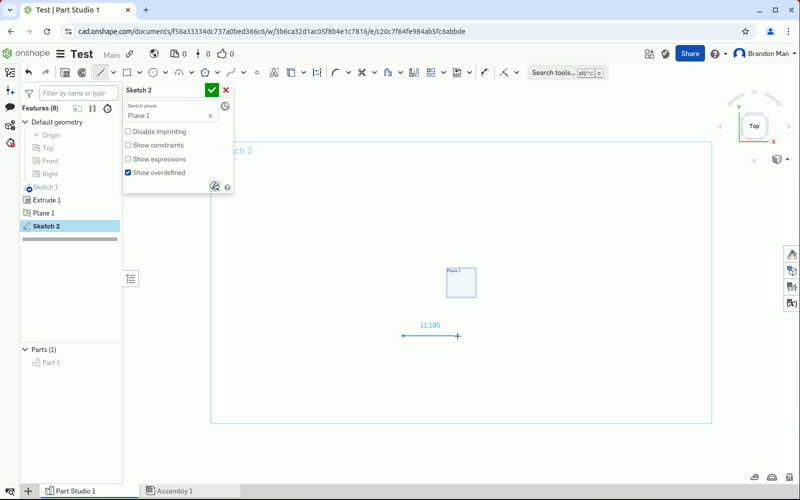
key_down(shift)
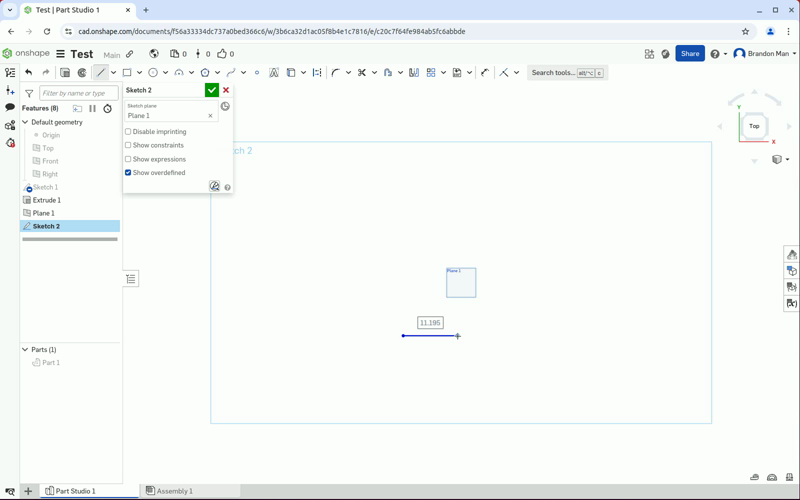
mouse_move(487, 335)
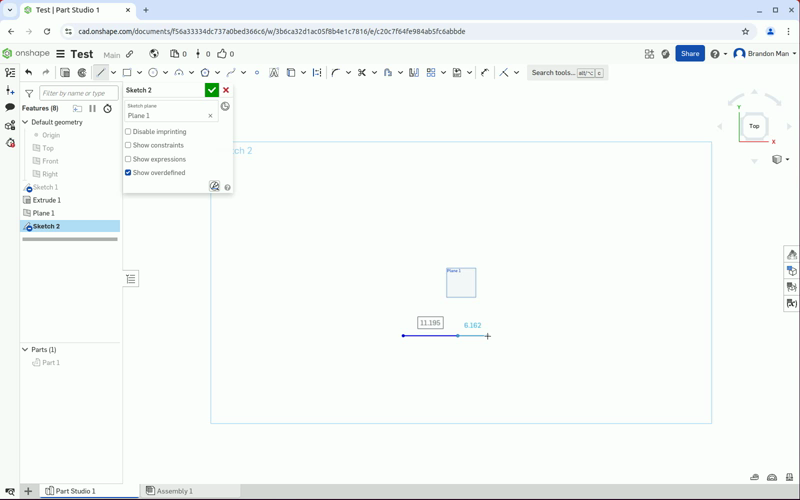
mouse_move(457, 289)
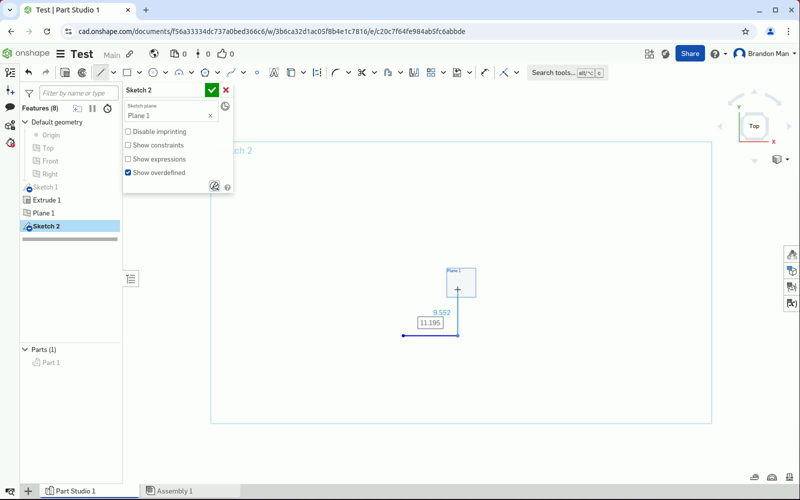
click(457, 289)
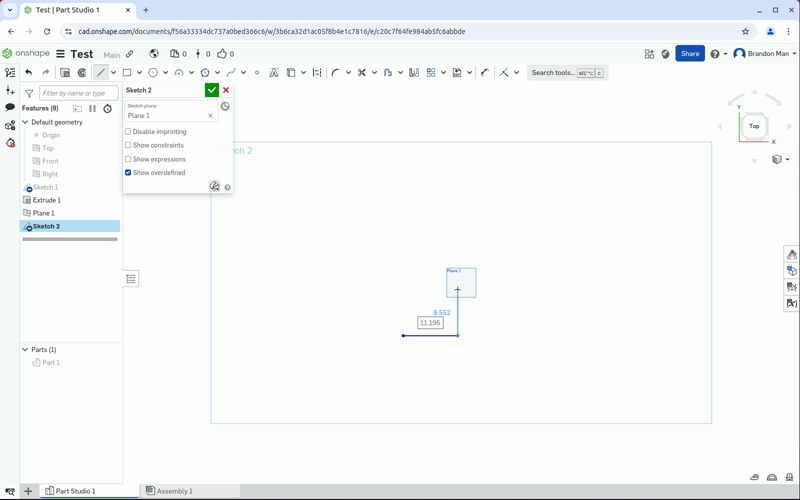
key_up(shift)
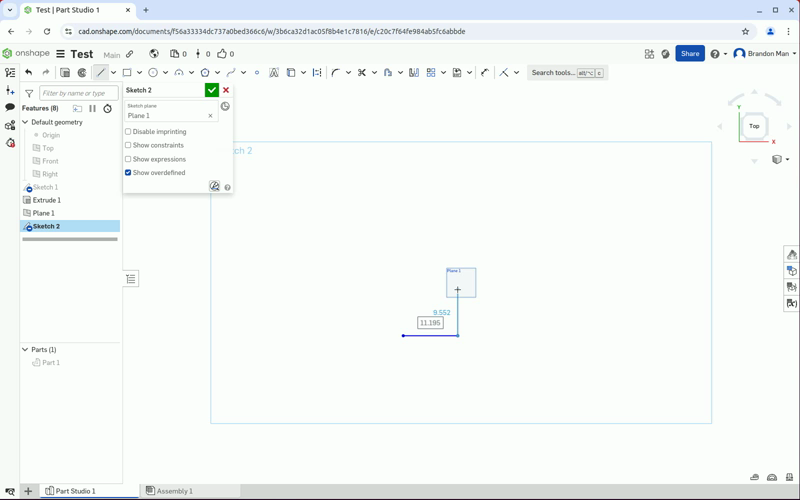
key_down(shift)
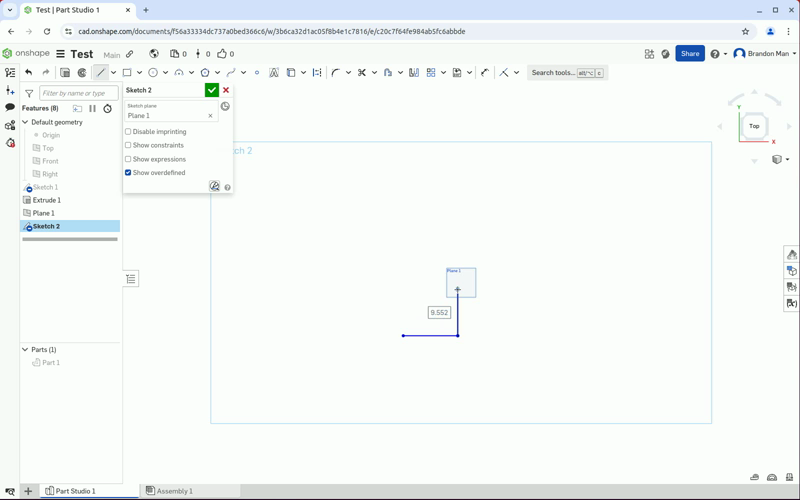
mouse_move(487, 289)
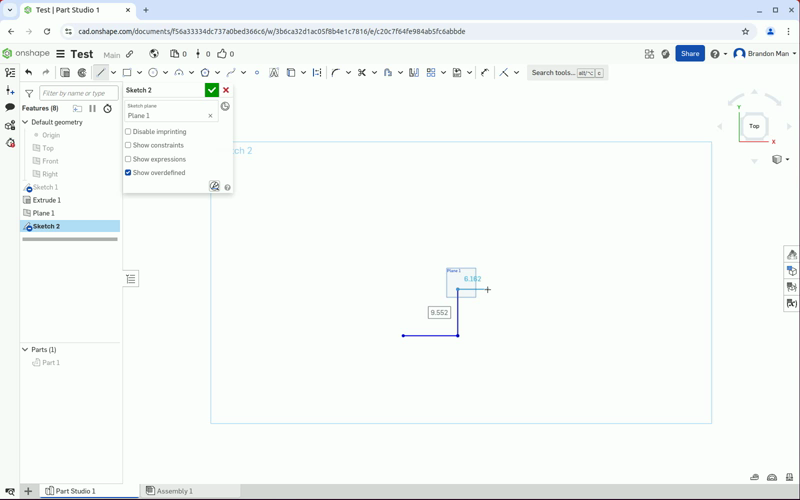
mouse_move(403, 289)
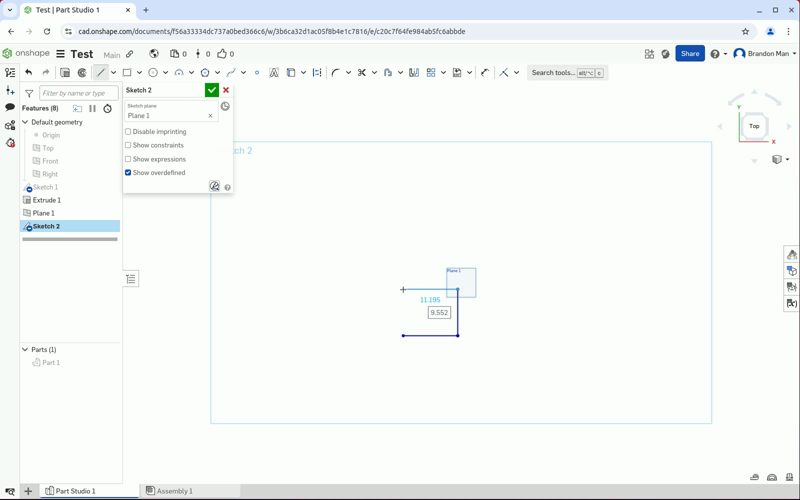
click(403, 289)
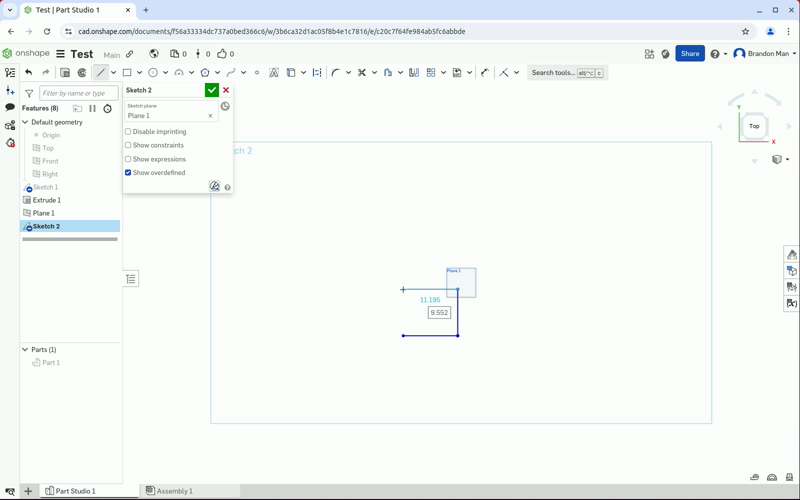
key_up(shift)
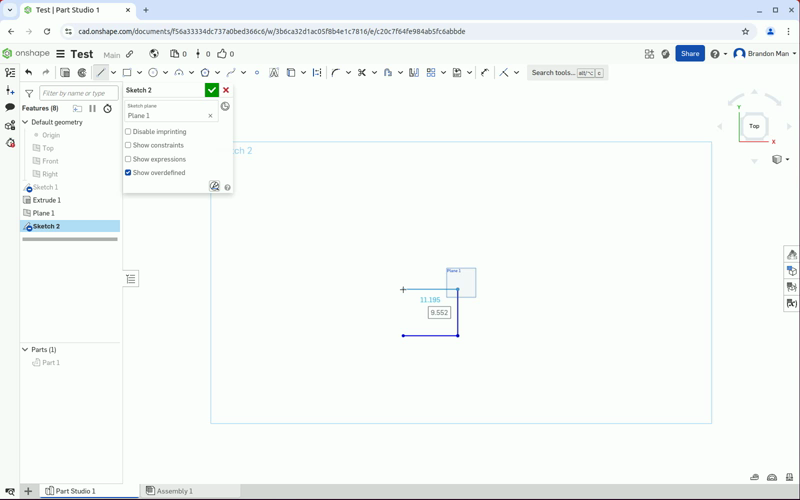
mouse_move(433, 289)
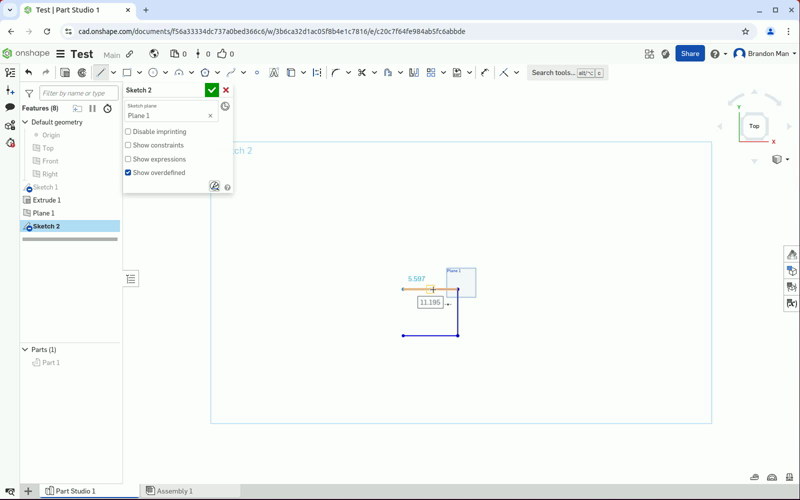
key_down(shift)
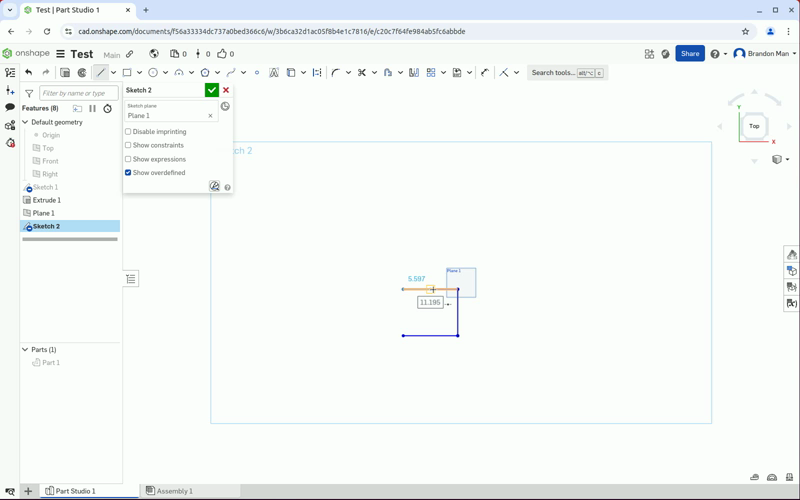
mouse_move(403, 335)
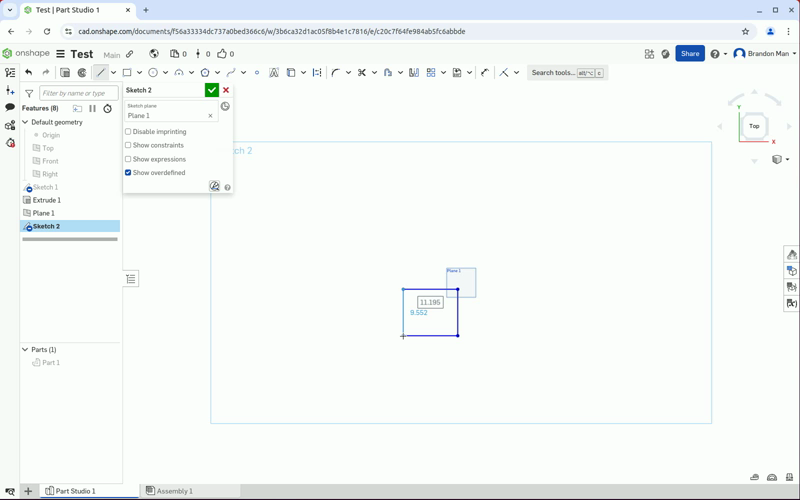
key_up(shift)
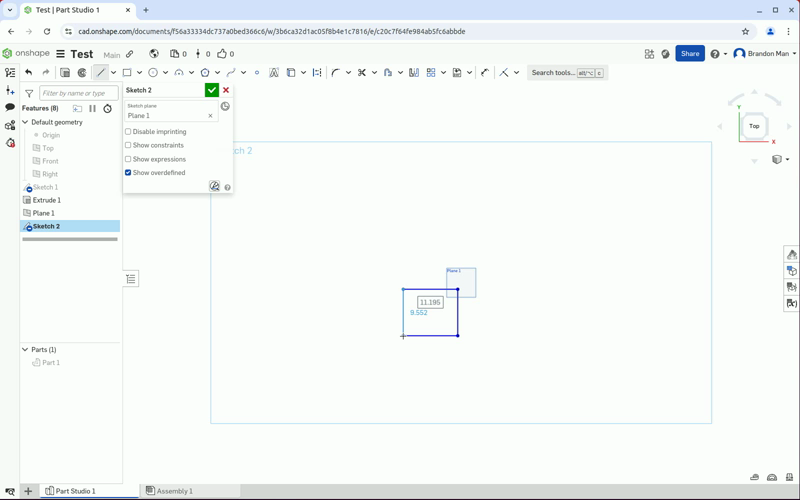
click(403, 335)
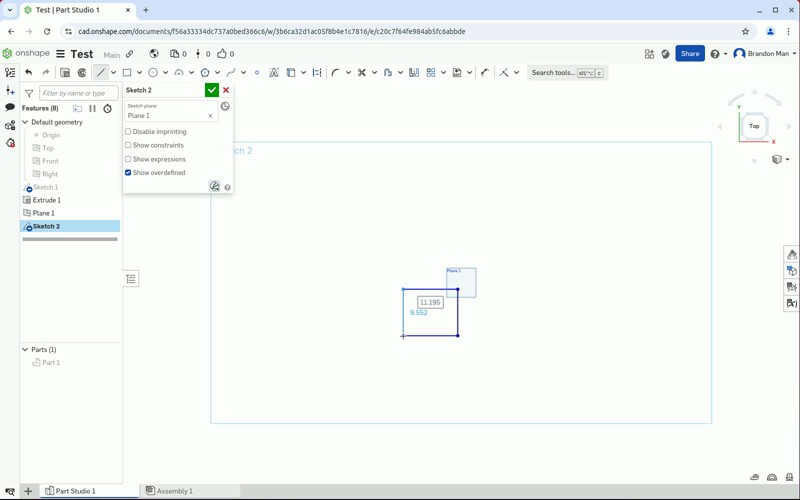
key(esc)
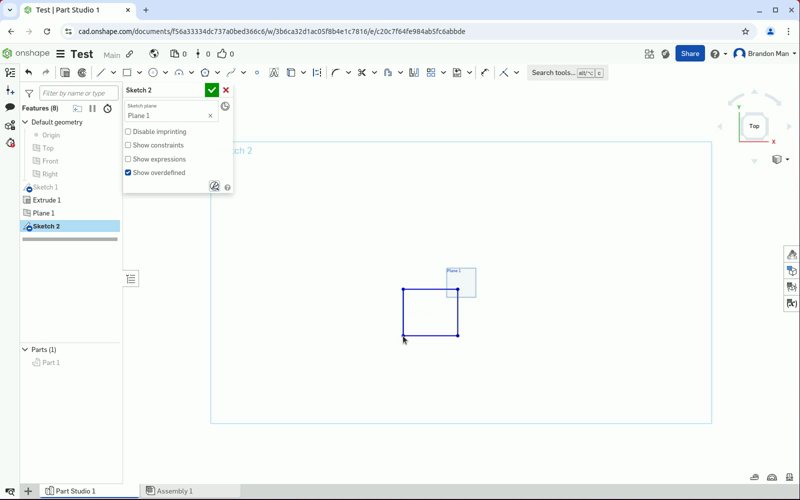
mouse_move(439, 300)
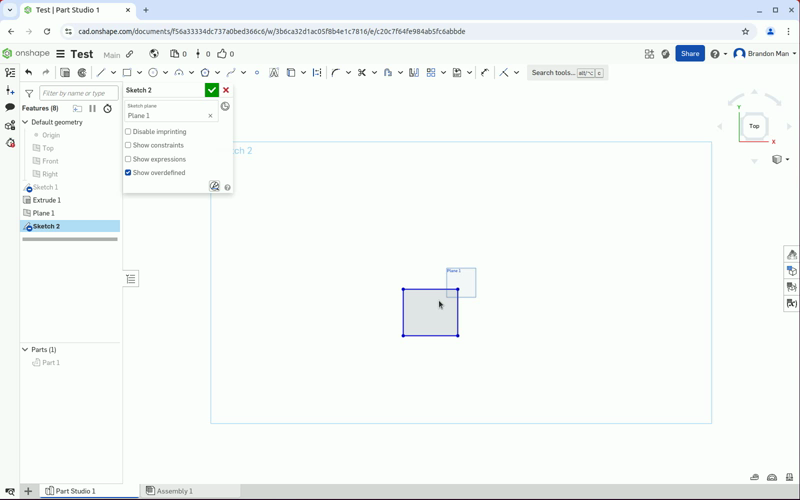
click(439, 300)
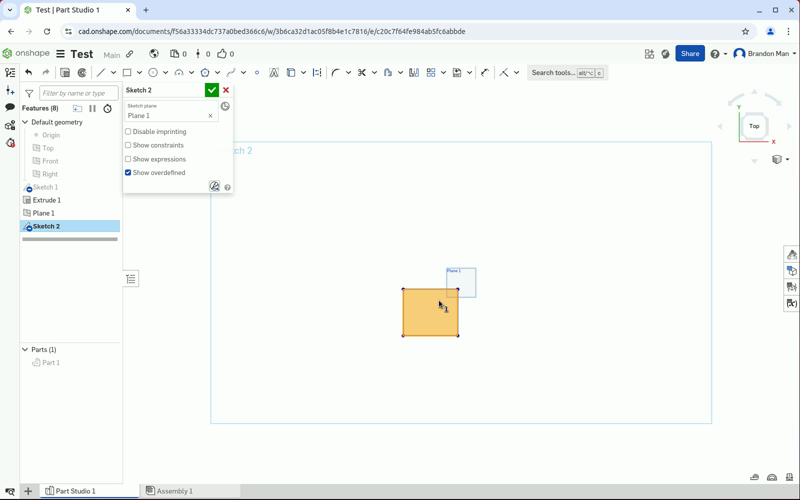
mouse_move(73, 352)
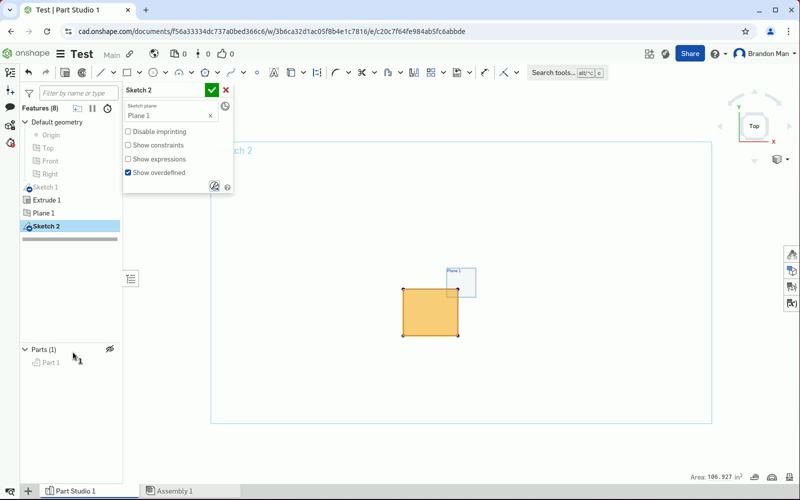
key(shift+y)
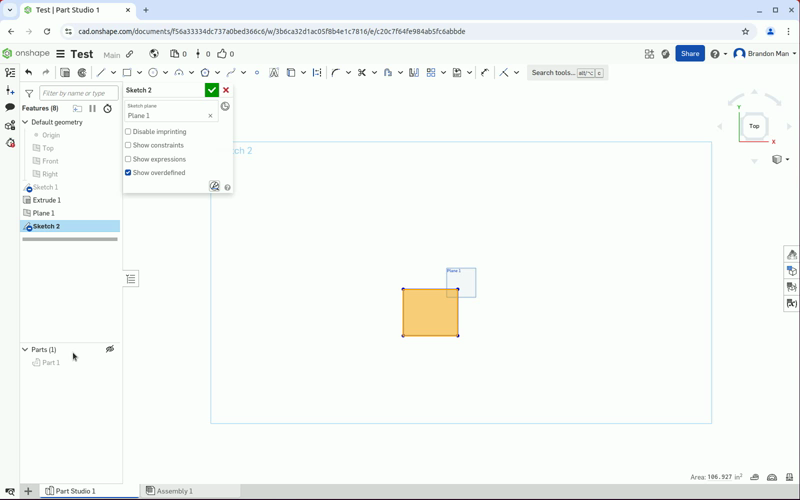
key(shift+e)
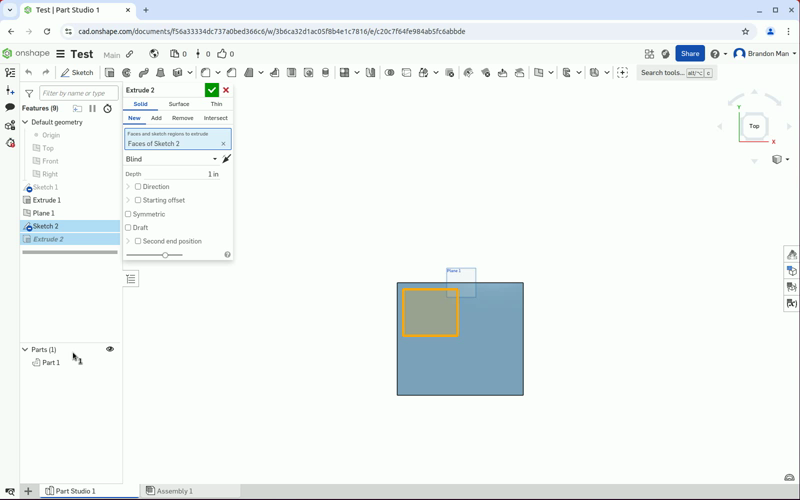
mouse_move(143, 106)
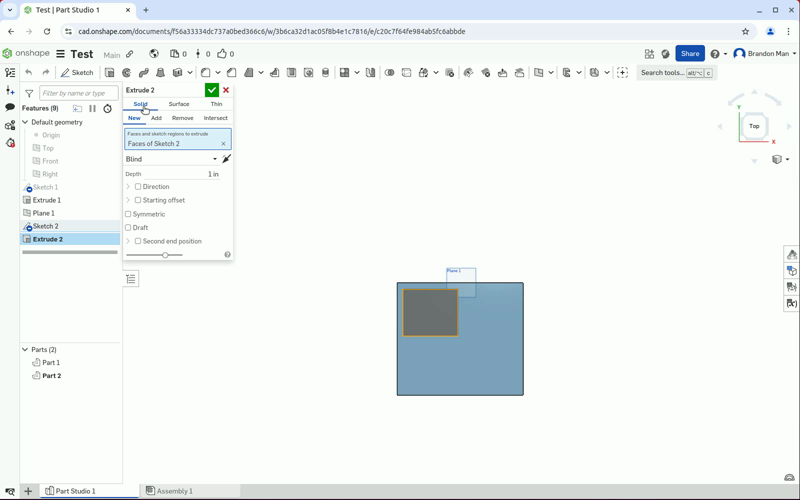
click(143, 106)
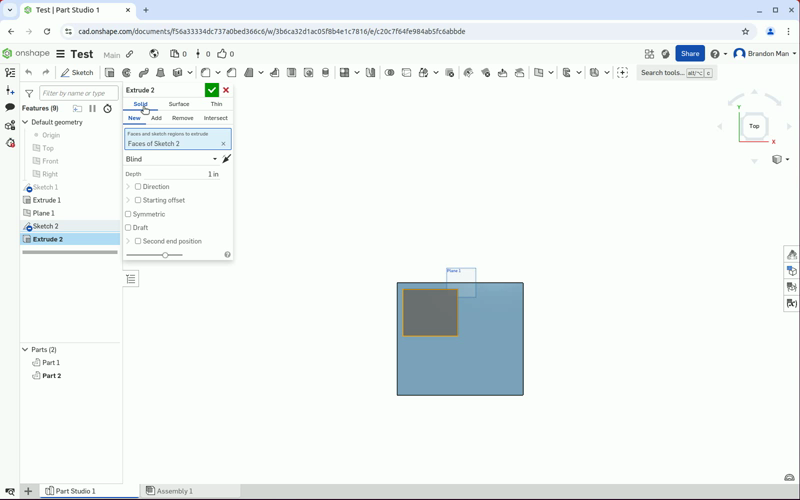
mouse_move(186, 120)
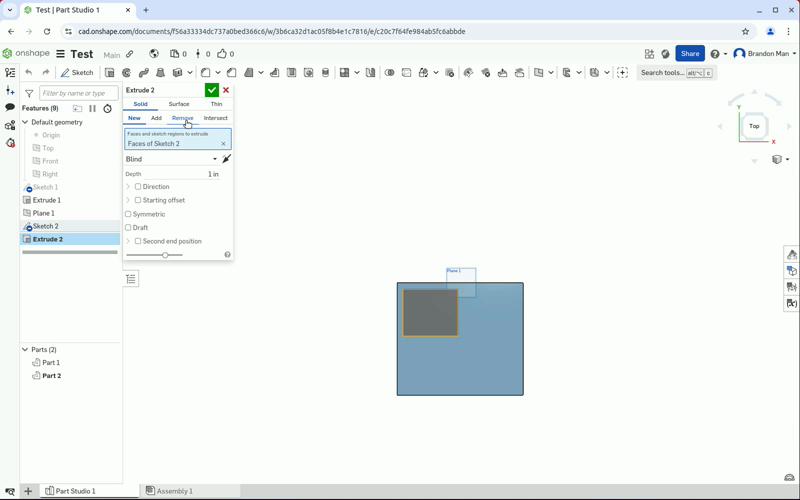
click(186, 120)
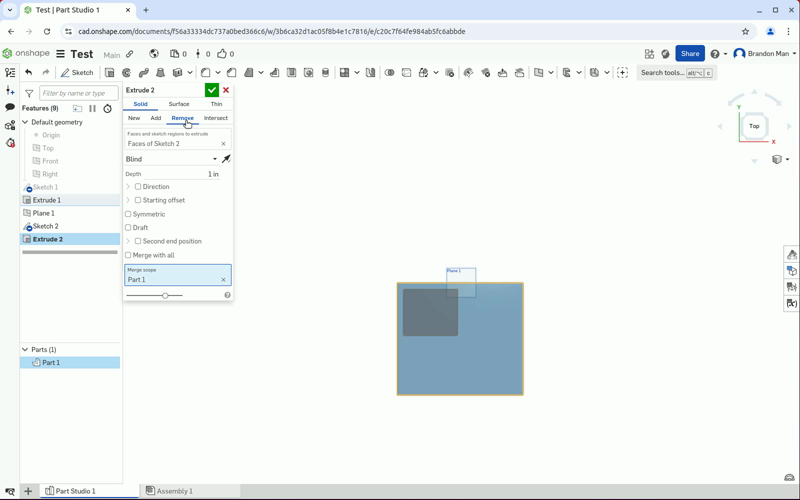
key(tab, 4)
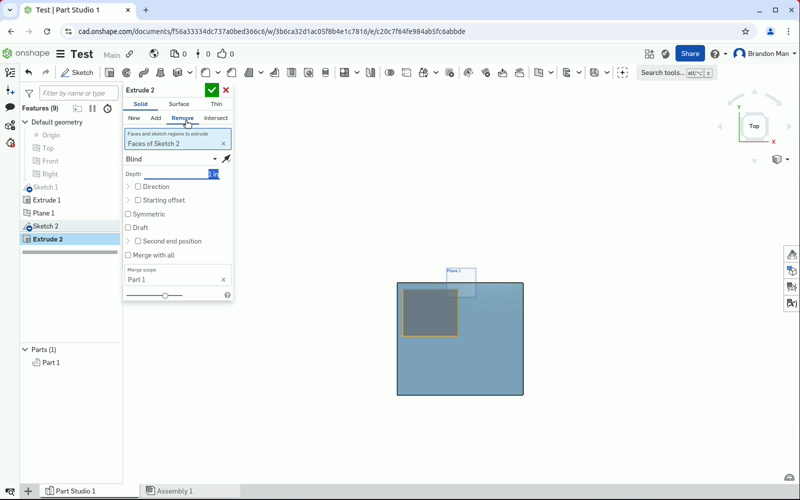
text(30.811)
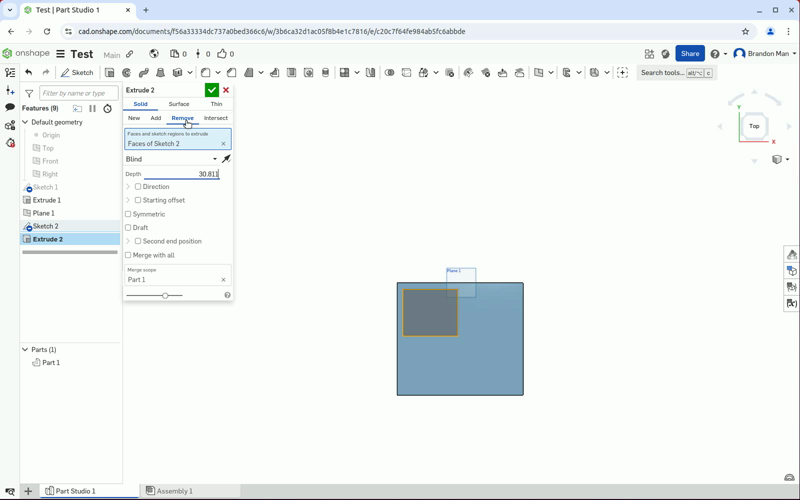
key(tab, 6)
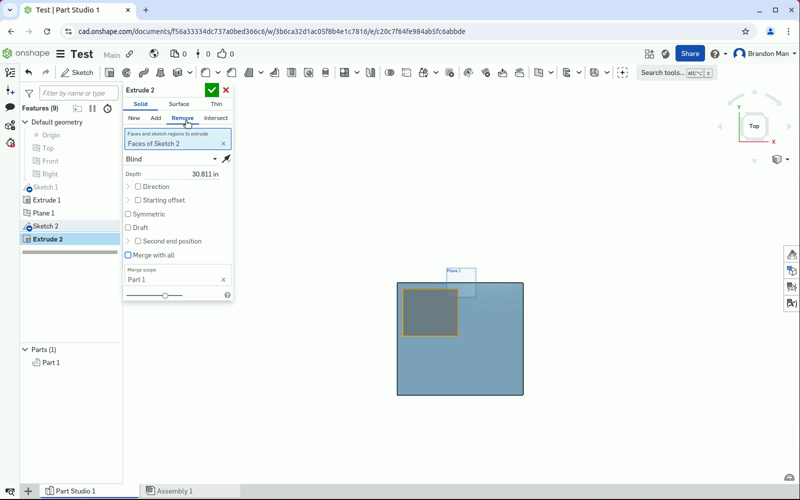
key(space)
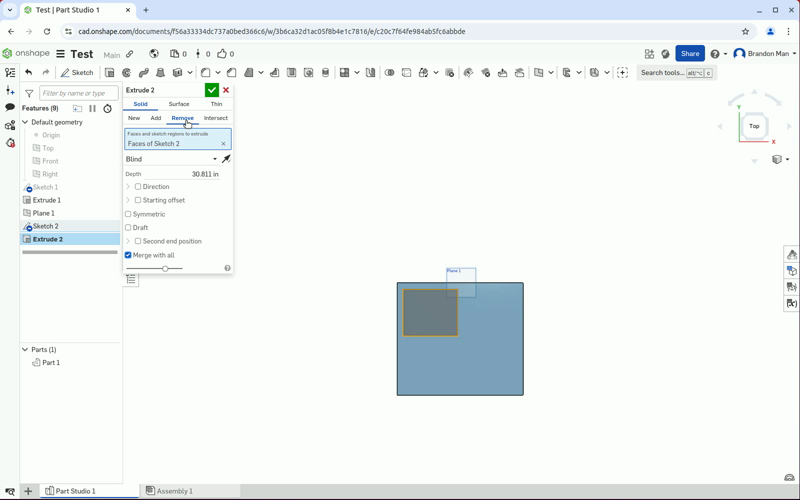
key(enter)
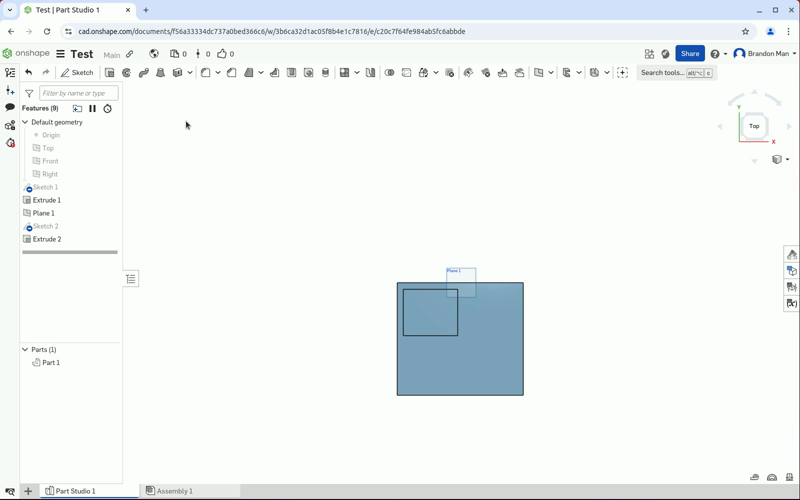
key(shift+h)
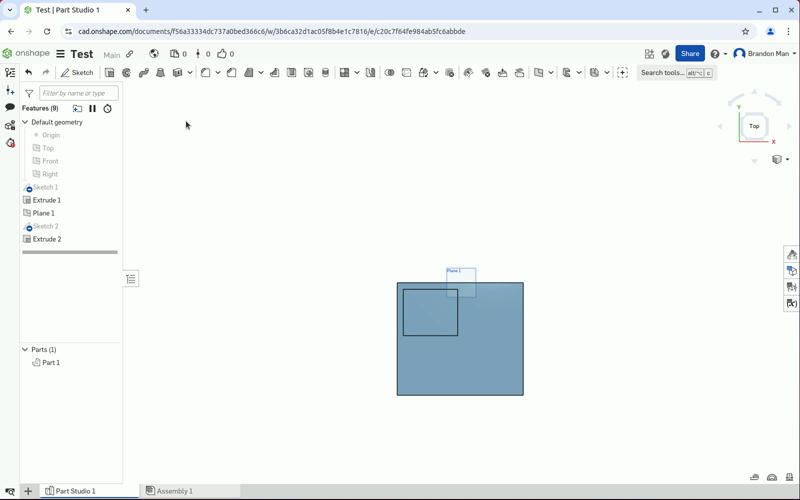
key(shift+h)
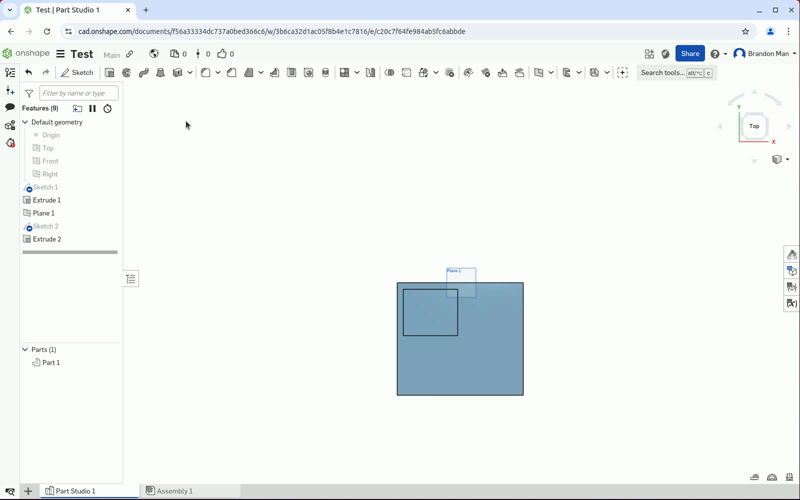
mouse_move(73, 189)
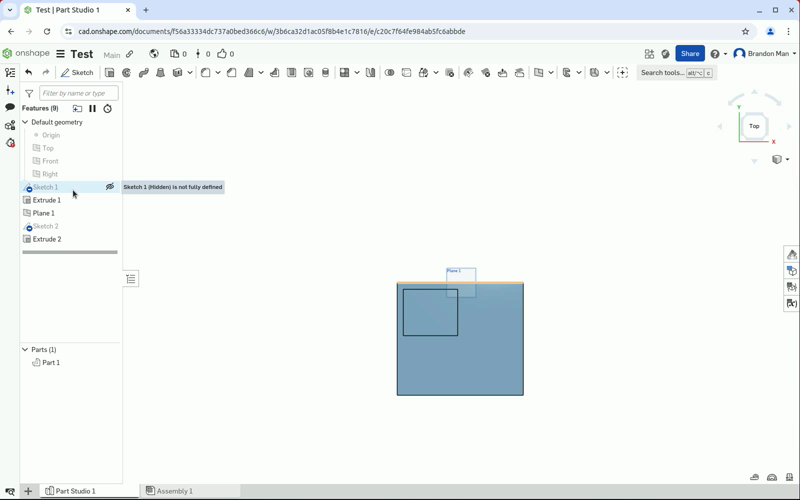
click(73, 189)
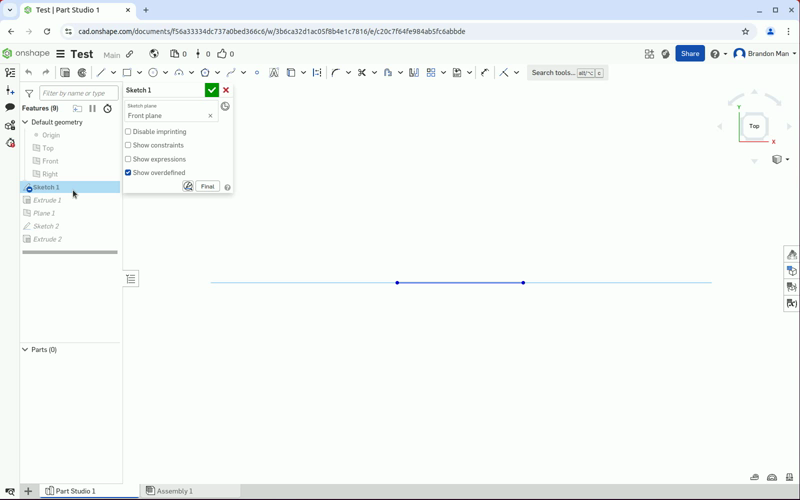
mouse_move(229, 92)
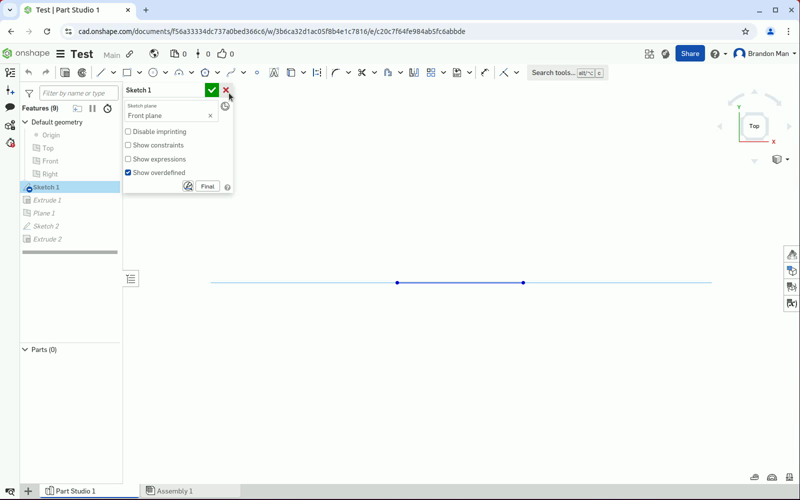
click(229, 92)
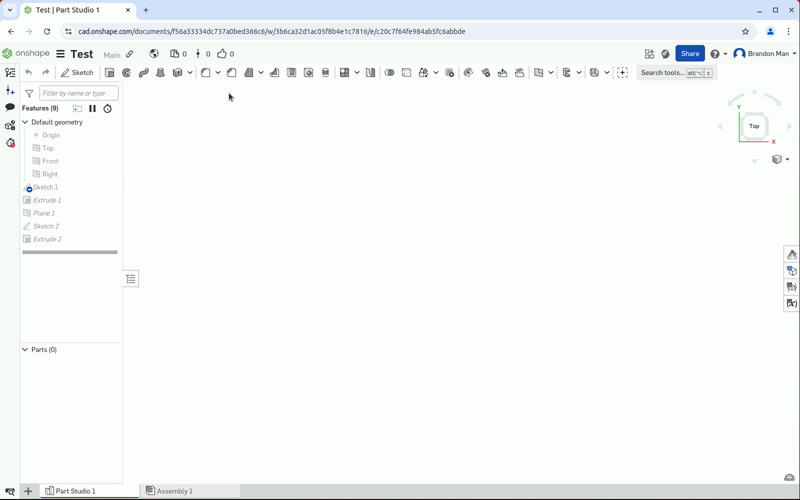
key(shift+s)
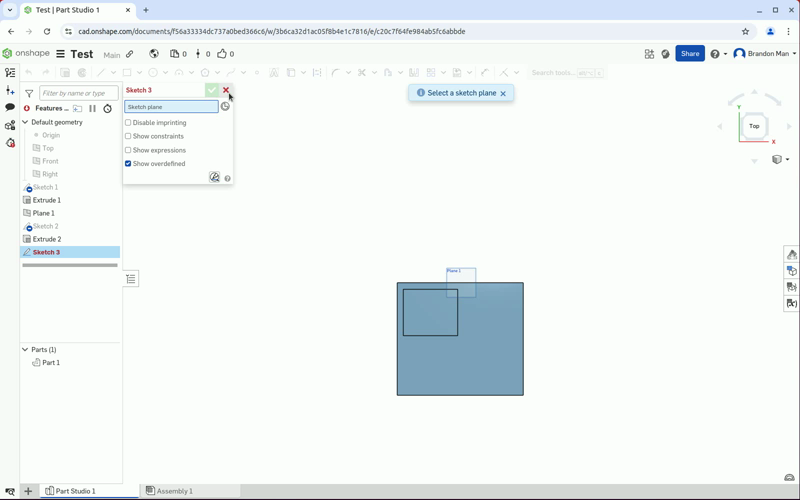
mouse_move(73, 215)
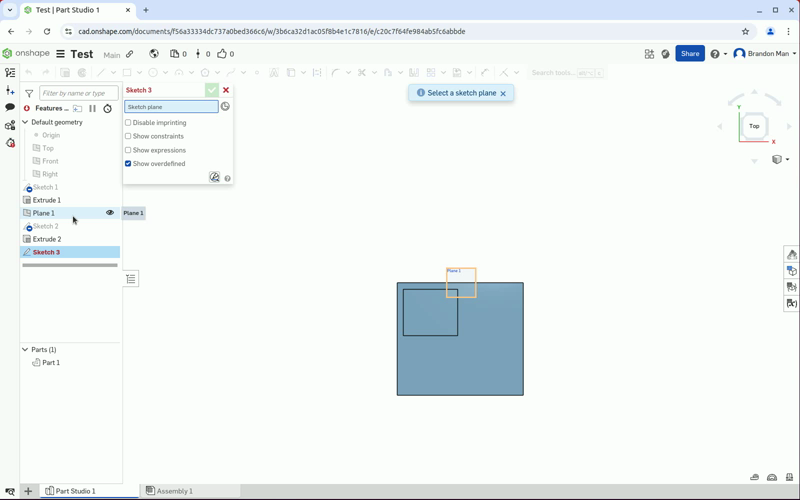
click(73, 215)
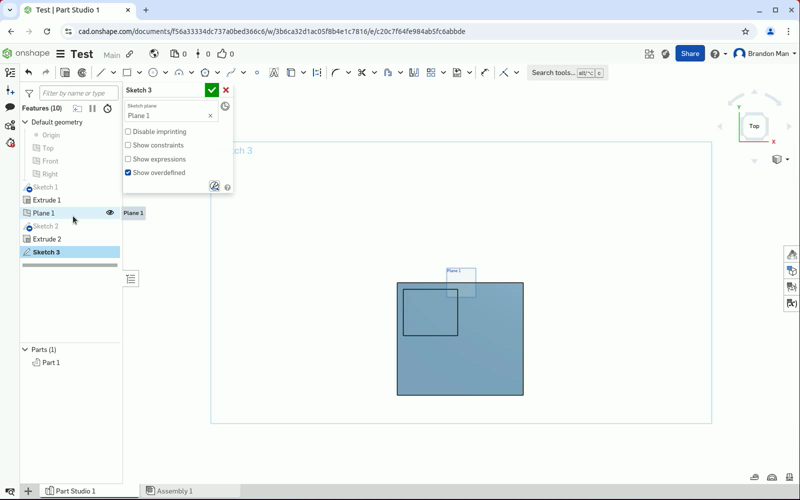
mouse_move(73, 352)
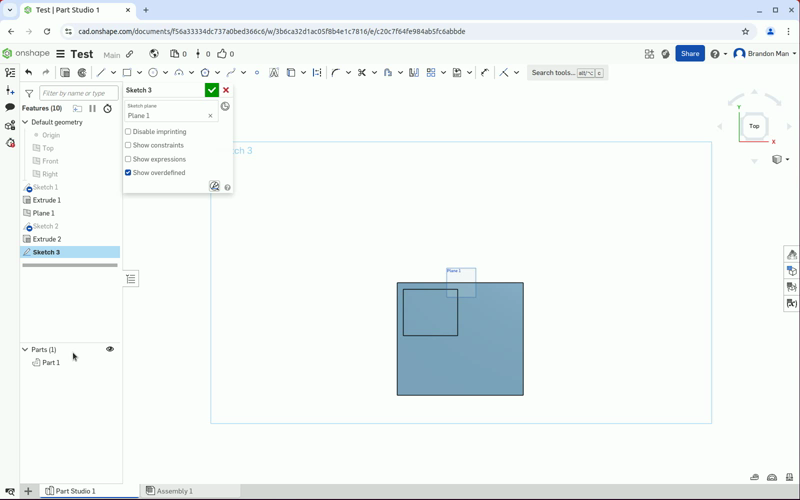
key(y)
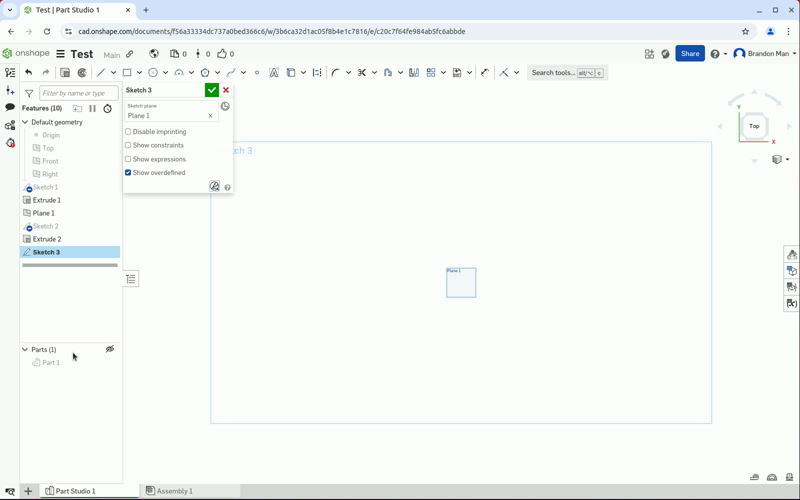
key(l)
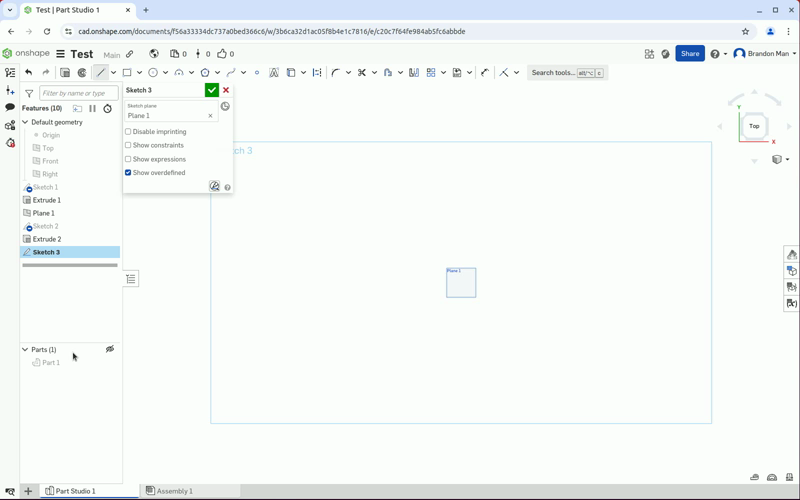
key_down(shift)
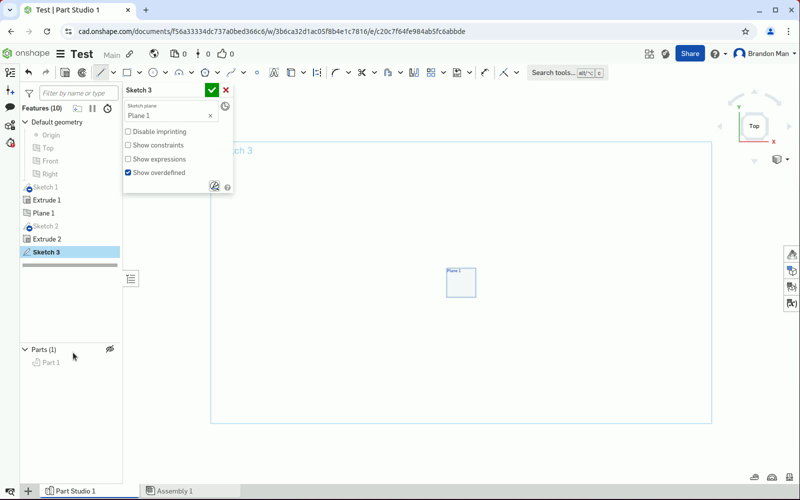
mouse_move(464, 335)
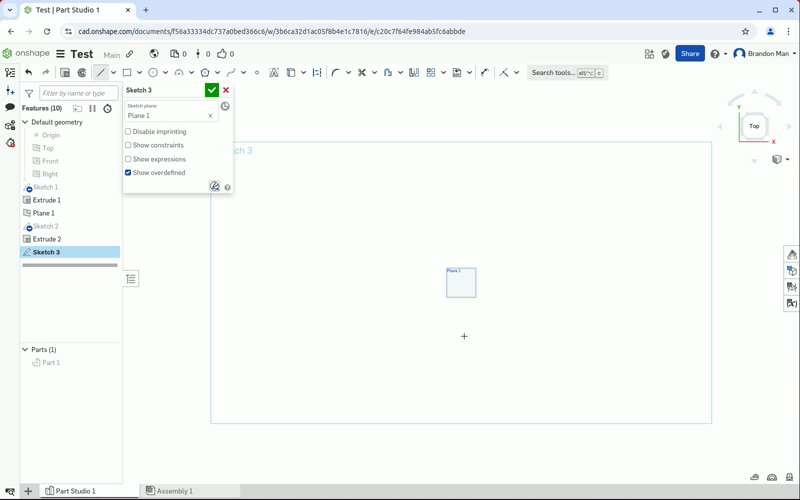
click(464, 335)
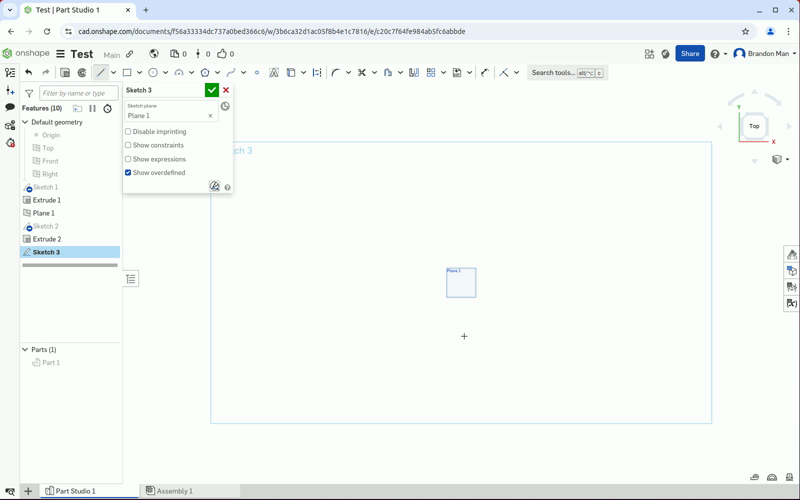
key_up(shift)
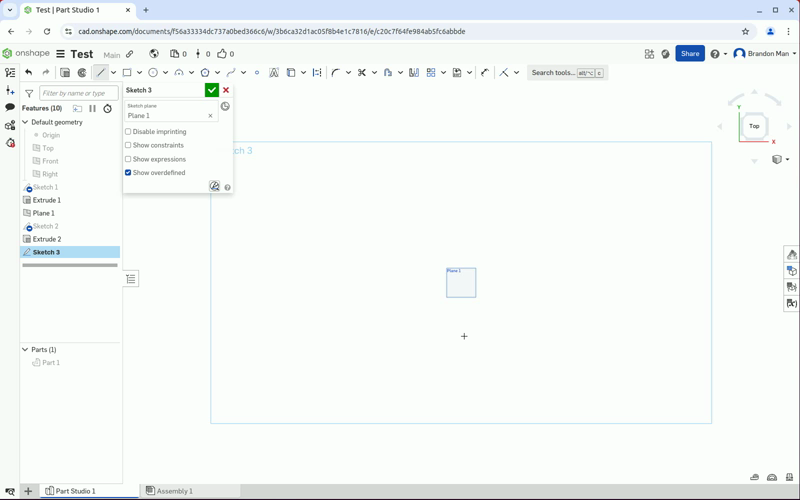
key_down(shift)
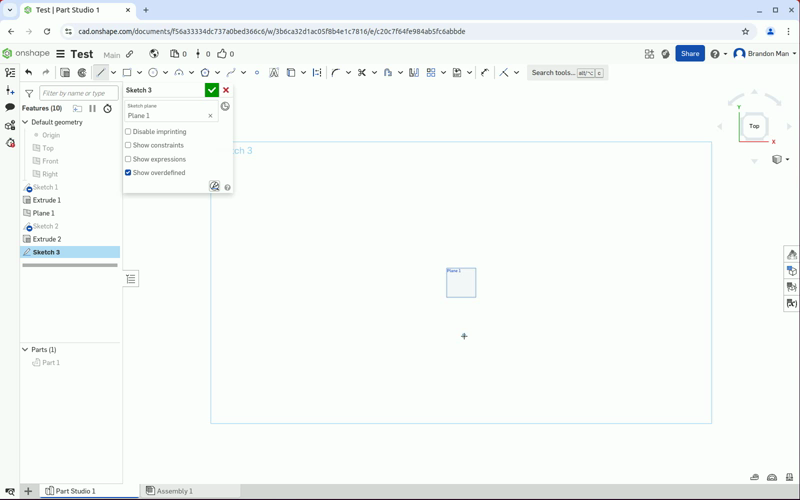
mouse_move(494, 335)
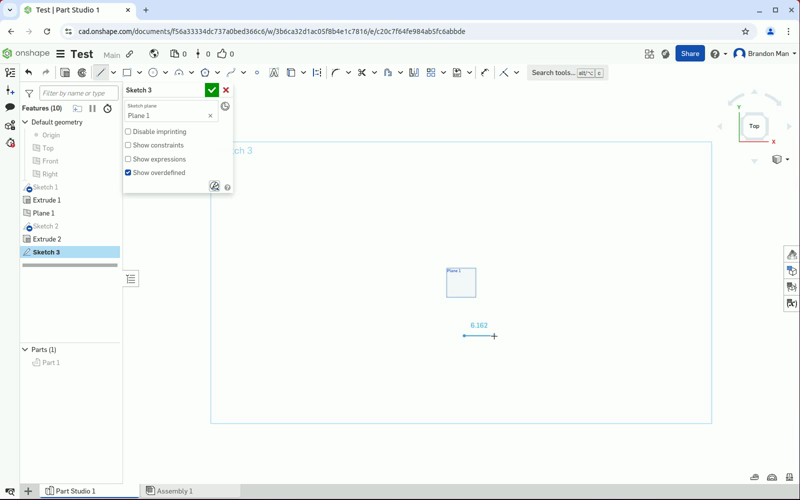
mouse_move(517, 335)
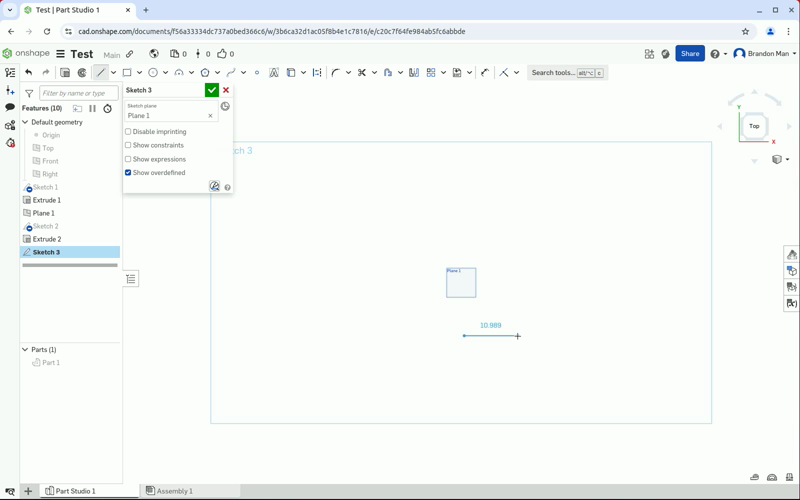
click(517, 335)
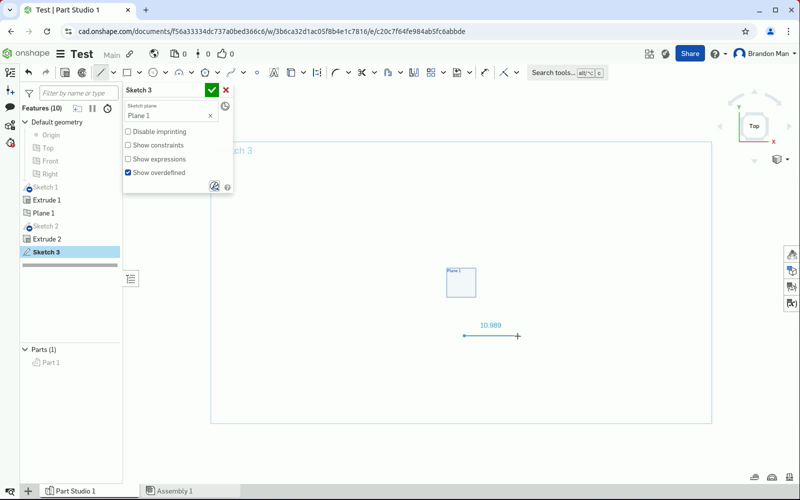
key_up(shift)
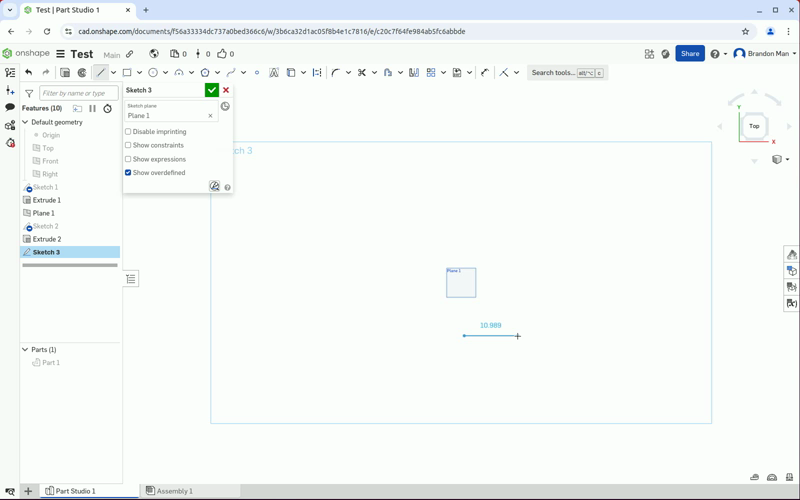
key_down(shift)
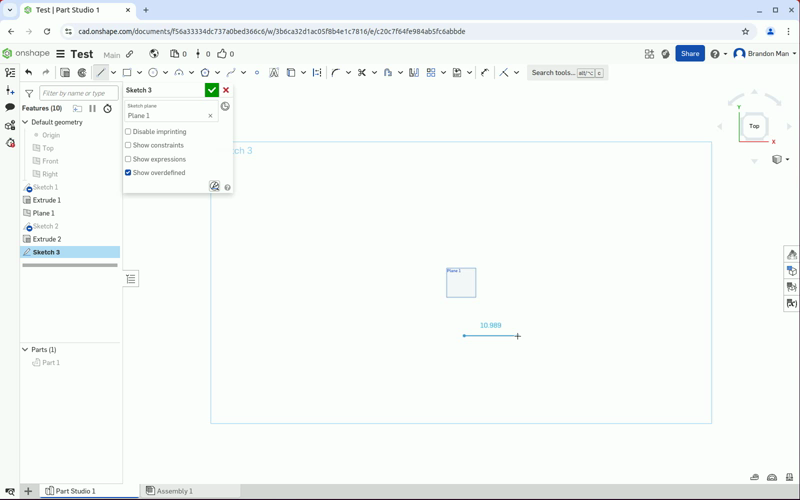
mouse_move(547, 335)
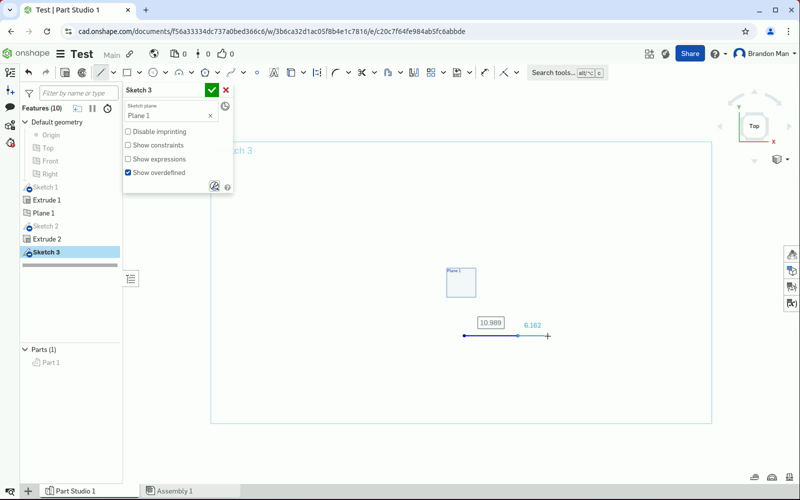
mouse_move(517, 289)
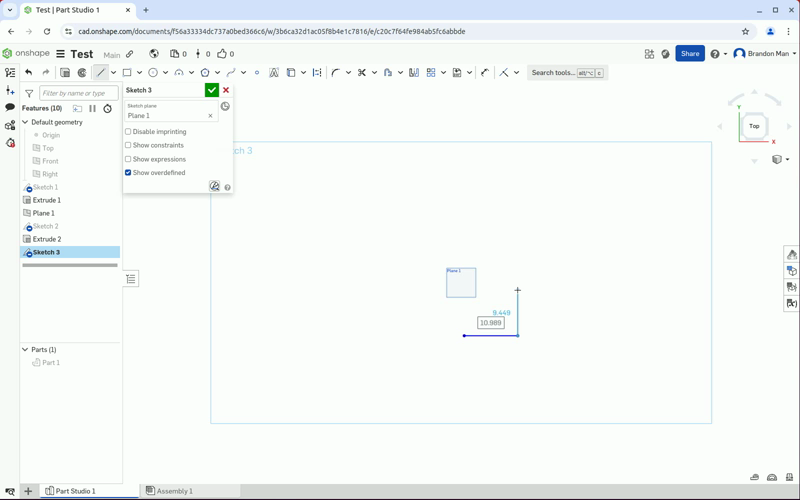
click(517, 289)
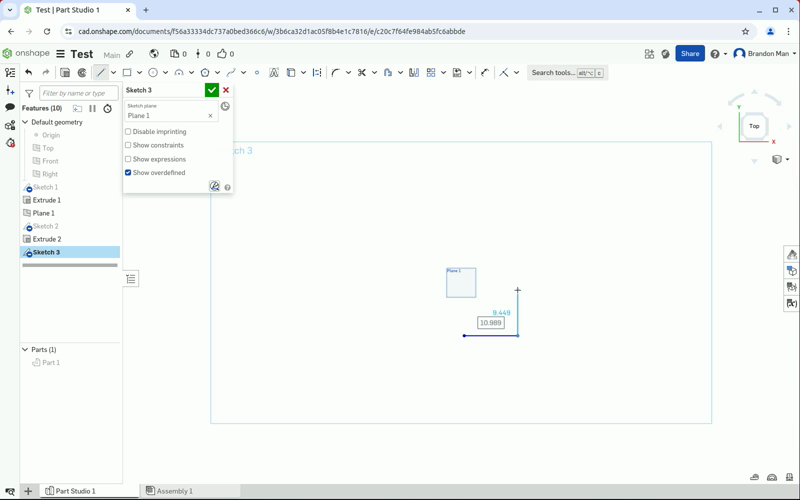
key_up(shift)
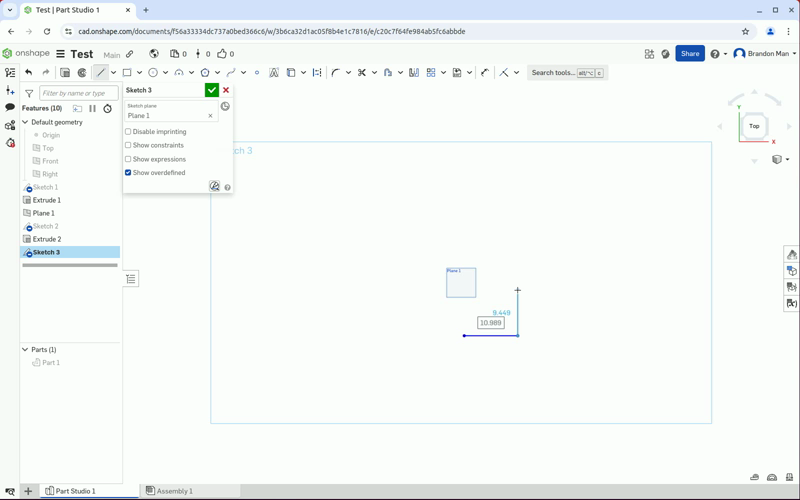
key_down(shift)
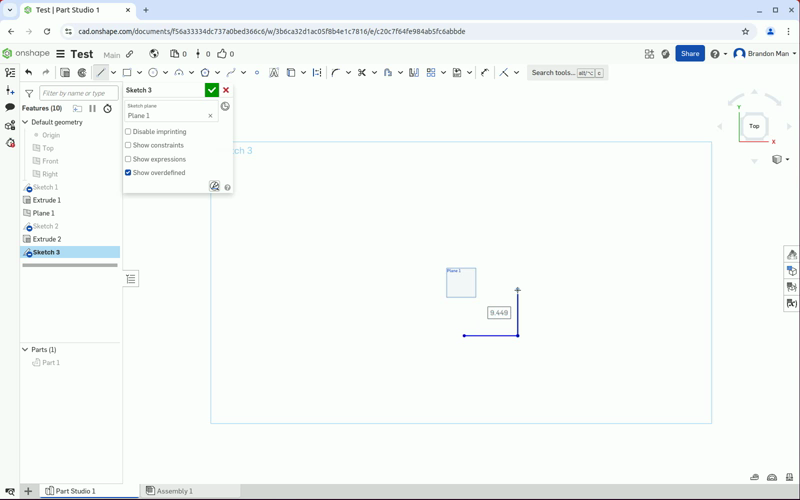
mouse_move(547, 289)
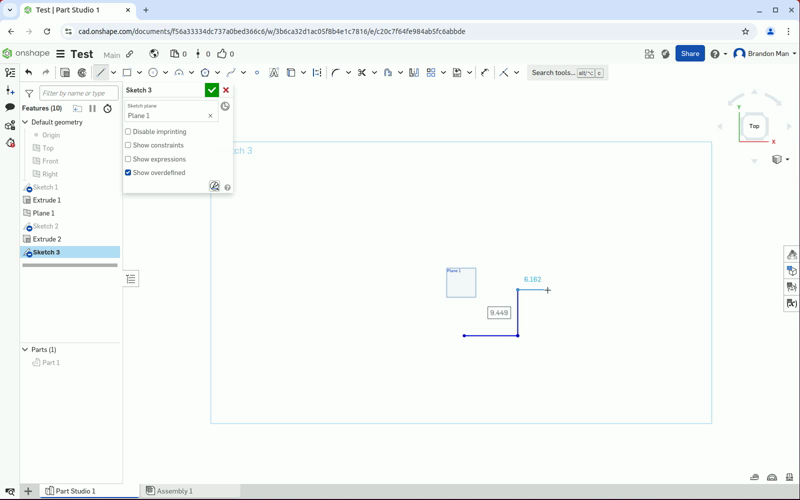
mouse_move(464, 289)
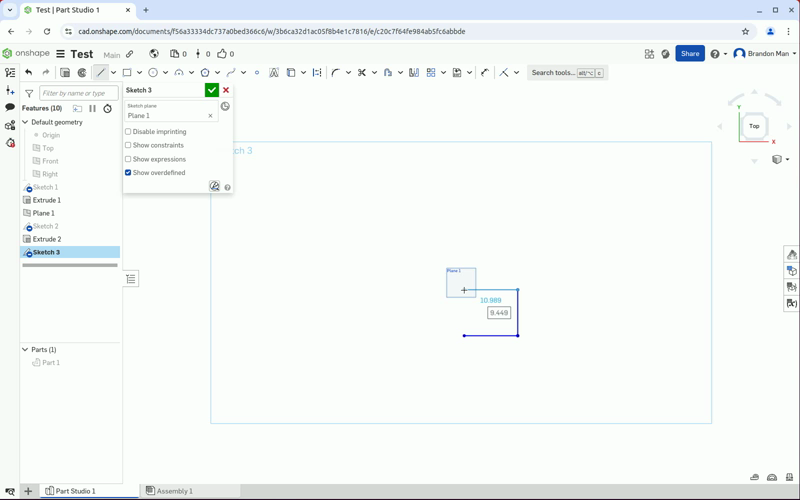
click(464, 289)
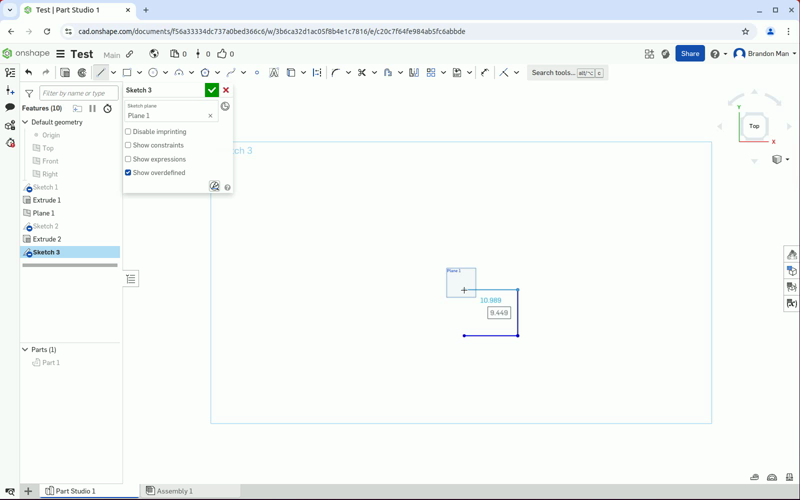
key_up(shift)
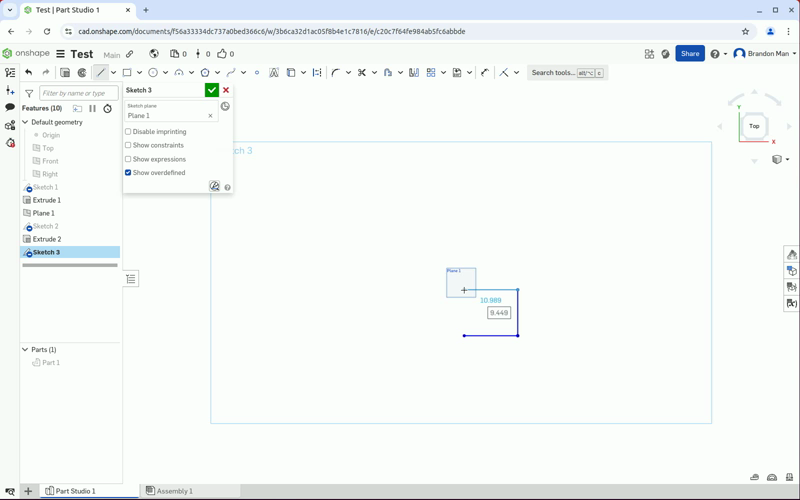
mouse_move(494, 289)
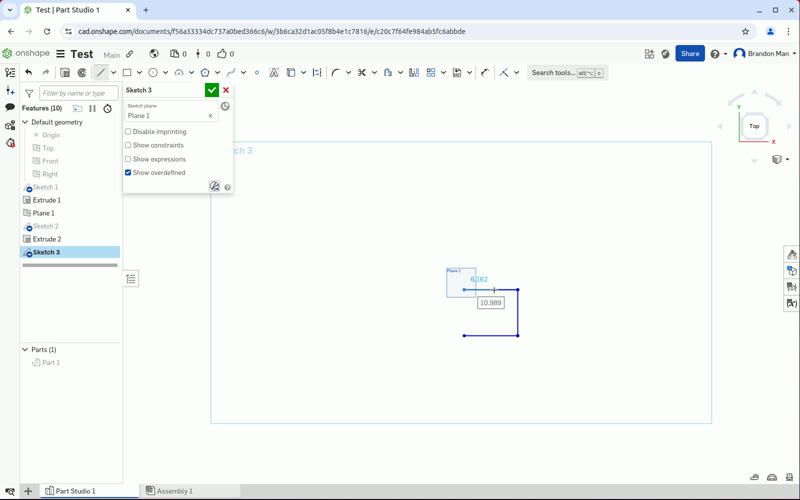
key_down(shift)
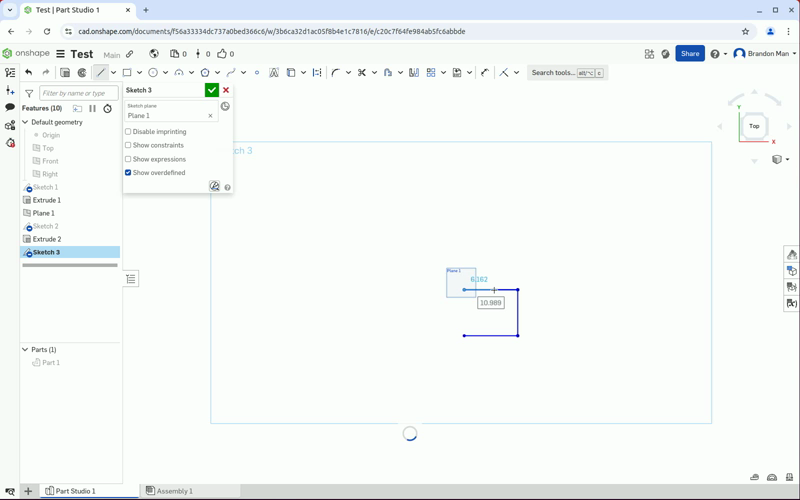
mouse_move(464, 335)
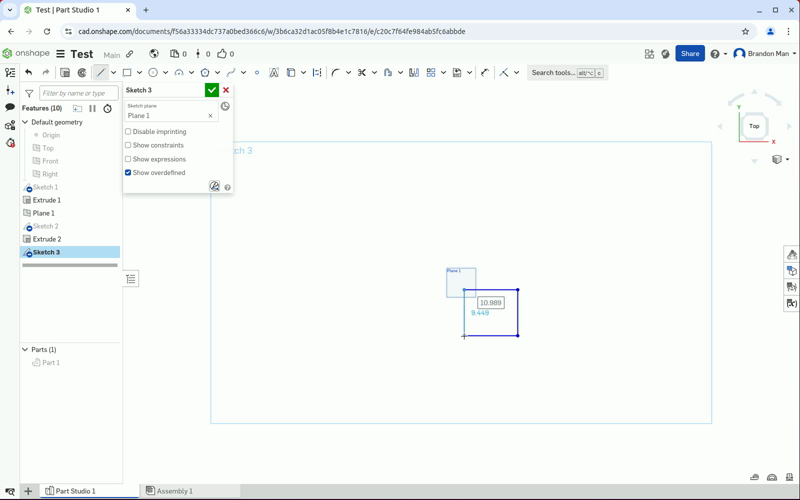
key_up(shift)
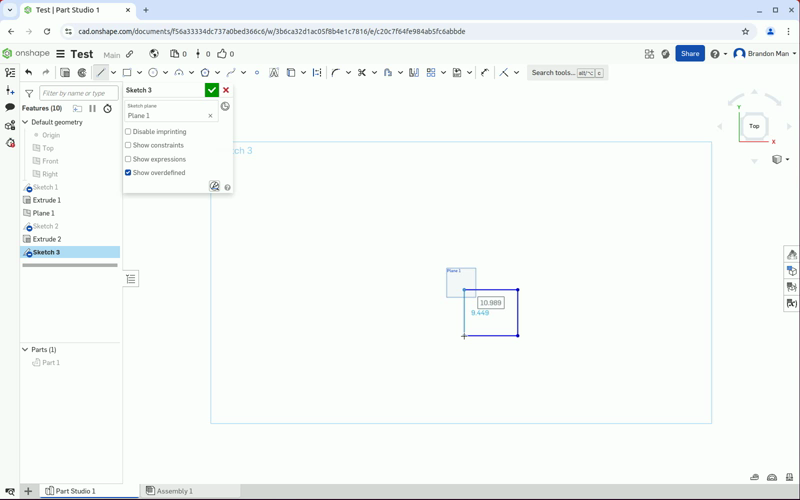
click(464, 335)
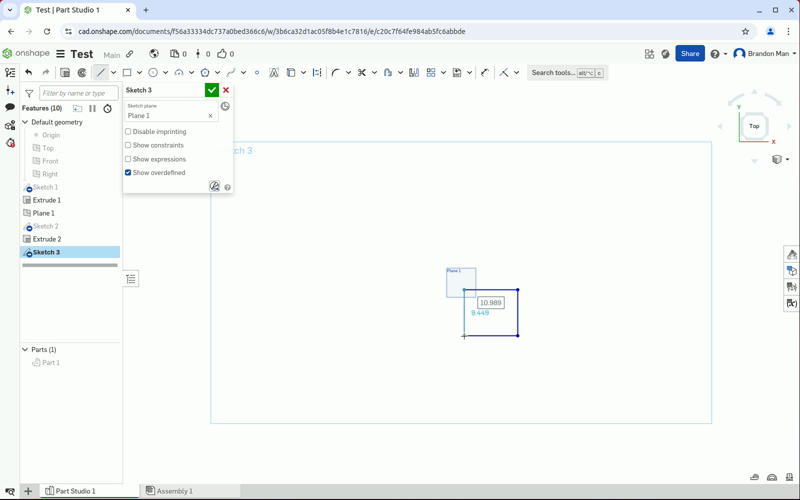
key(esc)
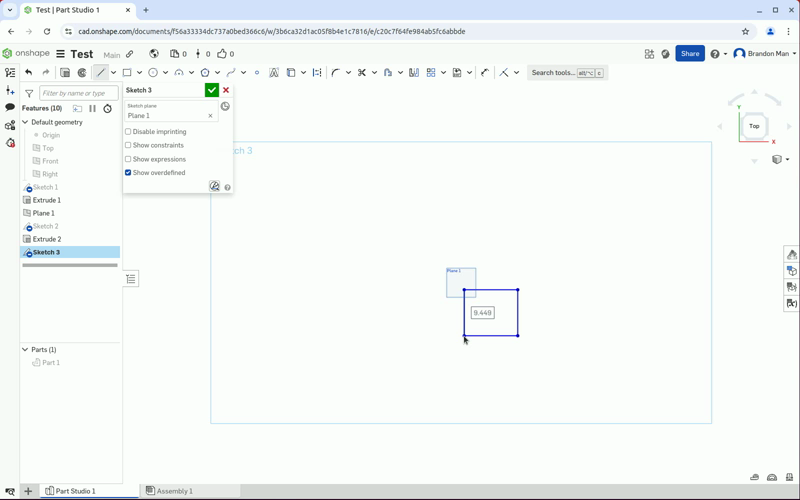
mouse_move(473, 333)
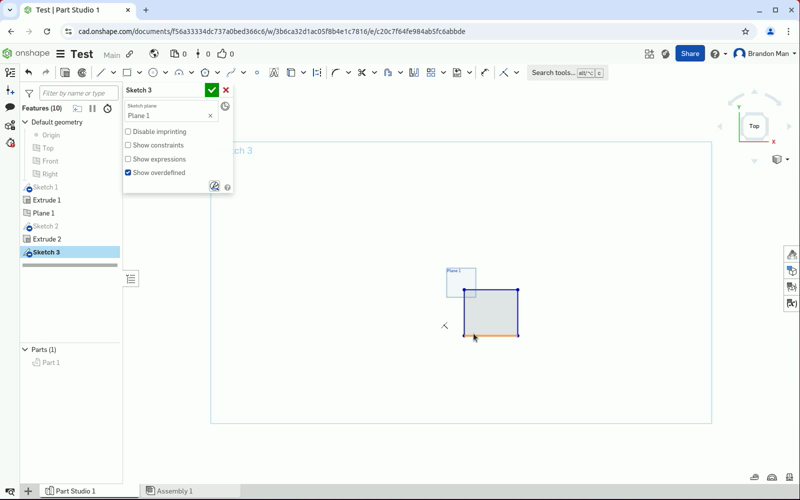
click(473, 333)
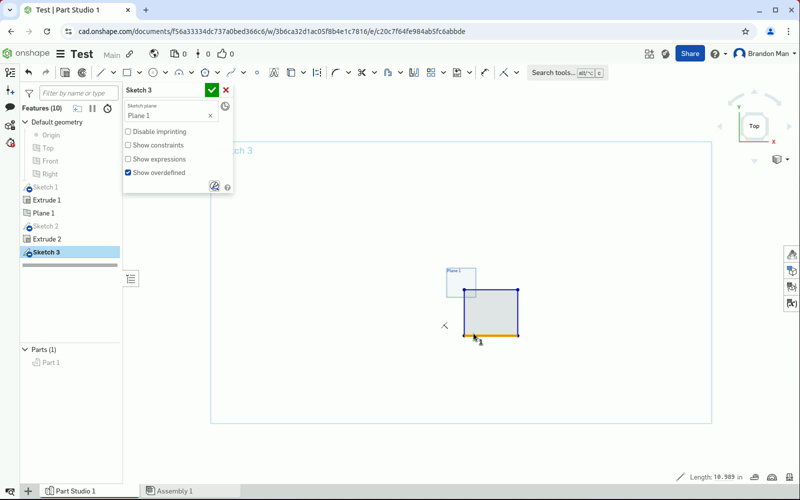
mouse_move(73, 352)
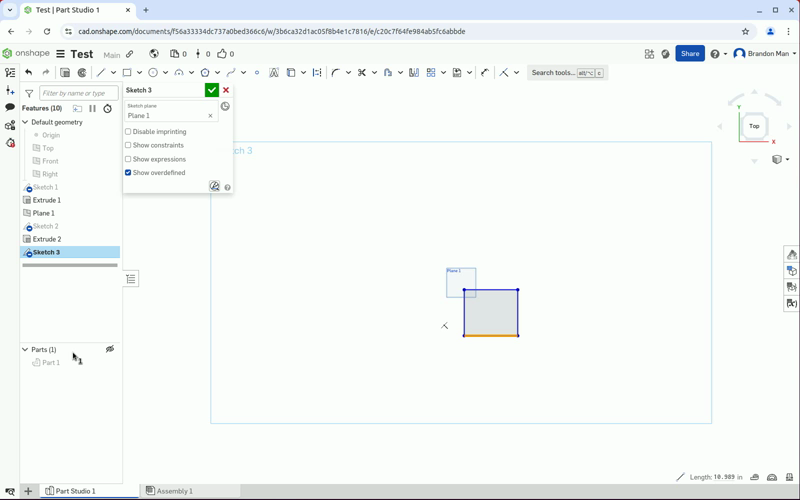
key(shift+y)
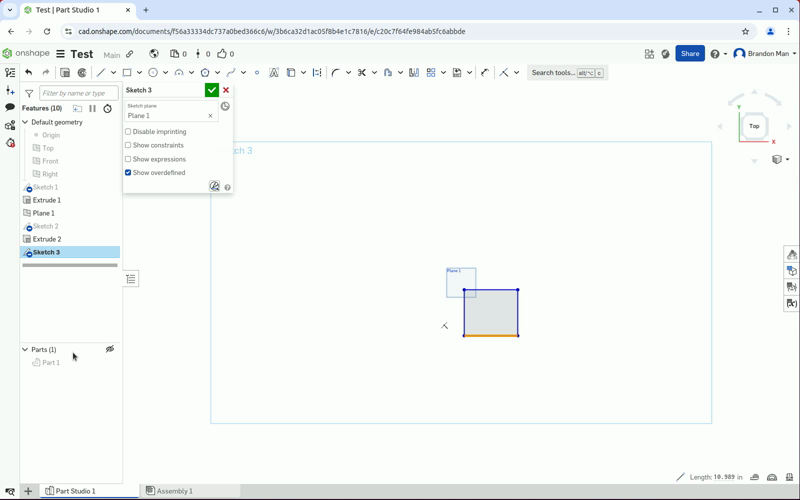
key(shift+e)
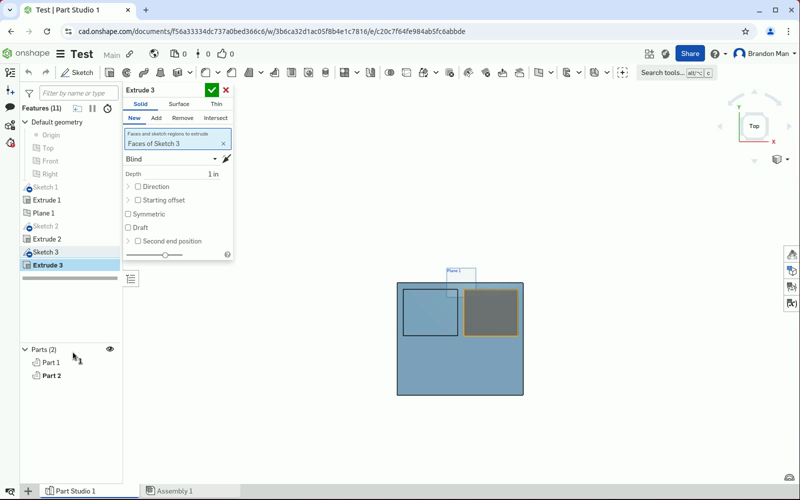
mouse_move(143, 106)
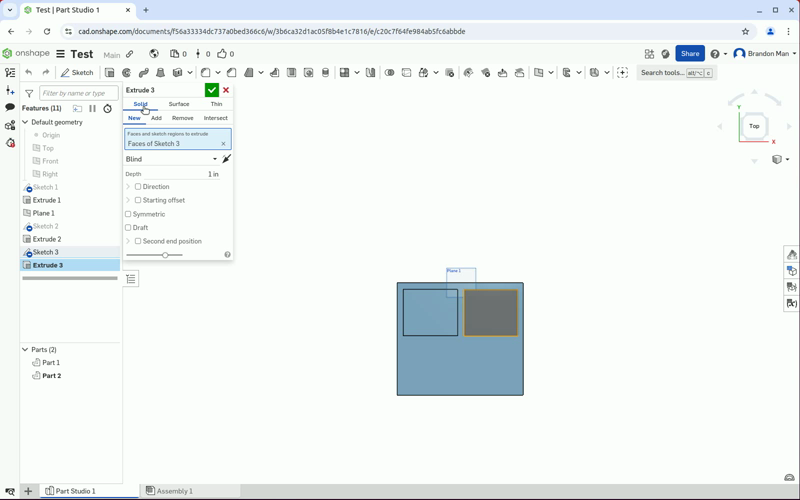
click(143, 106)
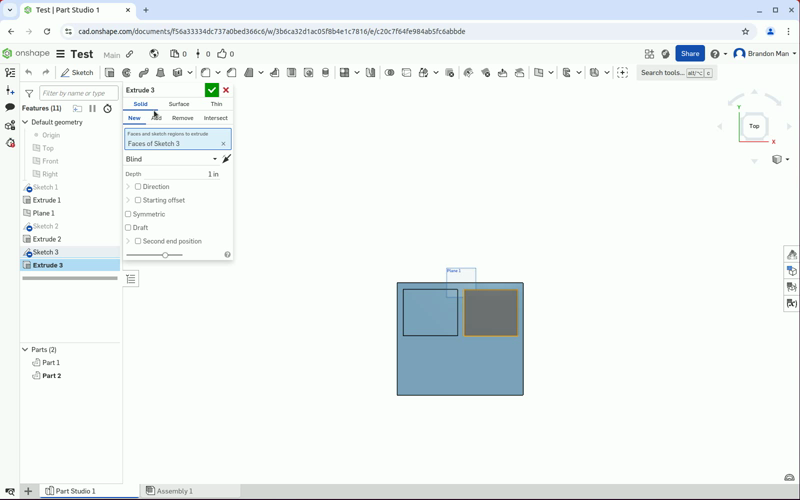
mouse_move(186, 120)
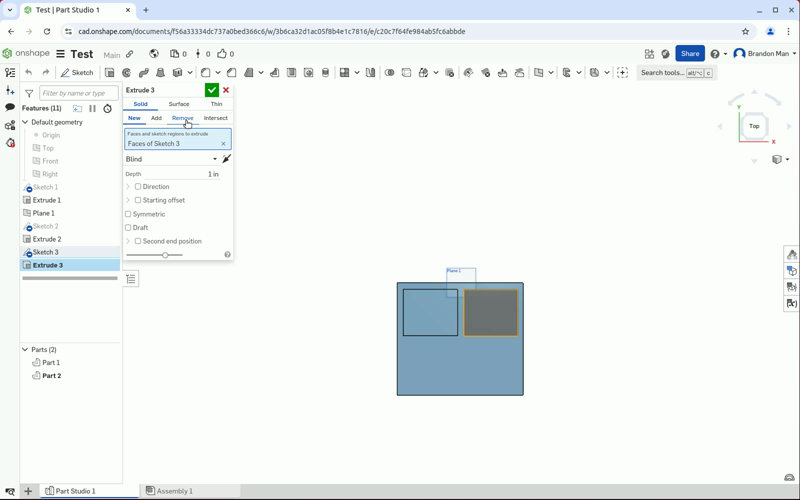
click(186, 120)
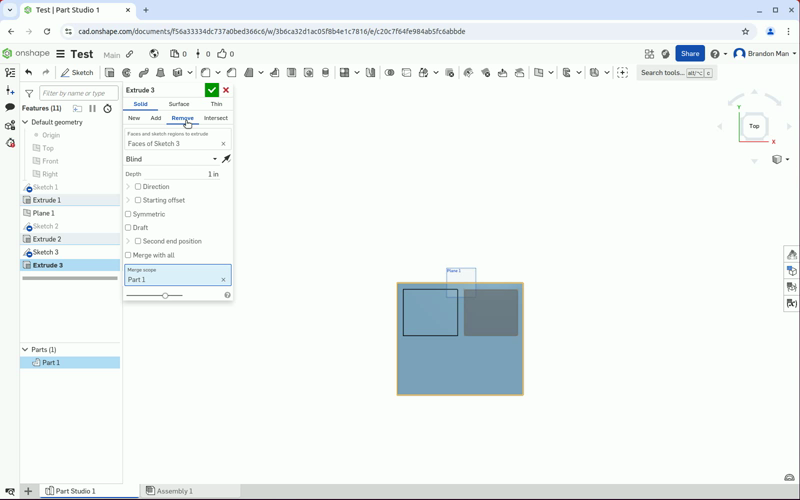
key(tab, 4)
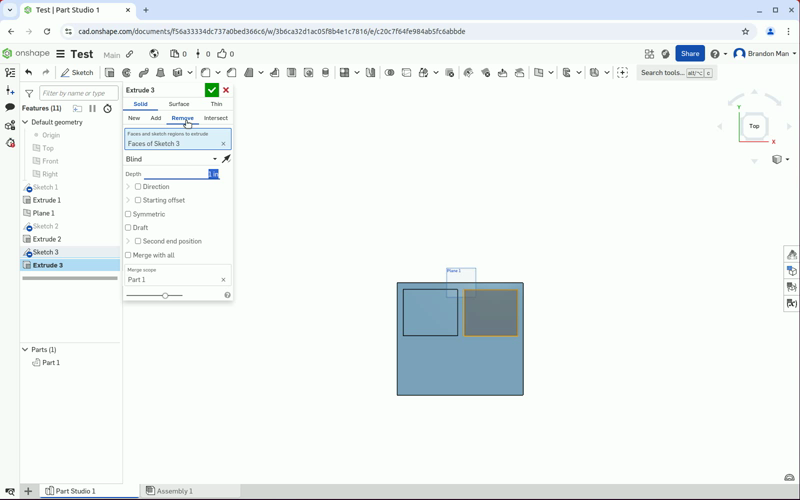
text(30.811)
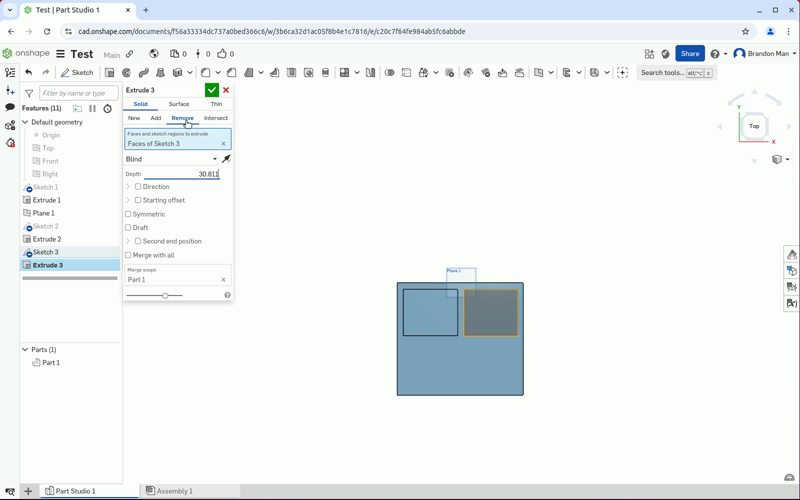
key(tab, 6)
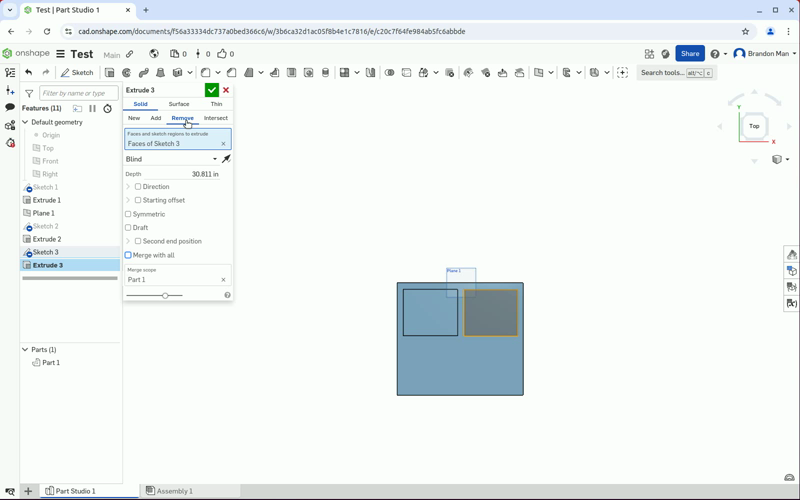
key(space)
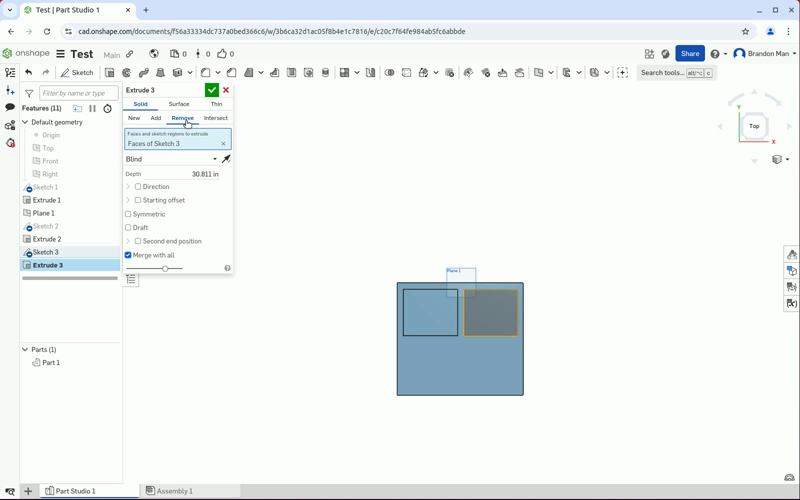
key(enter)
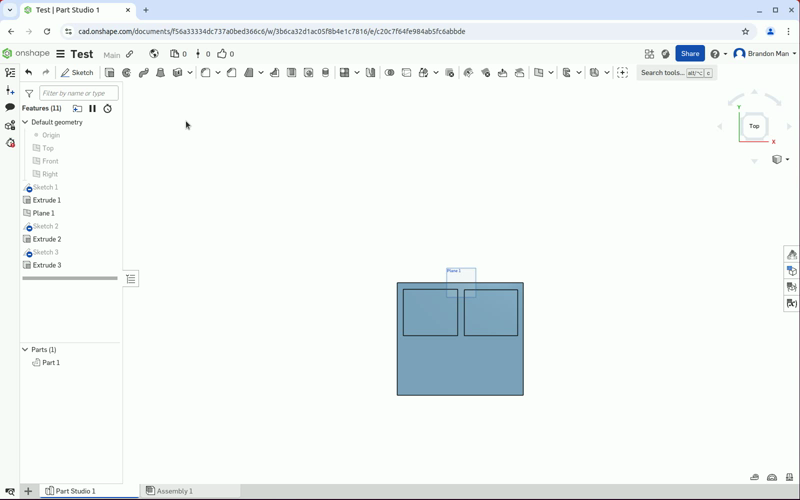
key(shift+h)
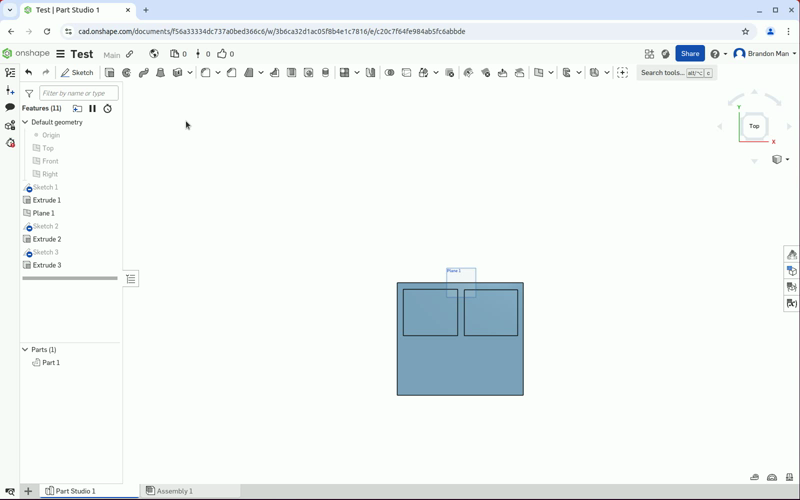
key(shift+h)
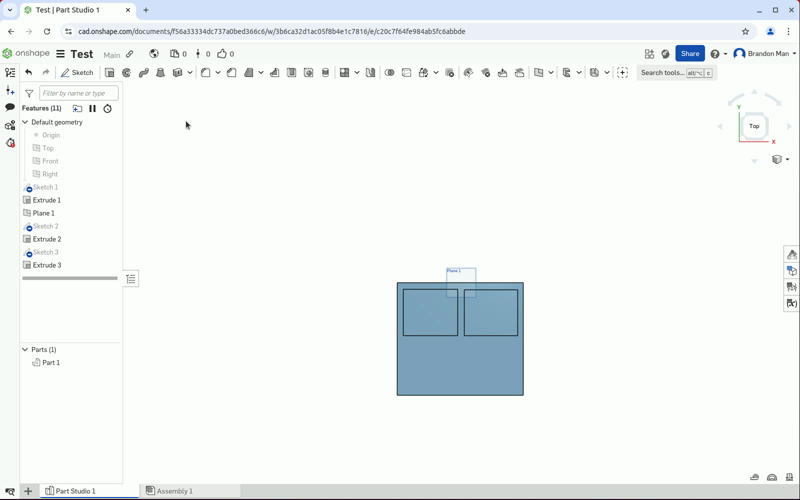
mouse_move(73, 189)
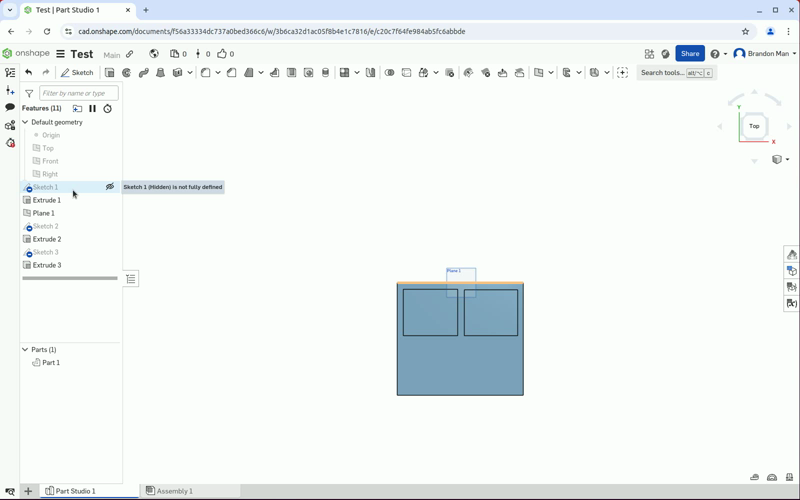
click(73, 189)
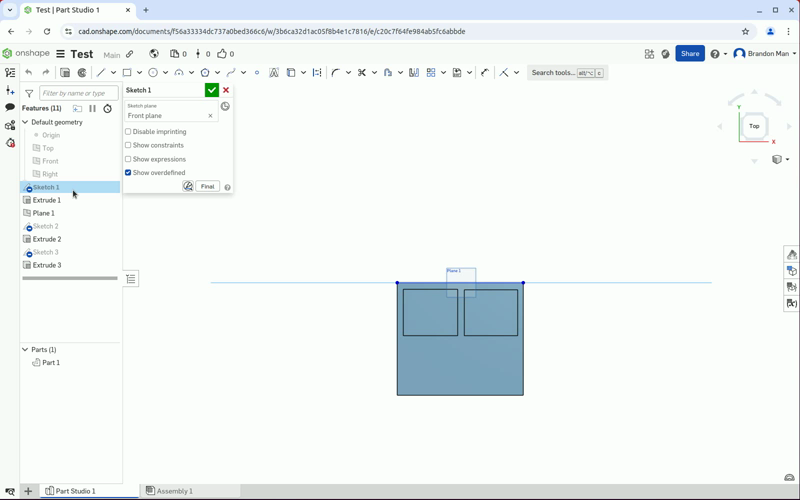
mouse_move(229, 92)
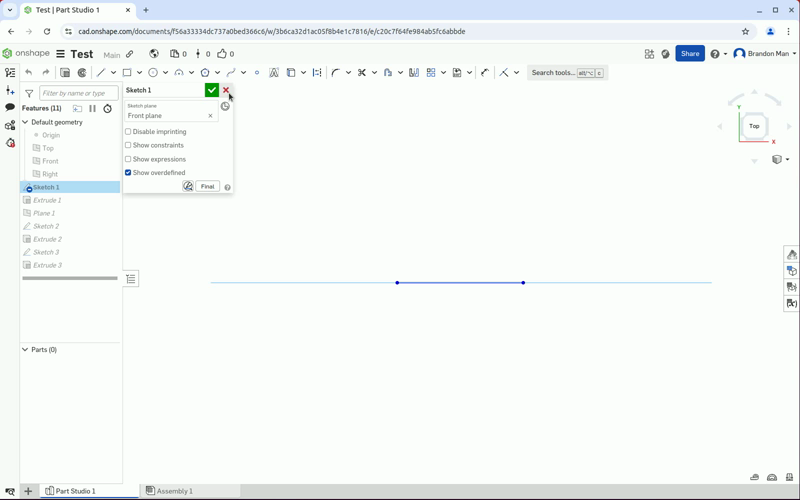
click(229, 92)
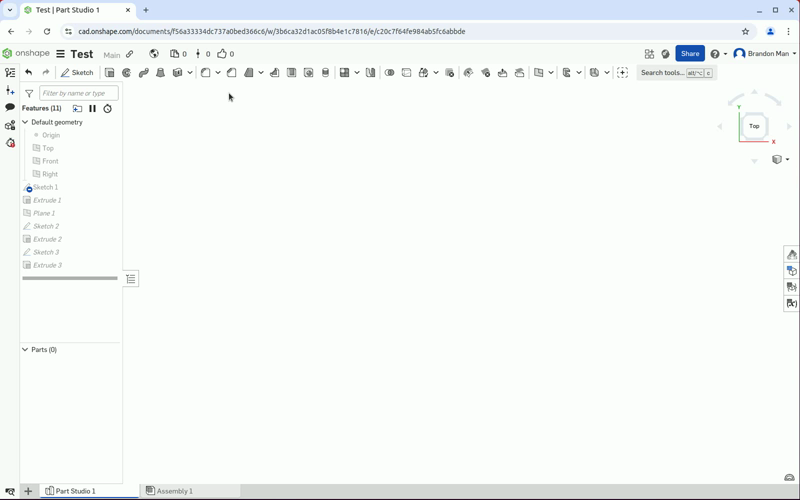
key(shift+s)
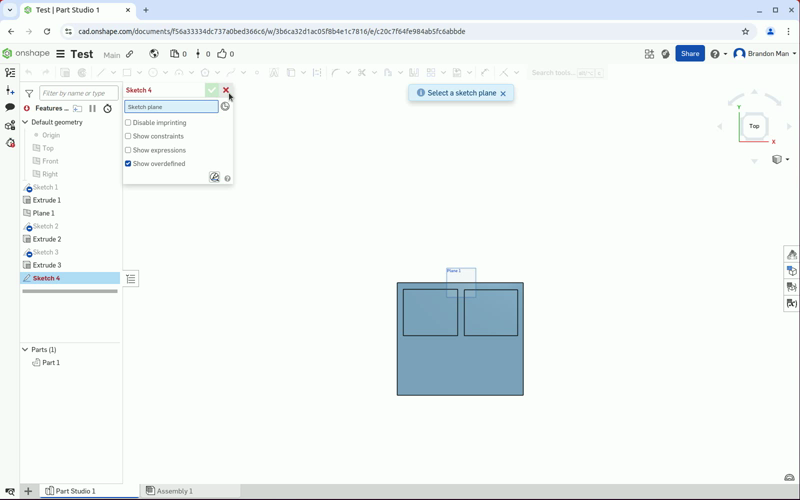
mouse_move(73, 215)
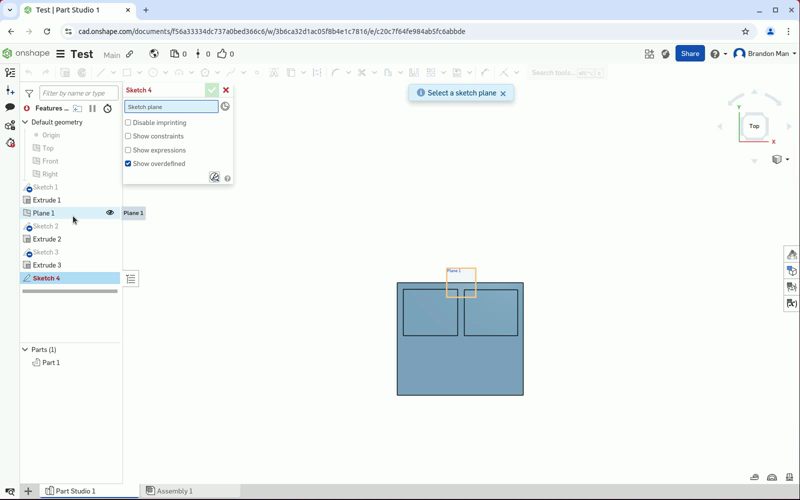
click(73, 215)
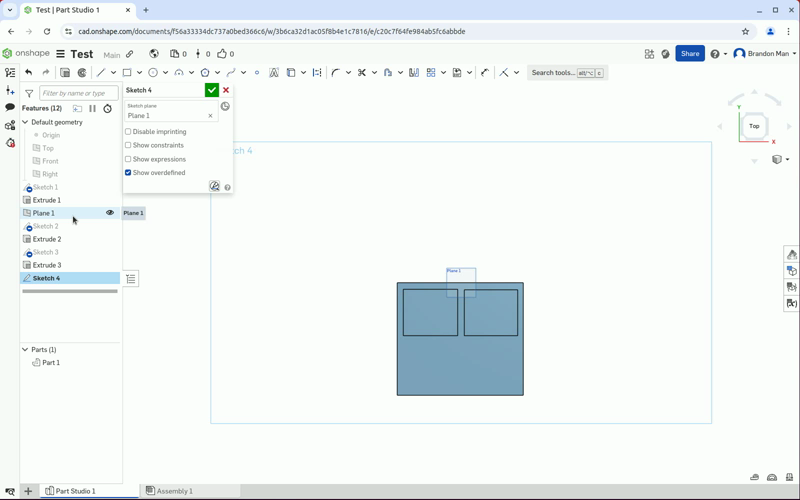
mouse_move(73, 352)
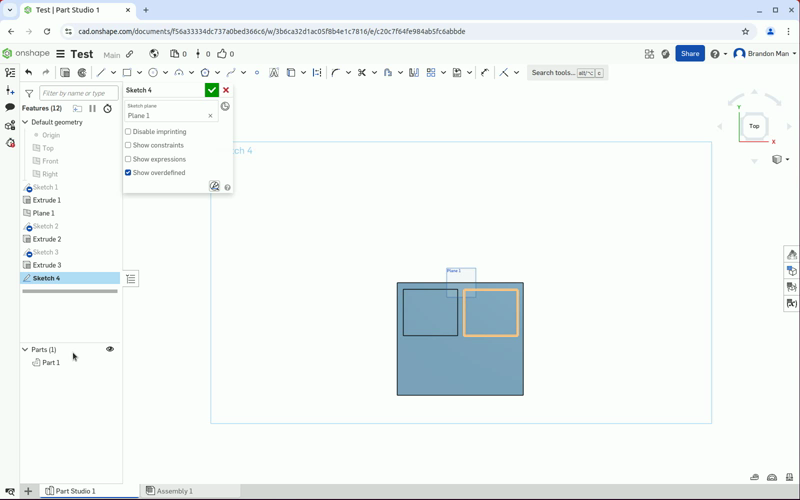
key(y)
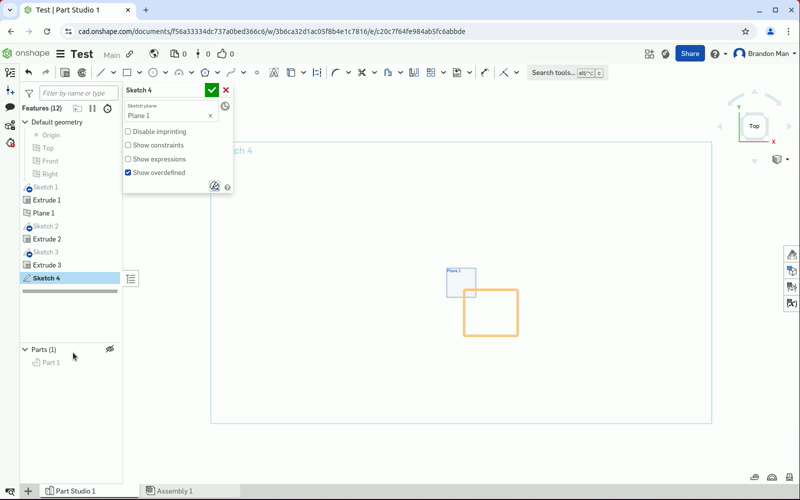
key(l)
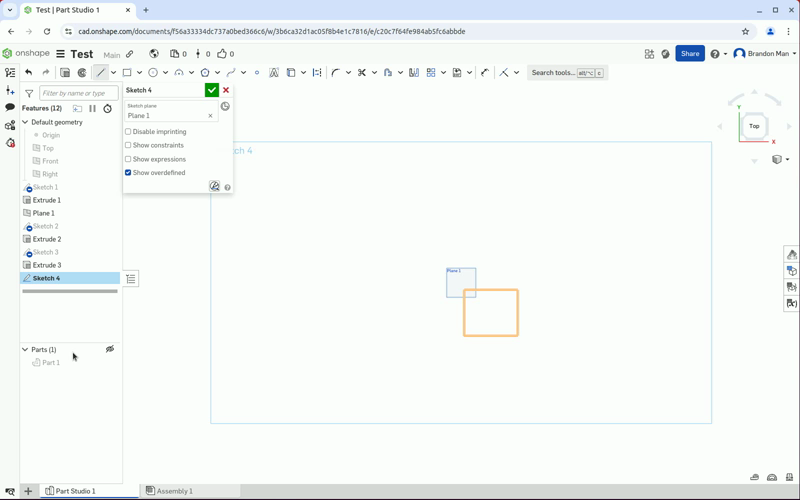
key_down(shift)
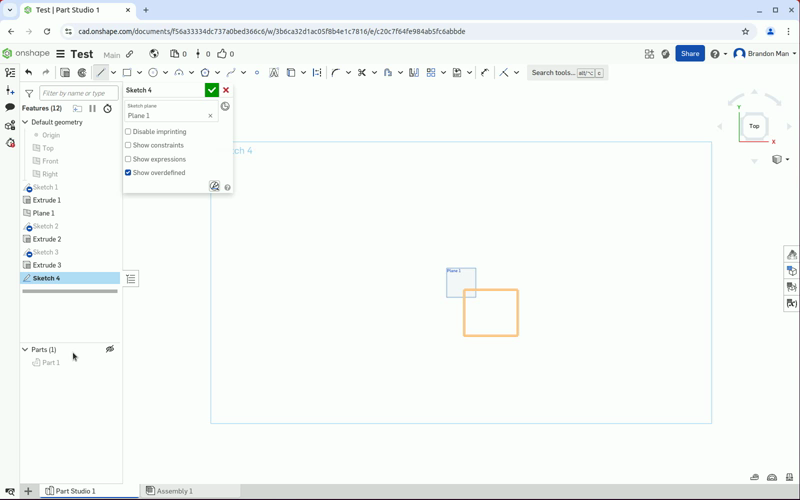
mouse_move(404, 388)
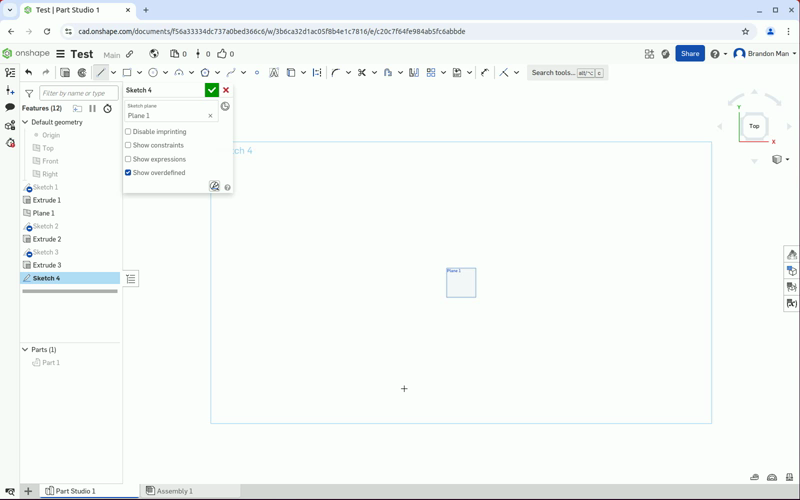
click(404, 388)
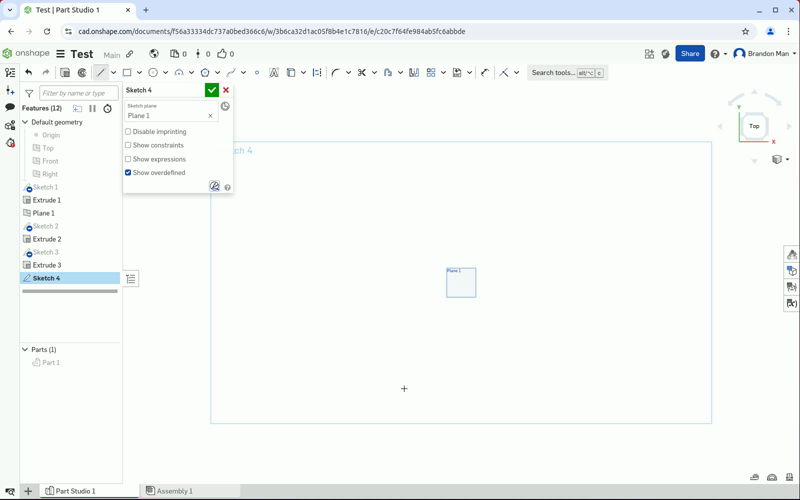
key_up(shift)
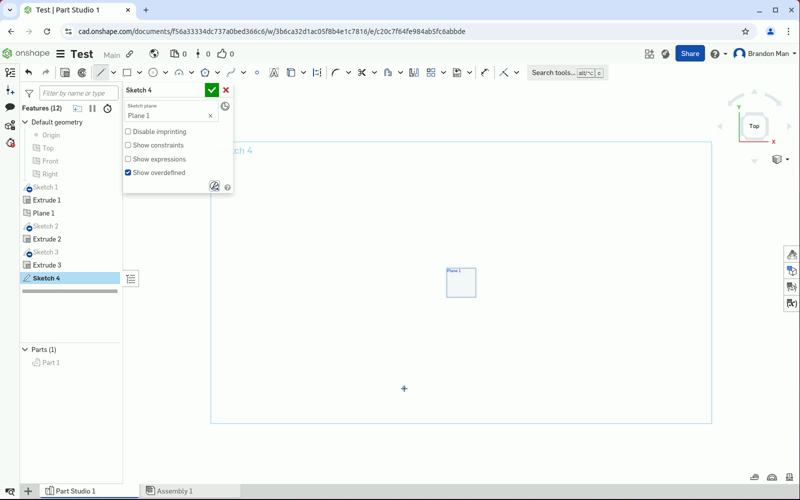
key_down(shift)
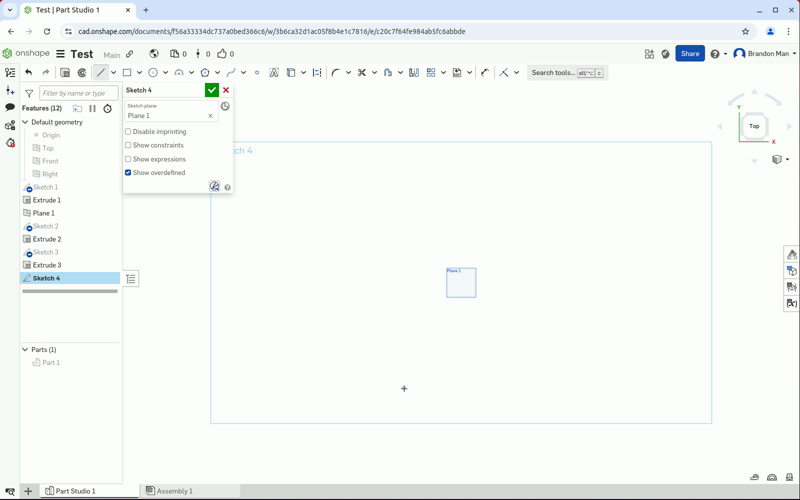
mouse_move(434, 388)
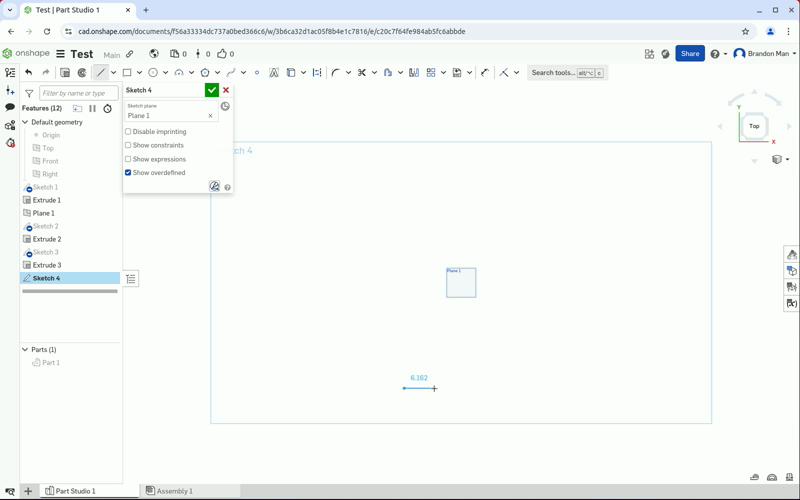
mouse_move(457, 388)
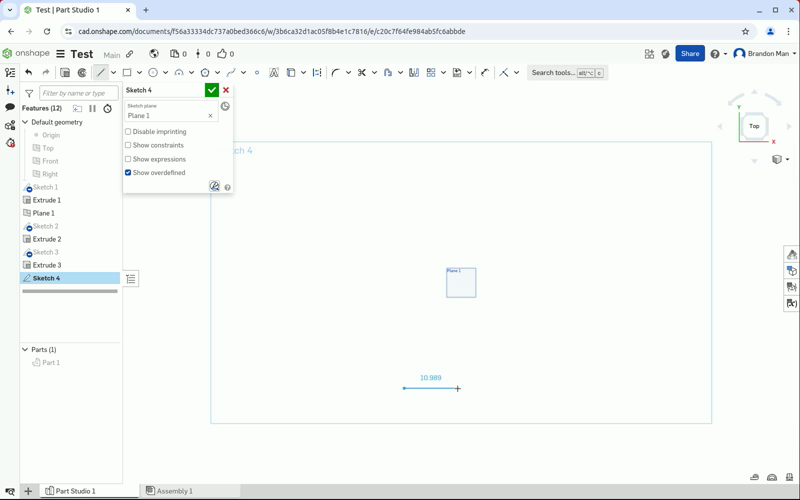
click(457, 388)
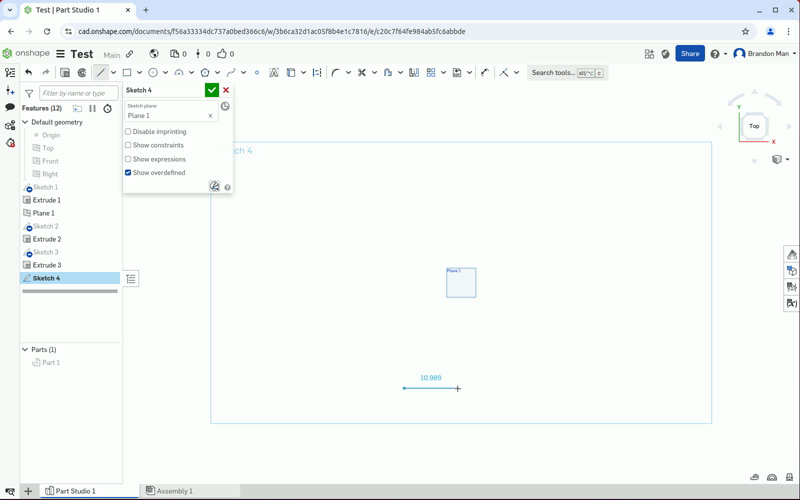
key_up(shift)
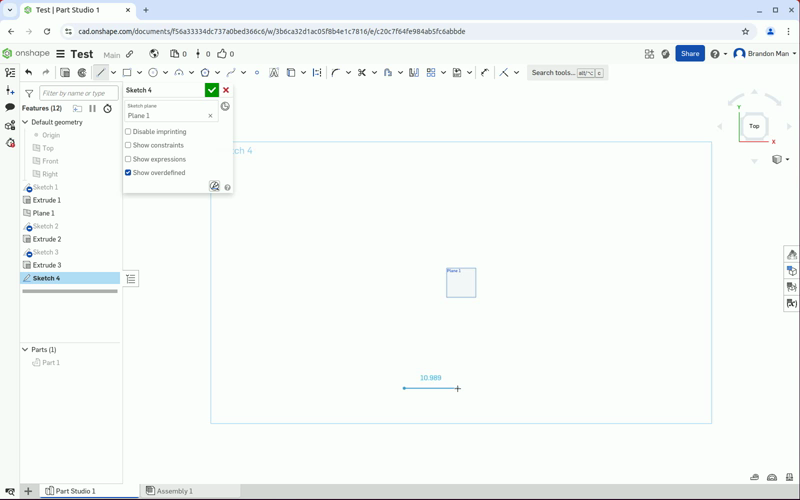
key_down(shift)
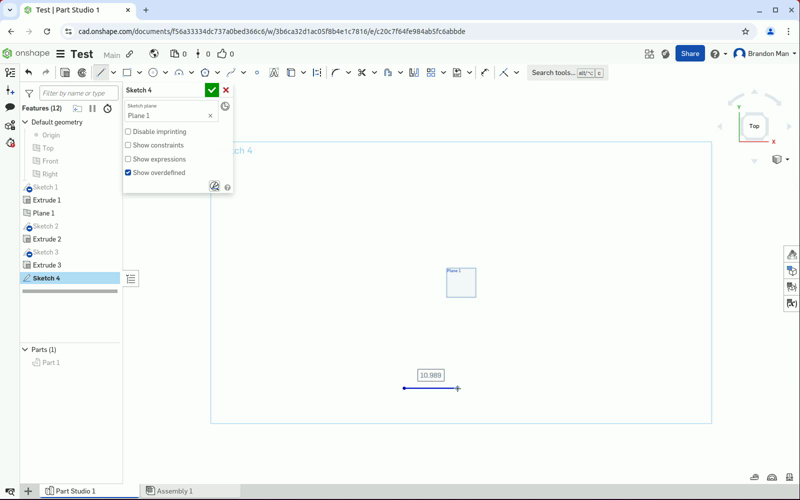
mouse_move(487, 388)
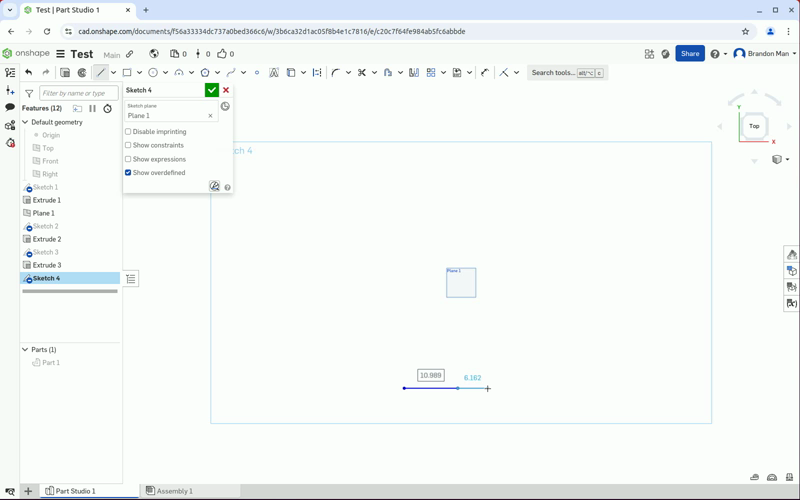
mouse_move(457, 342)
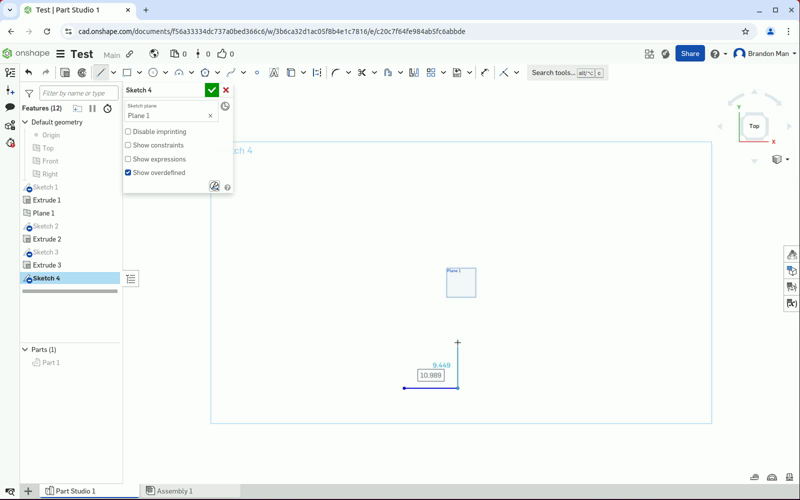
click(457, 342)
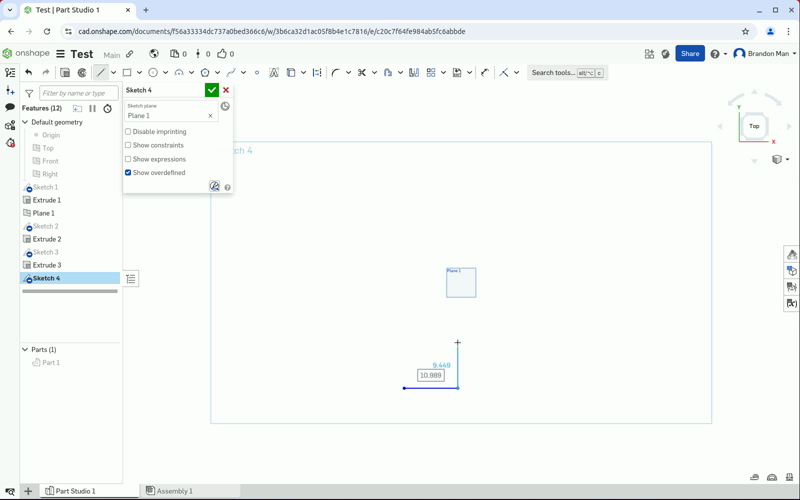
key_up(shift)
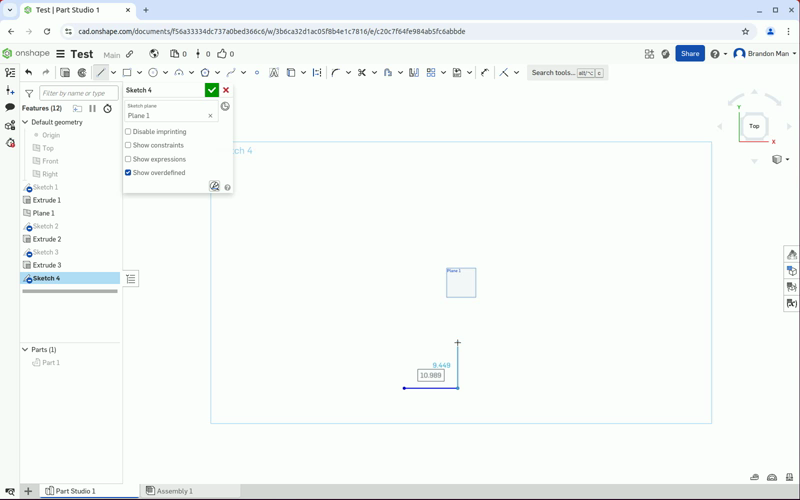
key_down(shift)
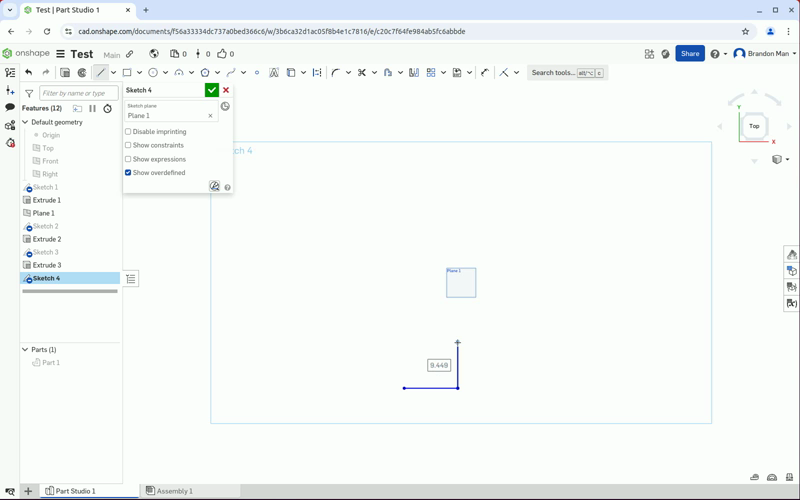
mouse_move(487, 342)
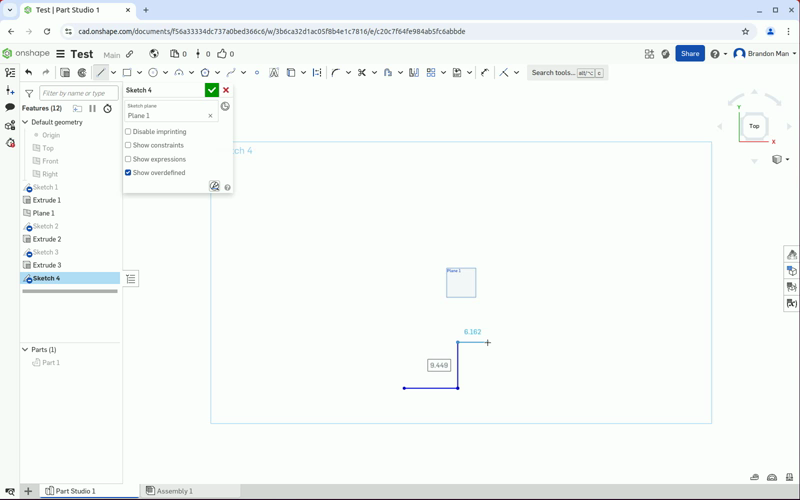
mouse_move(404, 342)
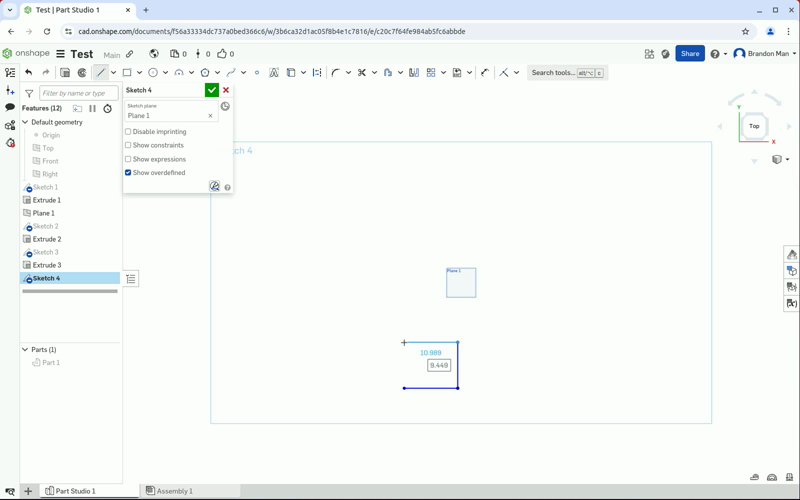
click(404, 342)
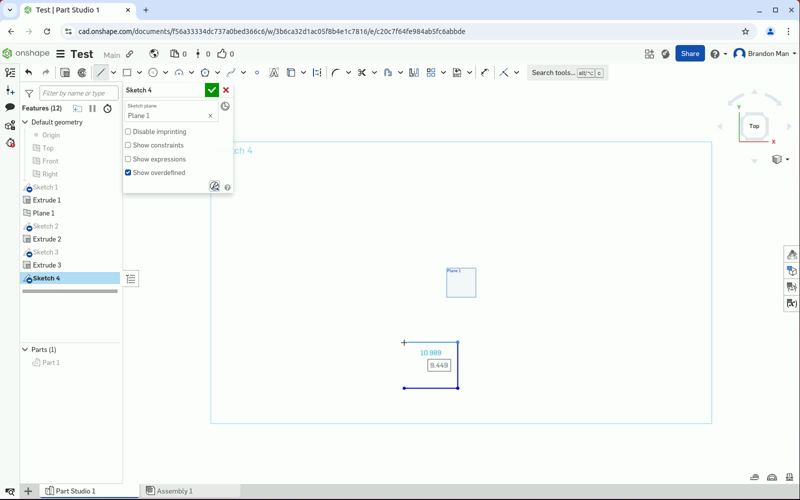
key_up(shift)
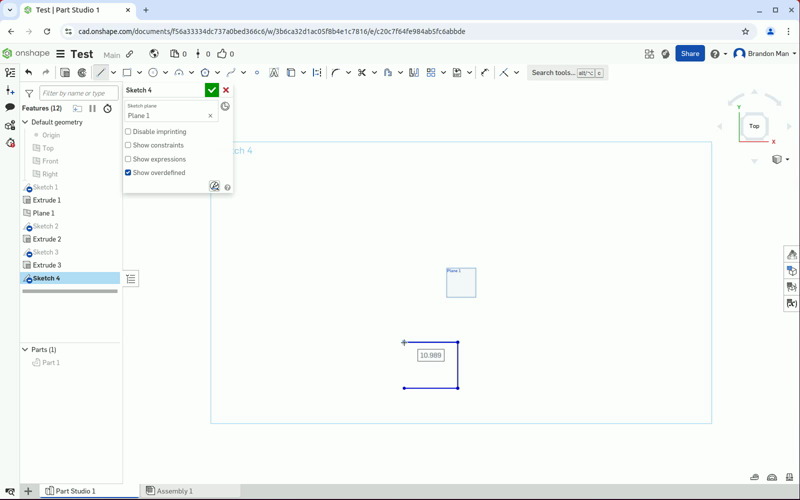
mouse_move(434, 342)
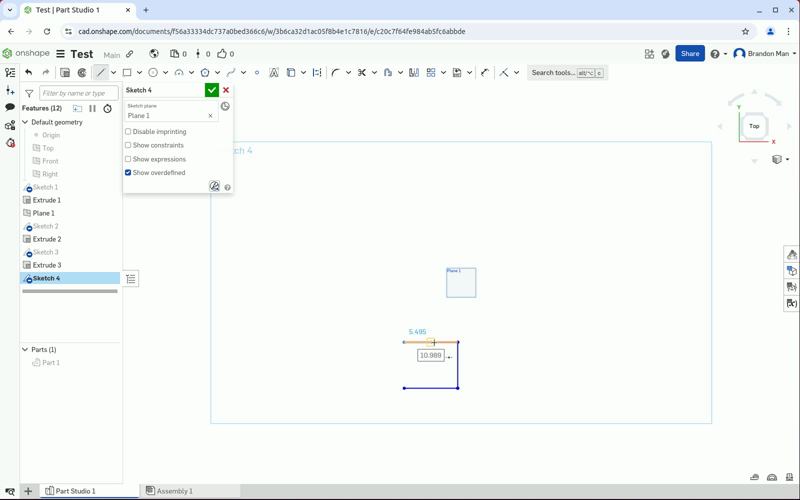
key_down(shift)
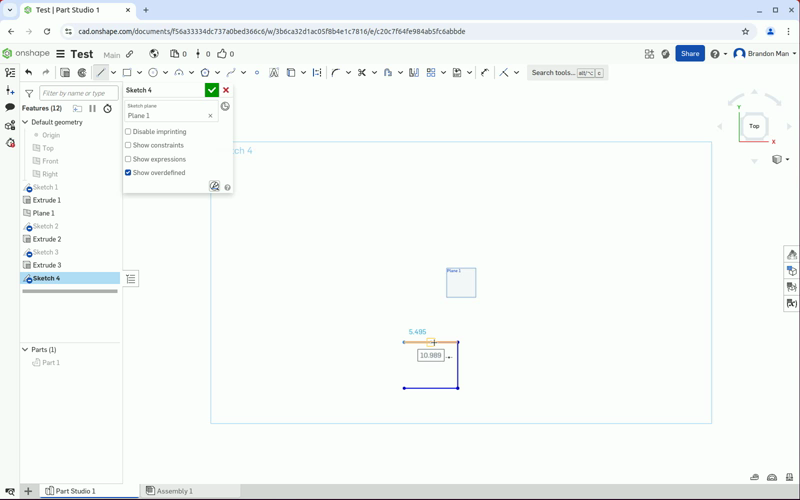
mouse_move(404, 388)
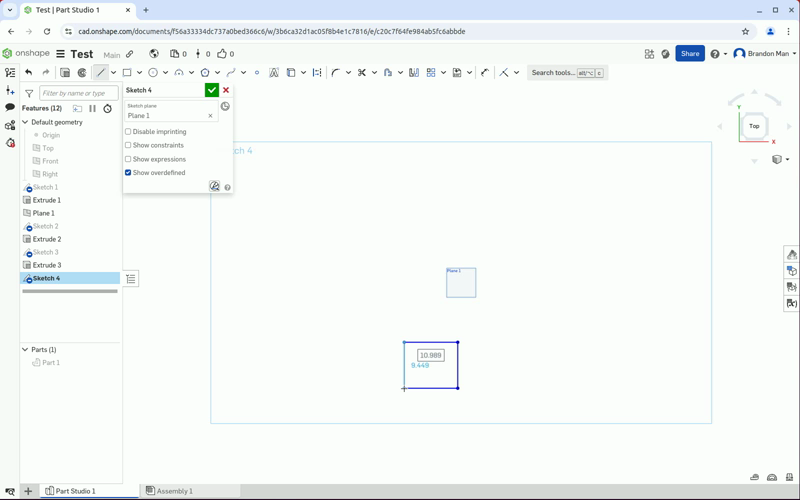
key_up(shift)
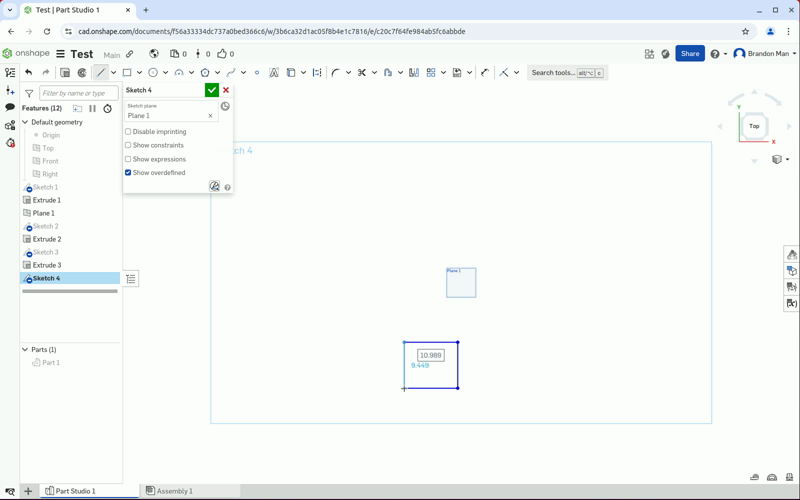
click(404, 388)
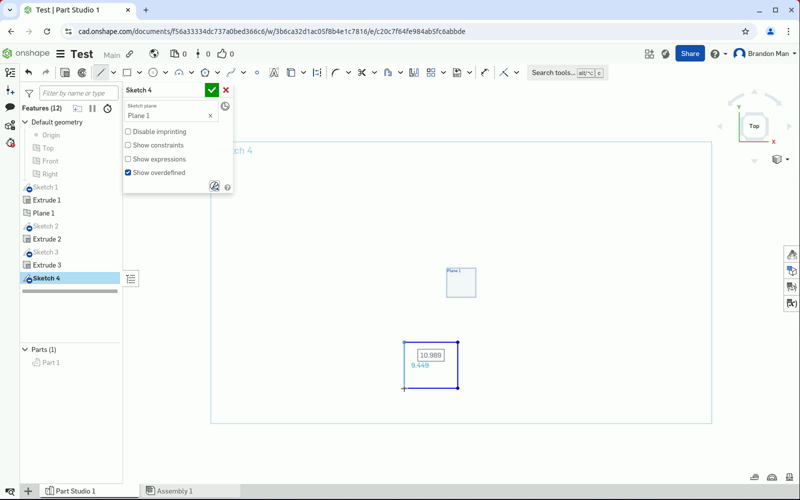
key(esc)
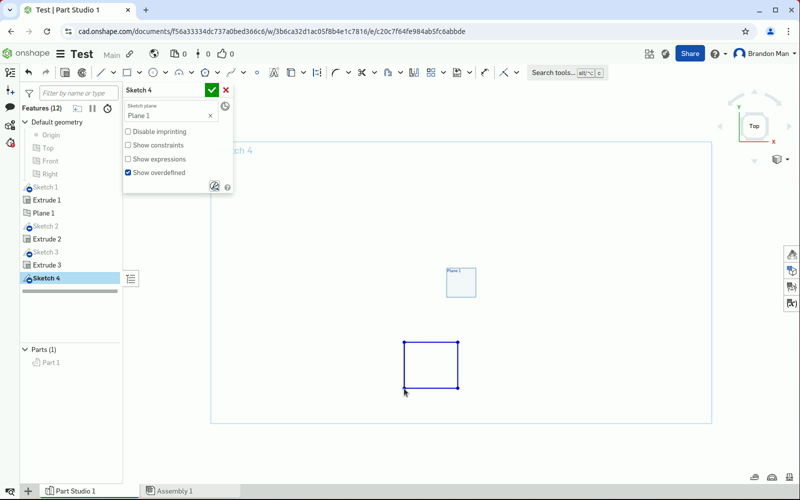
mouse_move(428, 347)
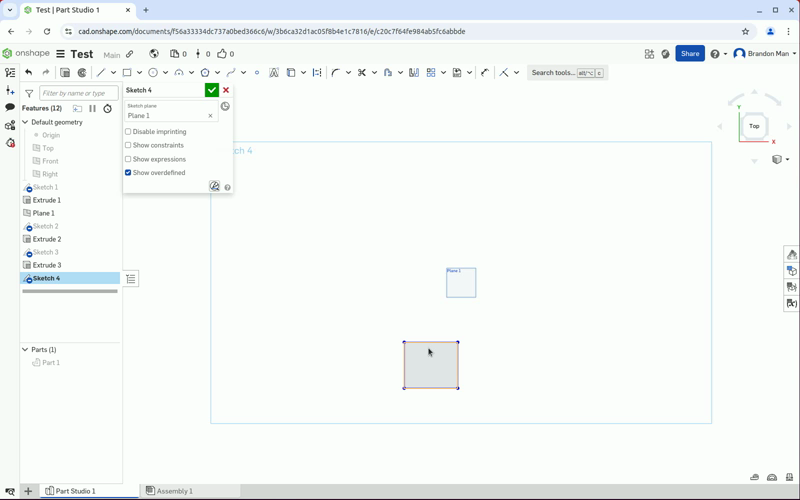
click(428, 347)
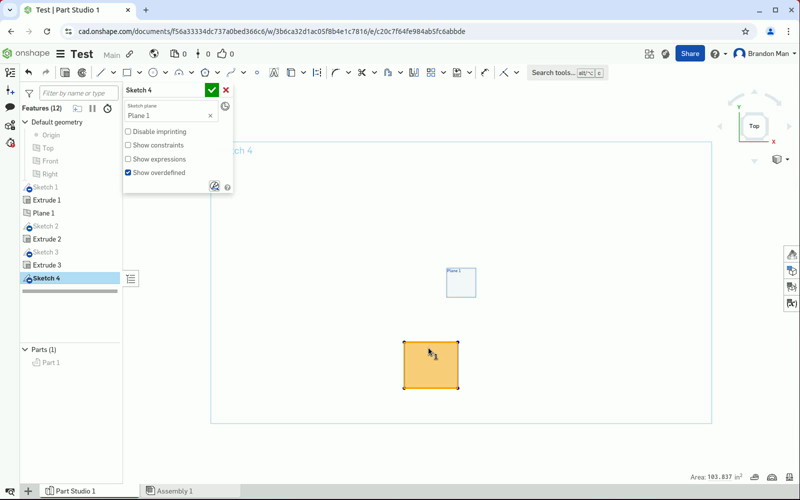
mouse_move(73, 352)
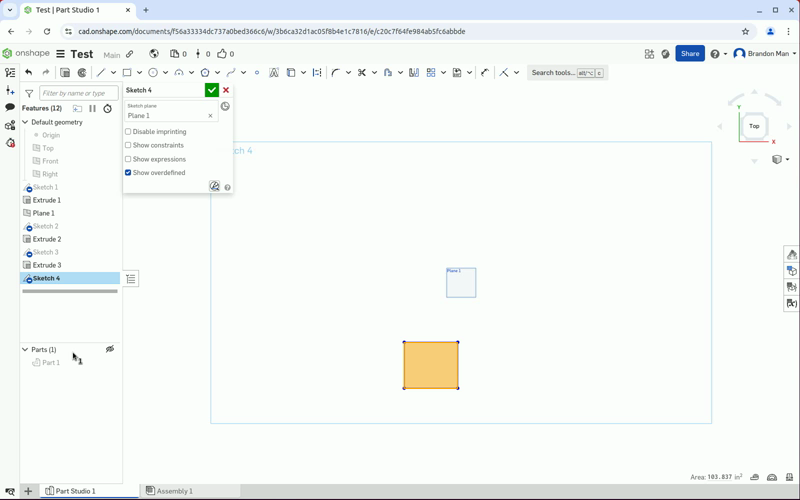
key(shift+y)
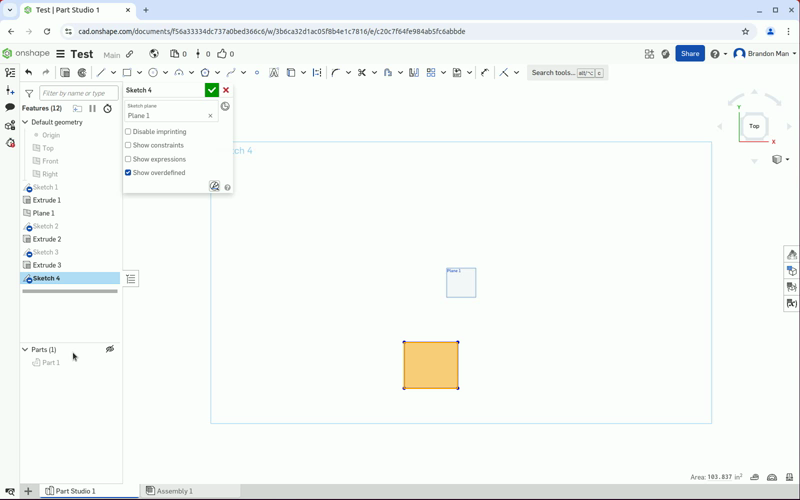
key(shift+e)
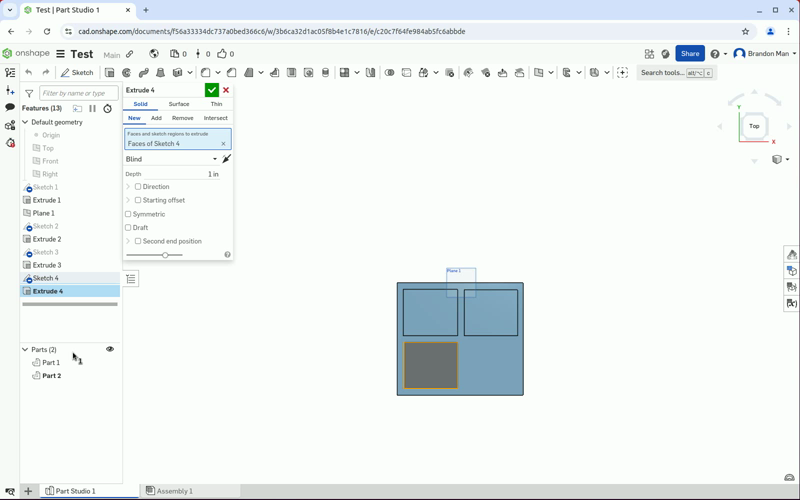
mouse_move(143, 106)
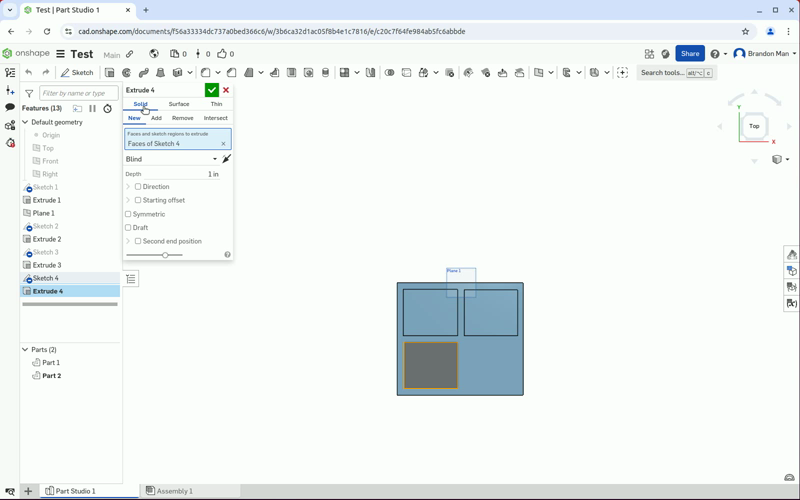
click(143, 106)
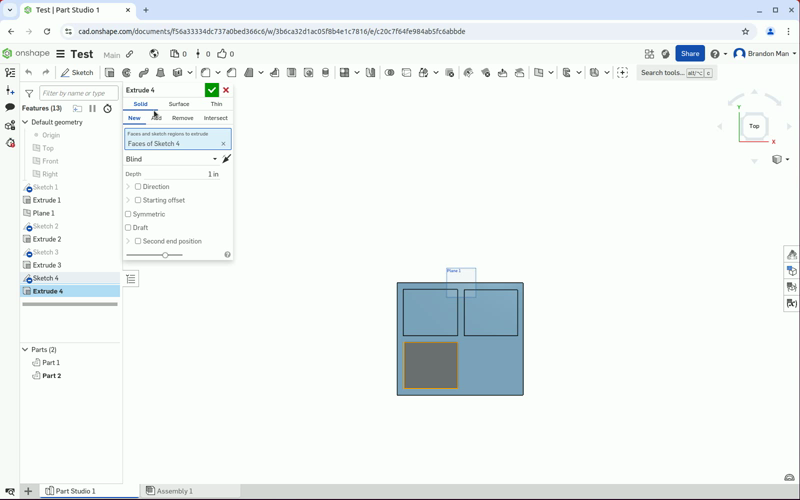
mouse_move(186, 120)
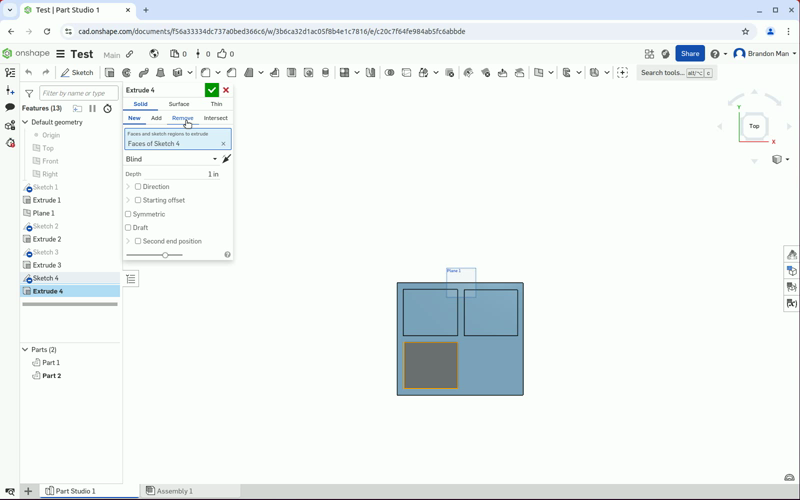
click(186, 120)
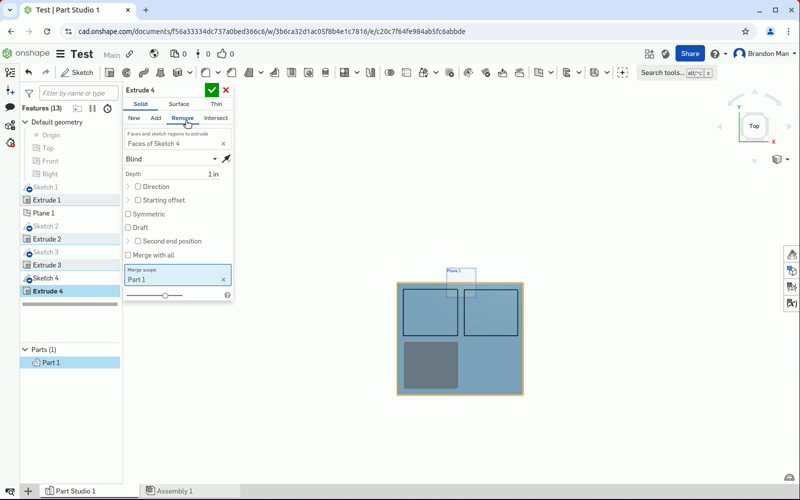
key(tab, 4)
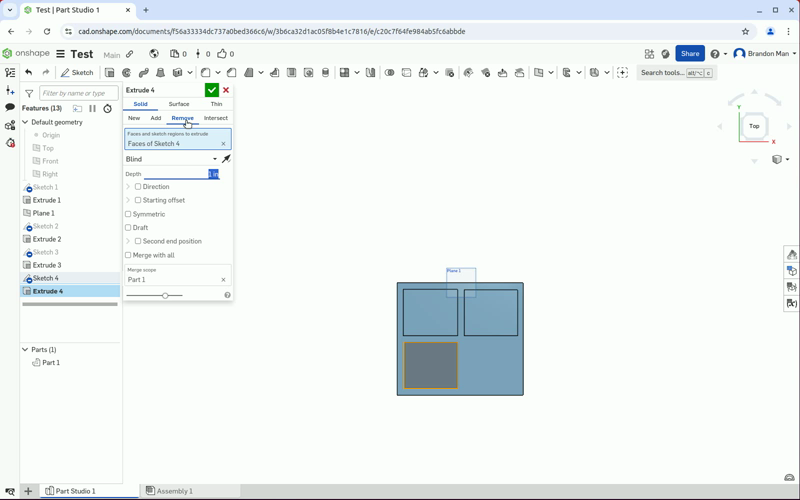
text(30.811)
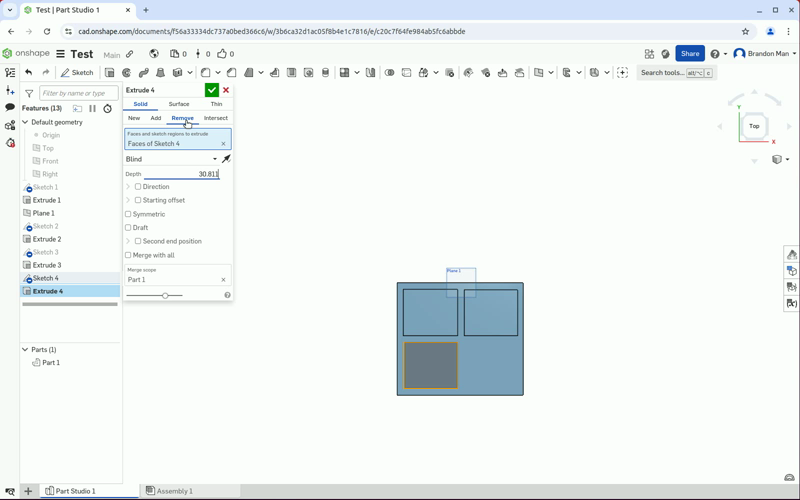
key(tab, 6)
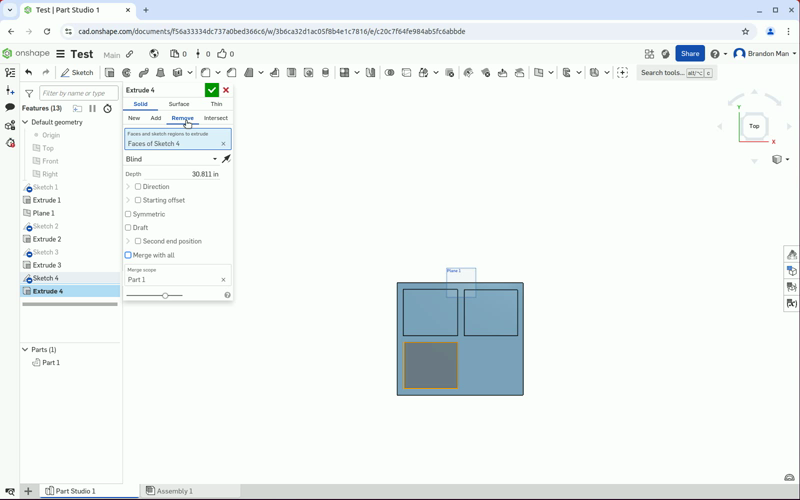
key(space)
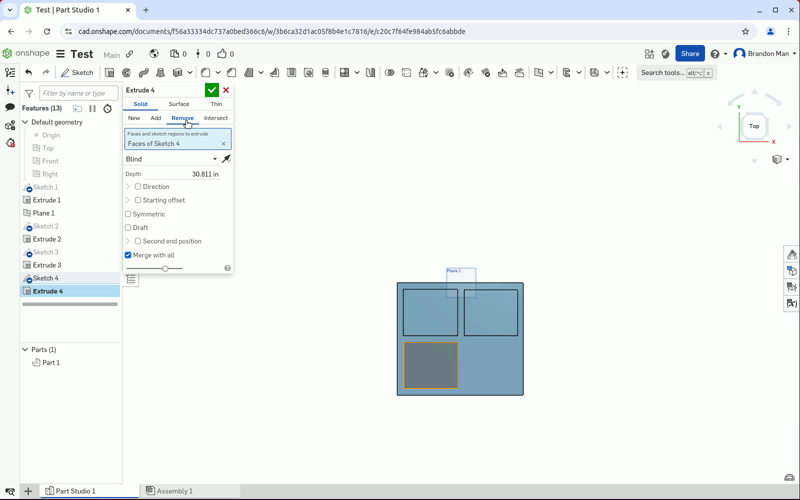
key(enter)
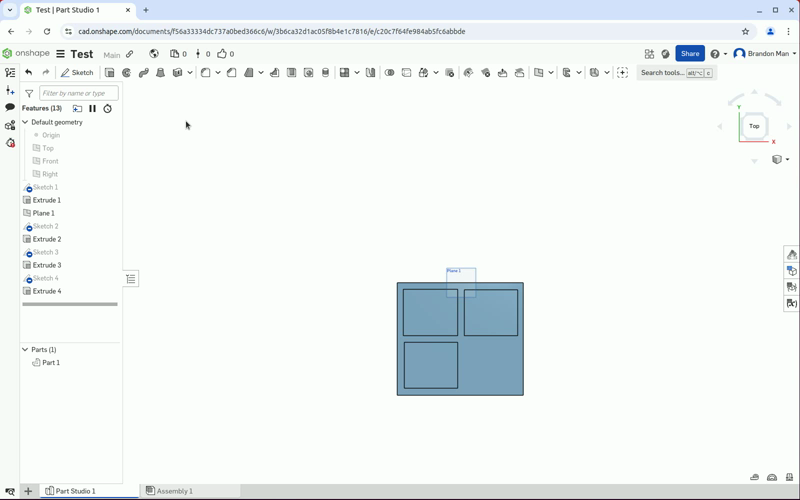
key(shift+h)
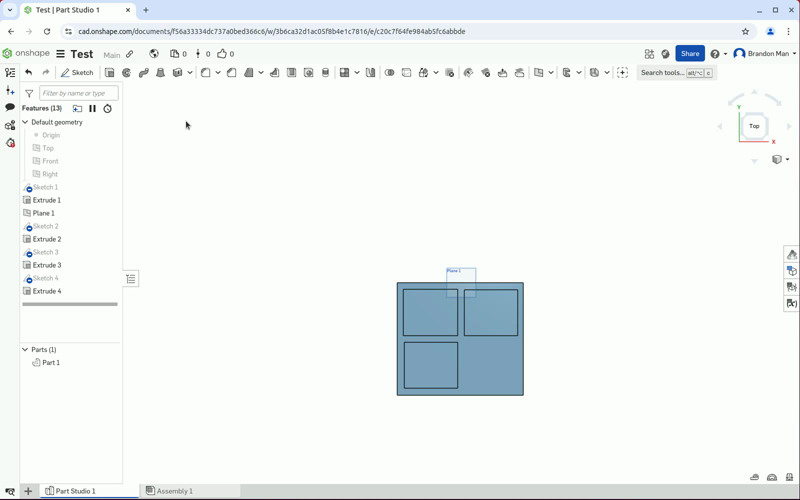
key(shift+h)
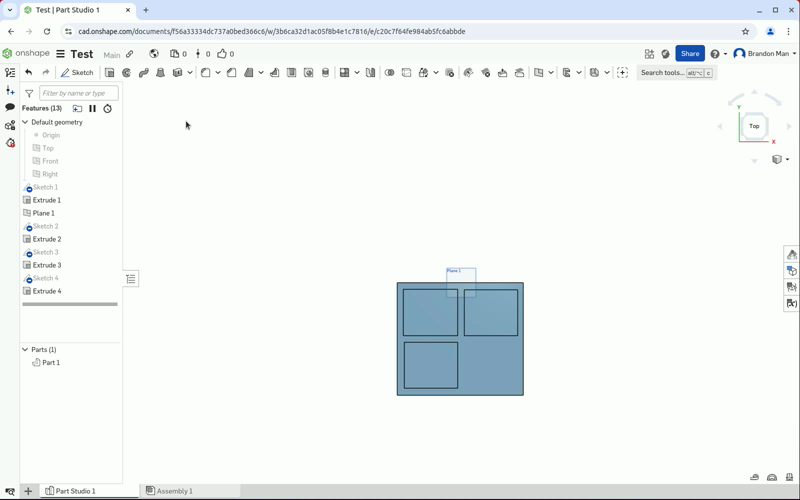
mouse_move(73, 189)
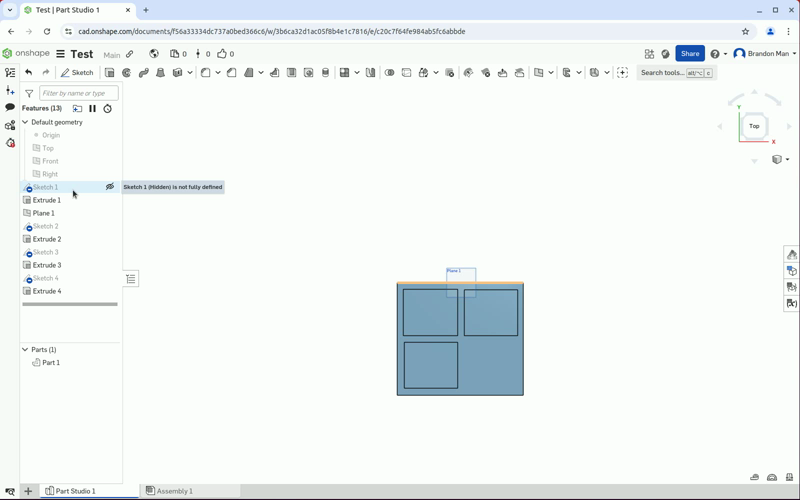
click(73, 189)
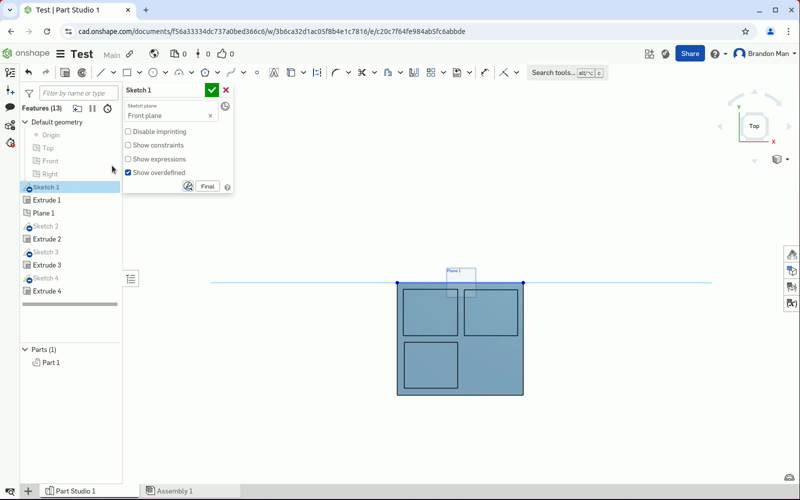
mouse_move(229, 92)
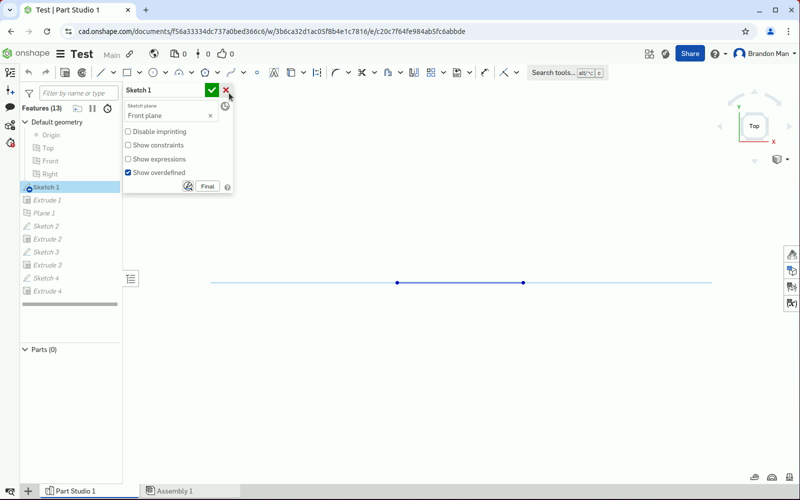
click(229, 92)
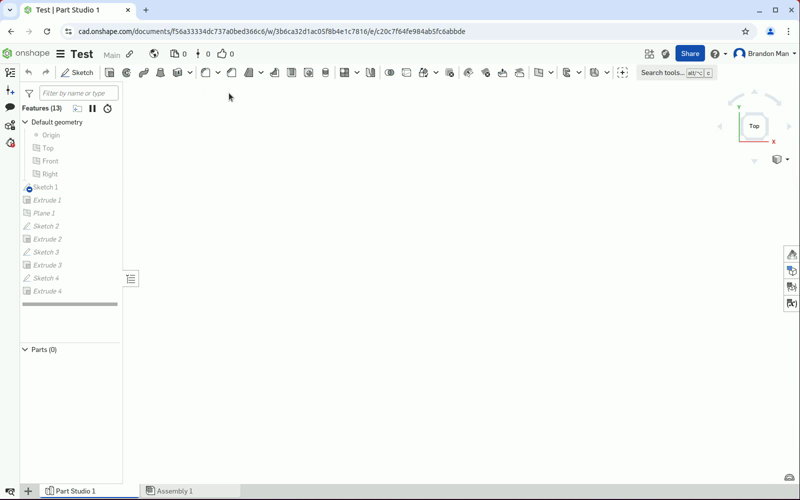
key(shift+s)
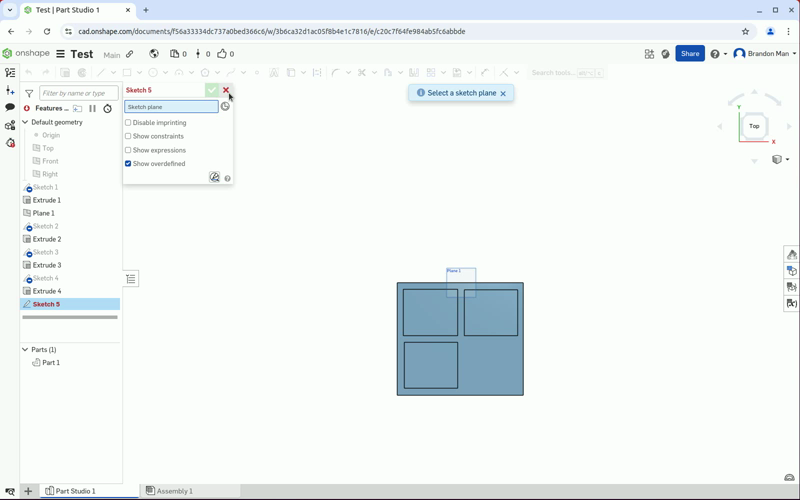
mouse_move(73, 215)
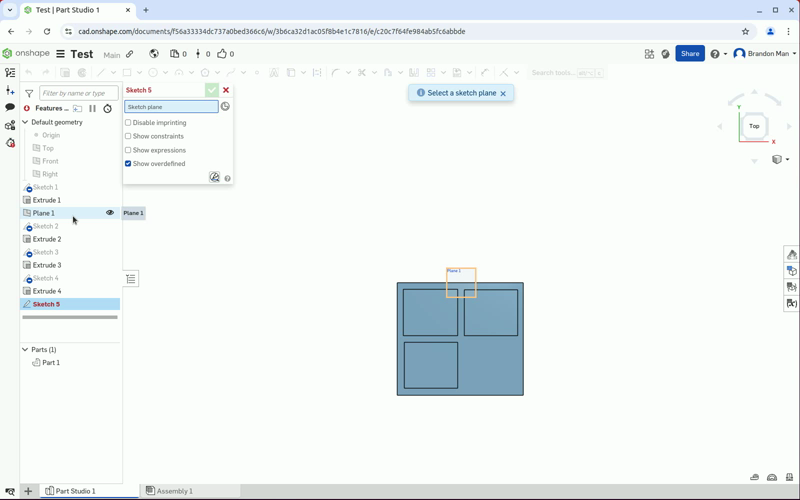
click(73, 215)
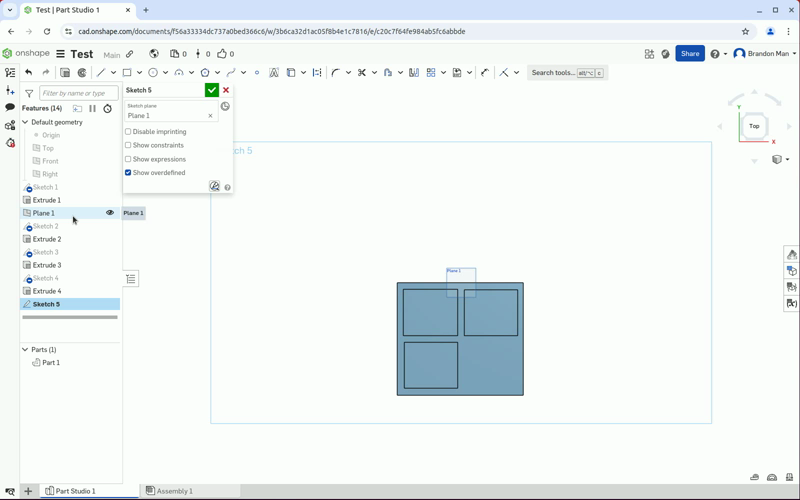
mouse_move(73, 352)
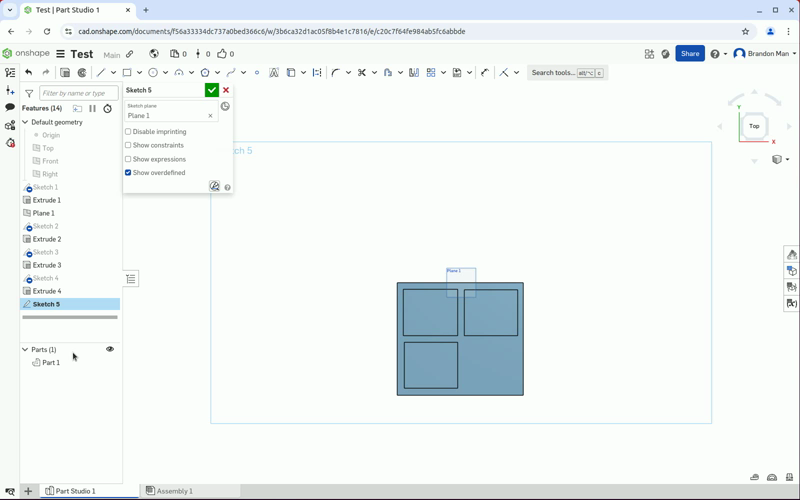
key(y)
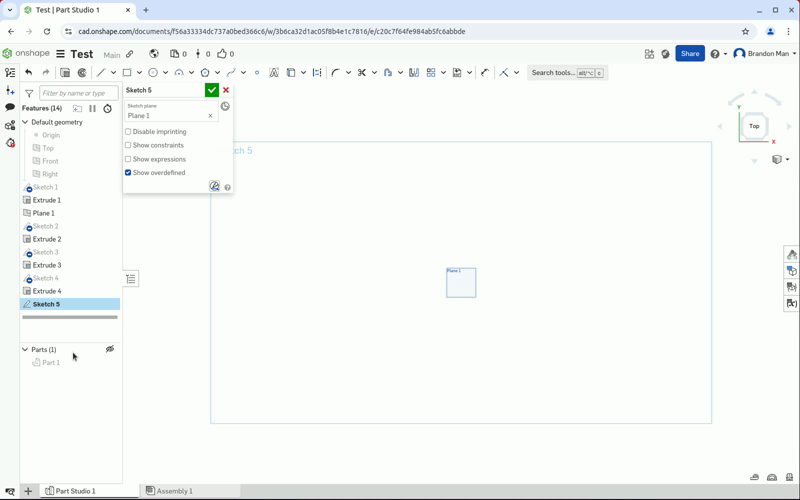
key(l)
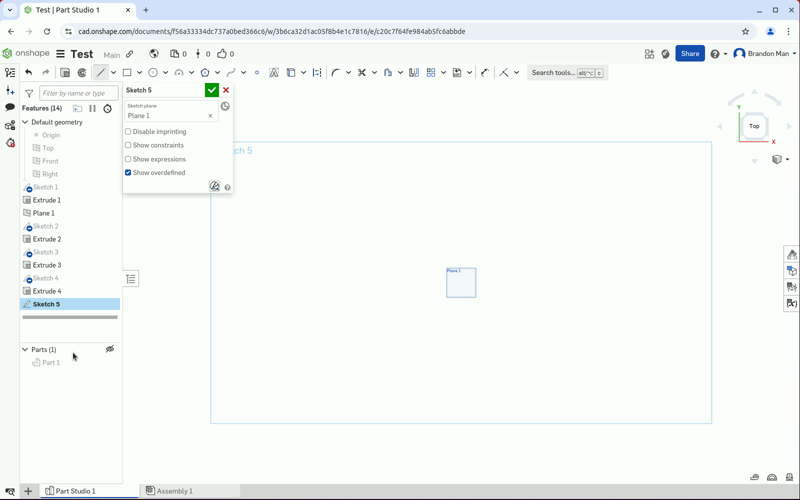
key_down(shift)
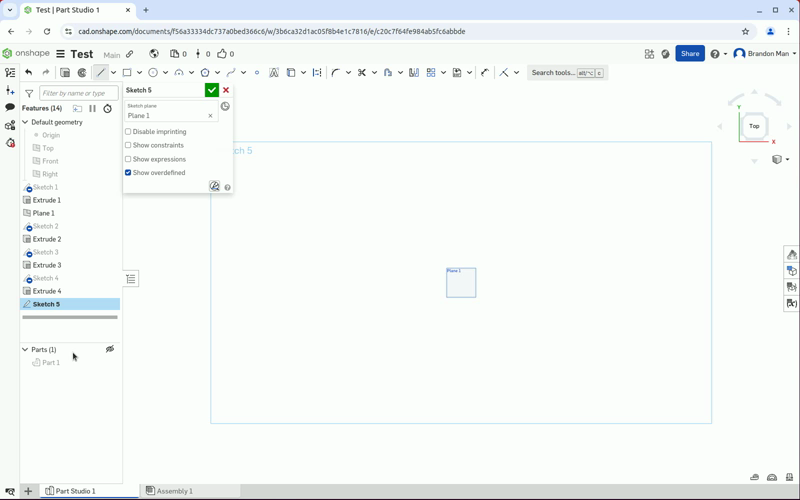
mouse_move(464, 388)
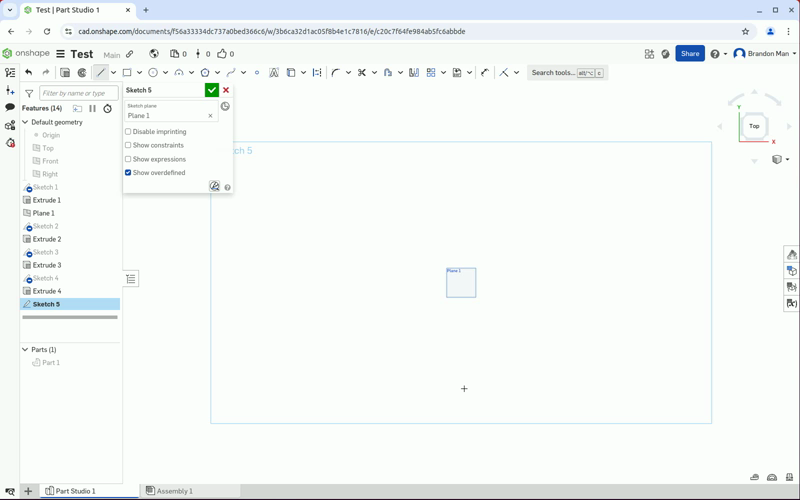
click(464, 388)
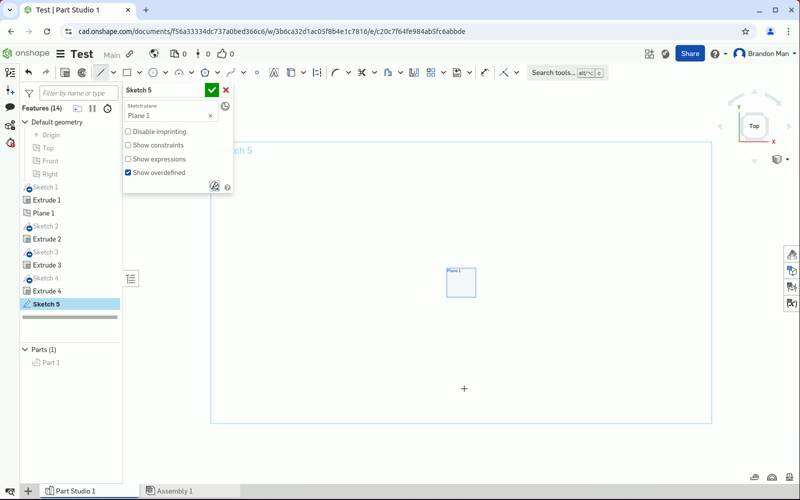
key_up(shift)
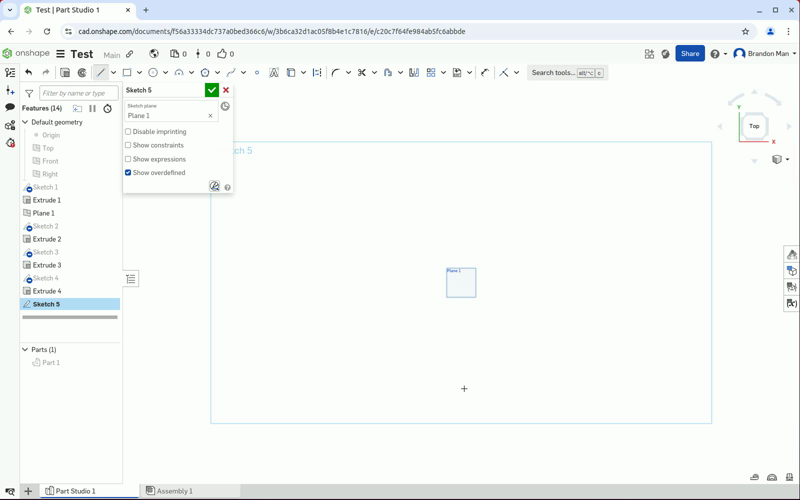
key_down(shift)
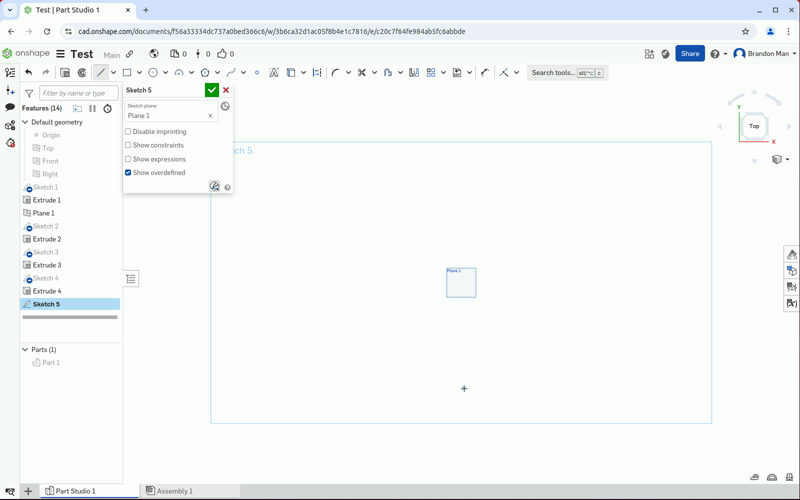
mouse_move(494, 388)
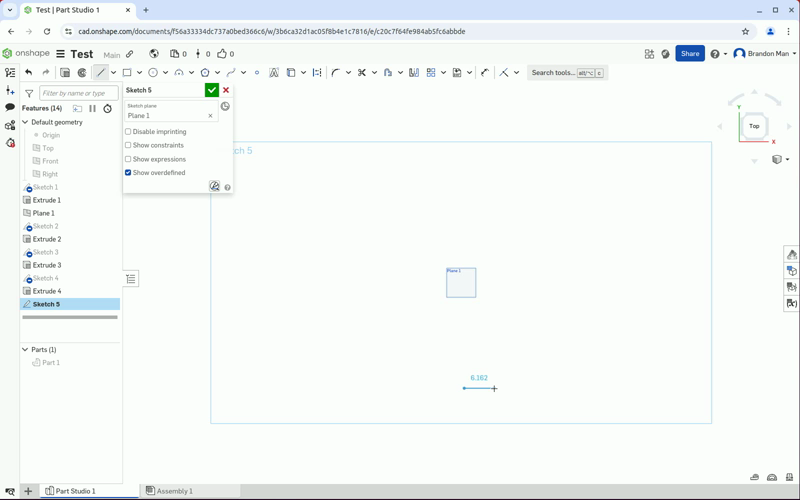
mouse_move(517, 388)
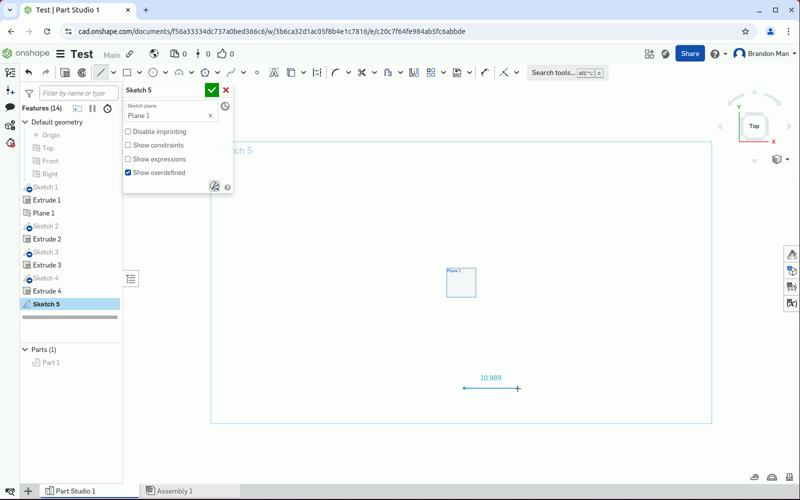
click(517, 388)
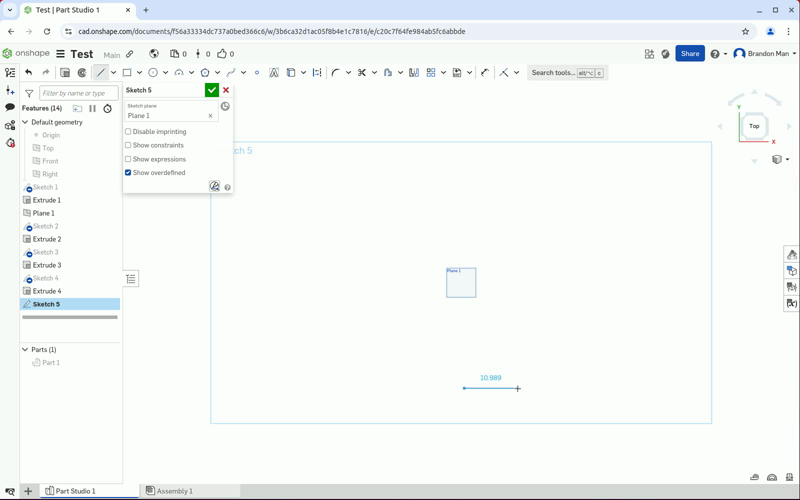
key_up(shift)
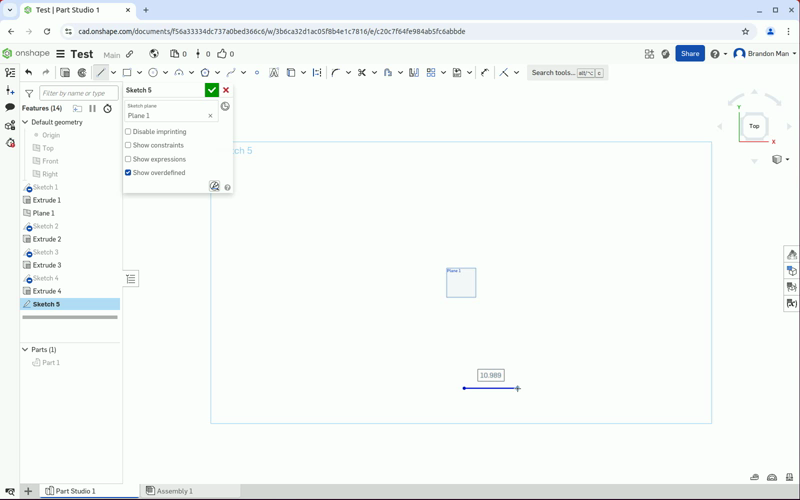
key_down(shift)
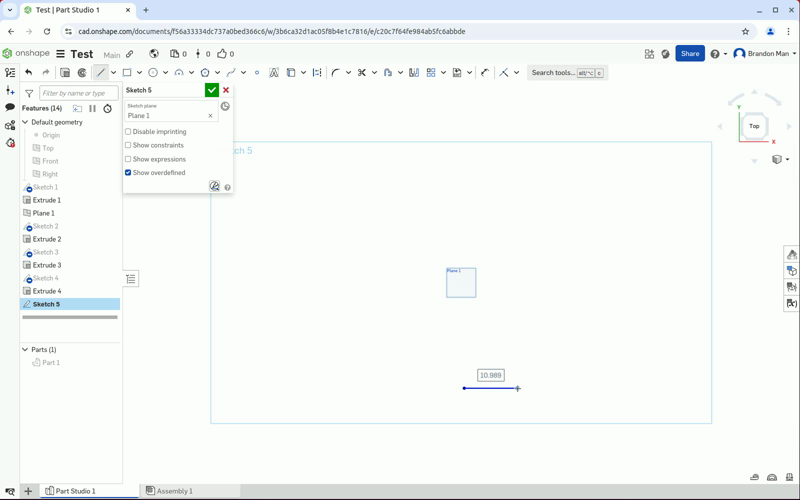
mouse_move(547, 388)
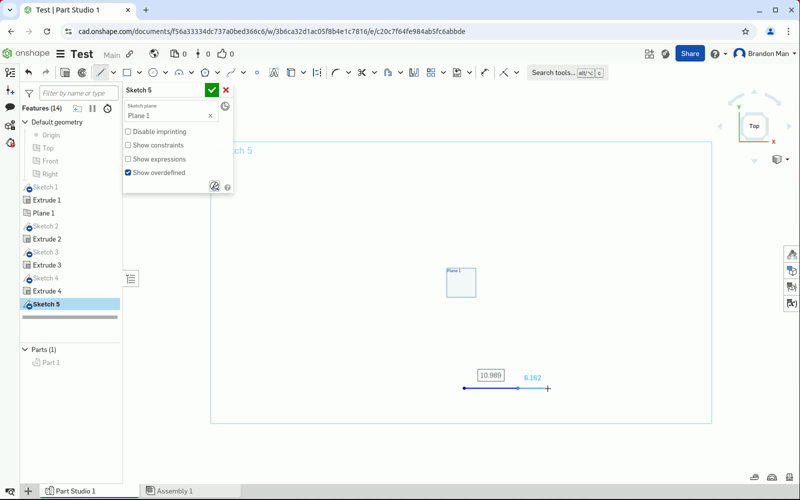
mouse_move(517, 342)
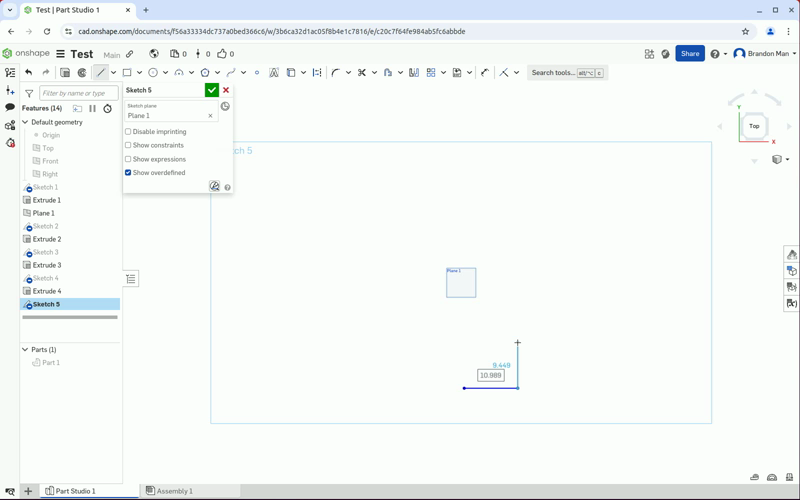
click(517, 342)
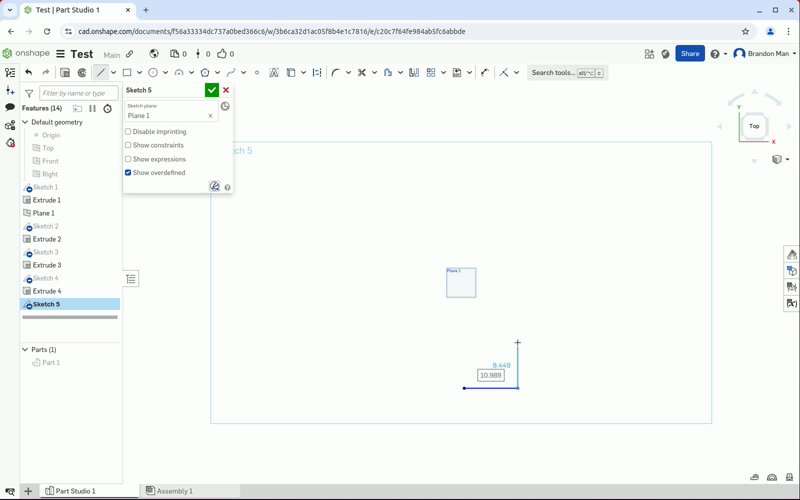
key_up(shift)
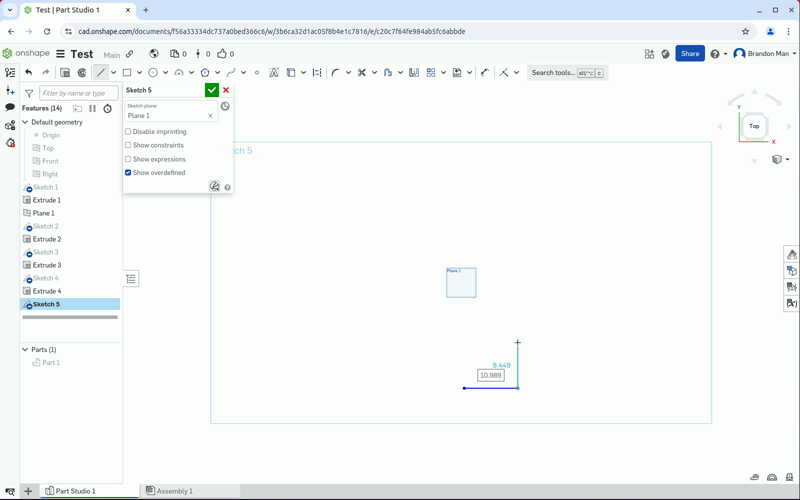
key_down(shift)
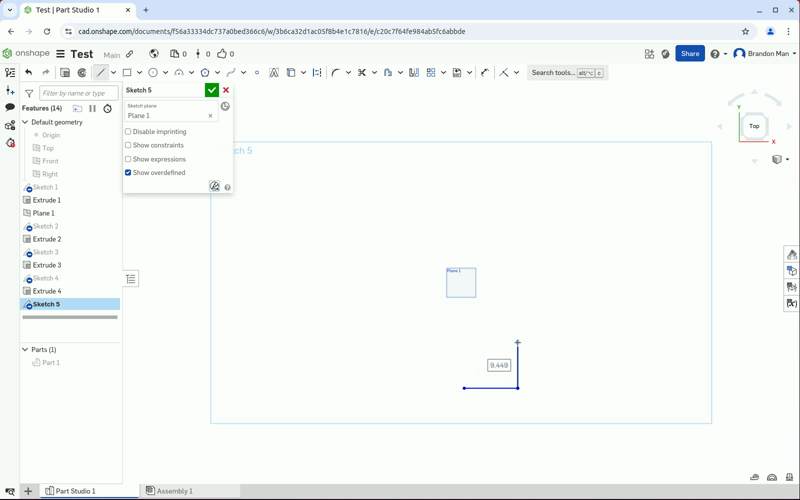
mouse_move(547, 342)
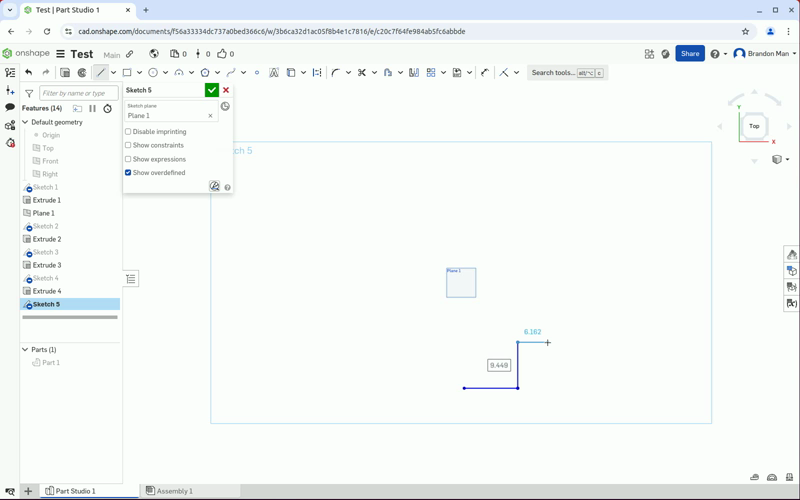
mouse_move(464, 342)
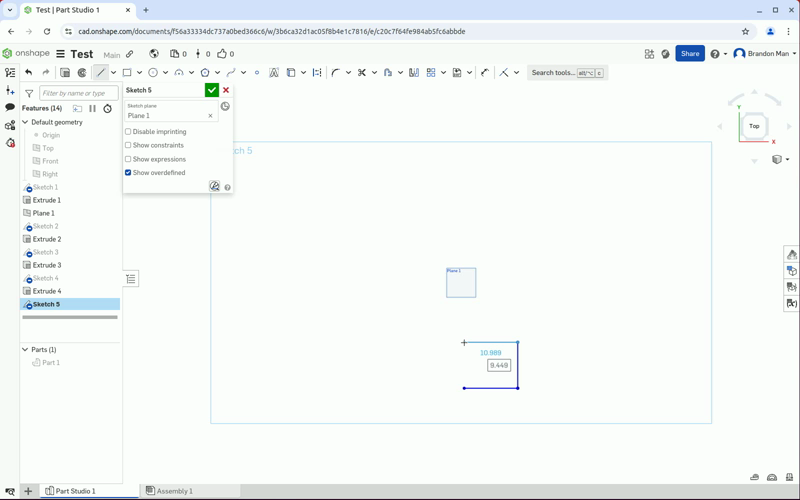
click(464, 342)
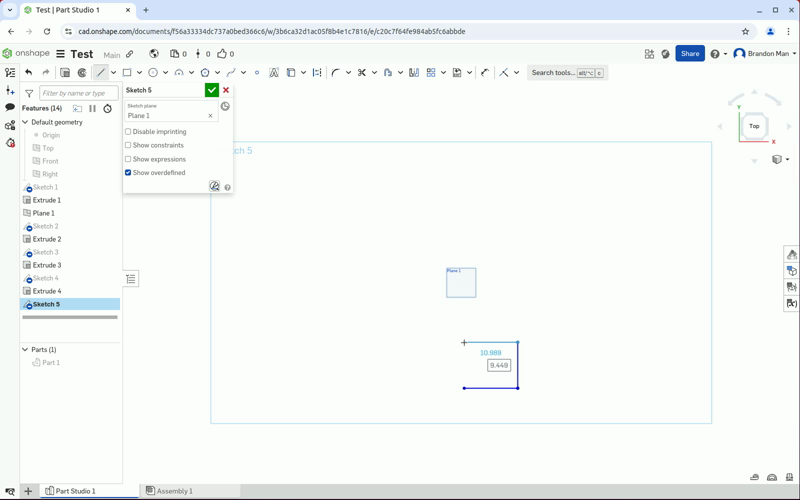
key_up(shift)
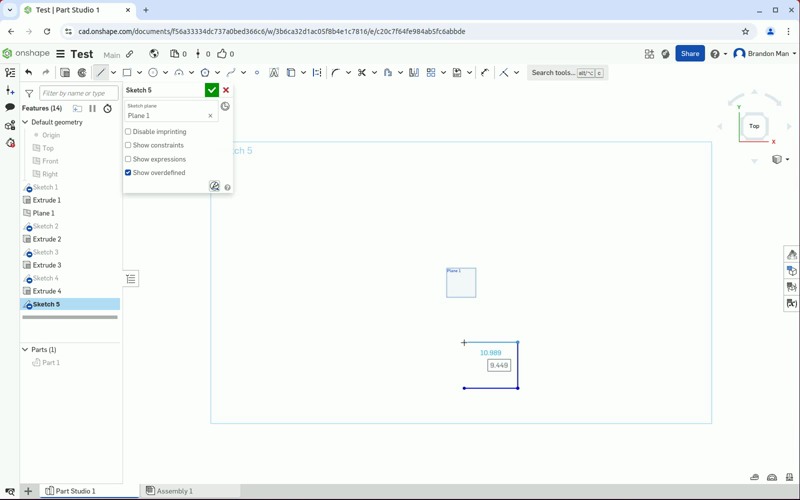
mouse_move(494, 342)
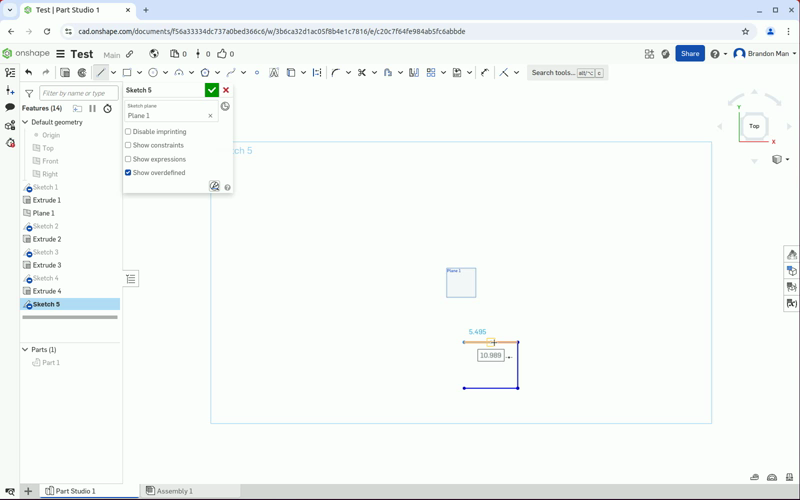
key_down(shift)
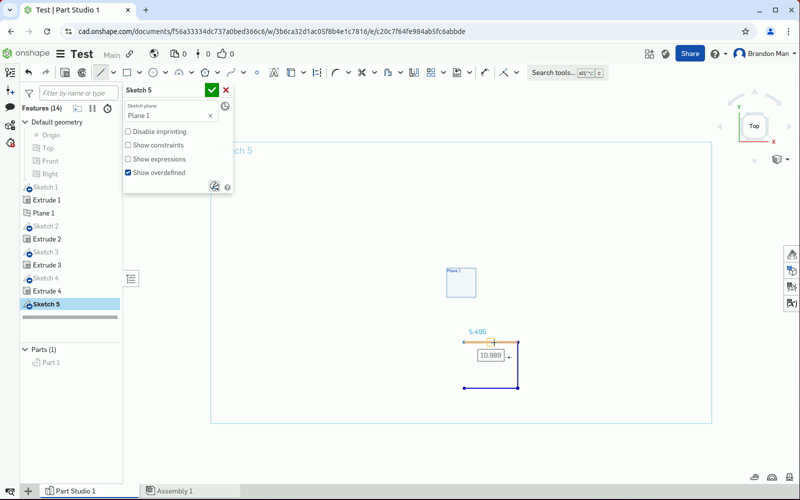
mouse_move(464, 388)
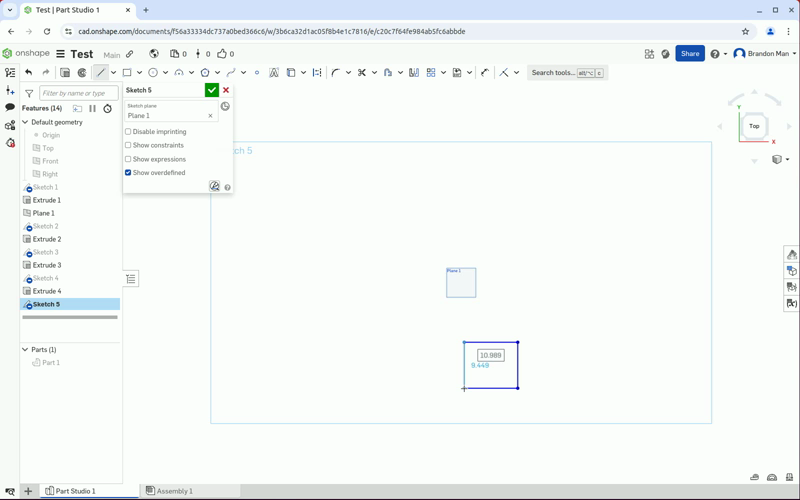
key_up(shift)
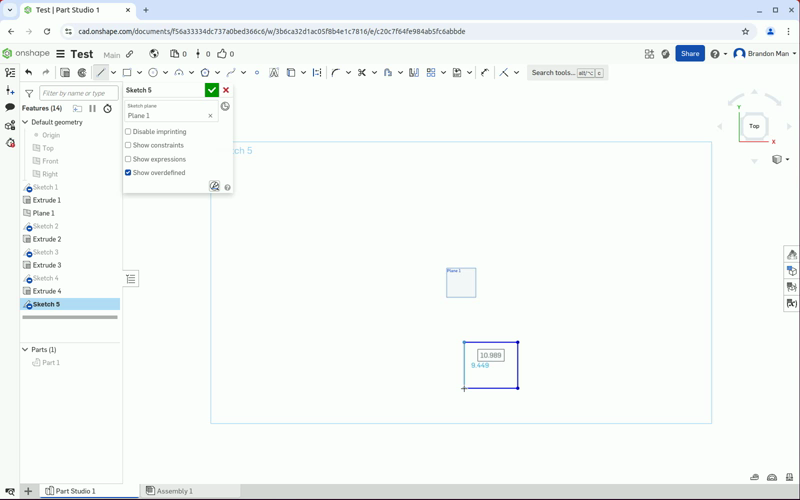
click(464, 388)
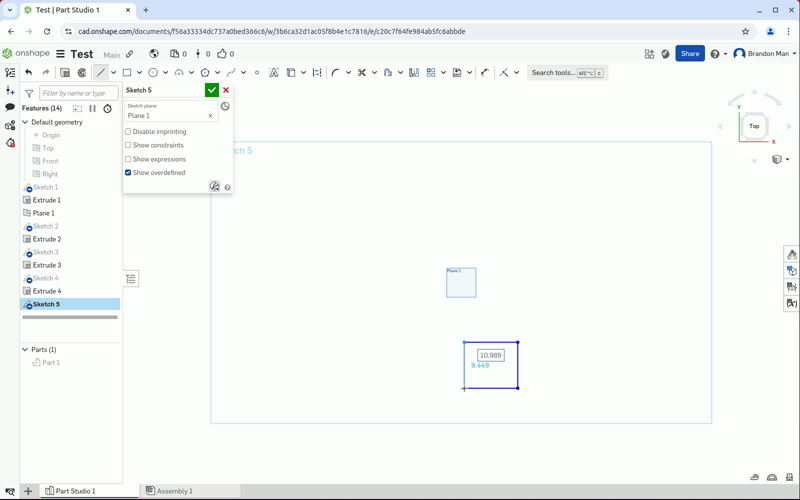
key(esc)
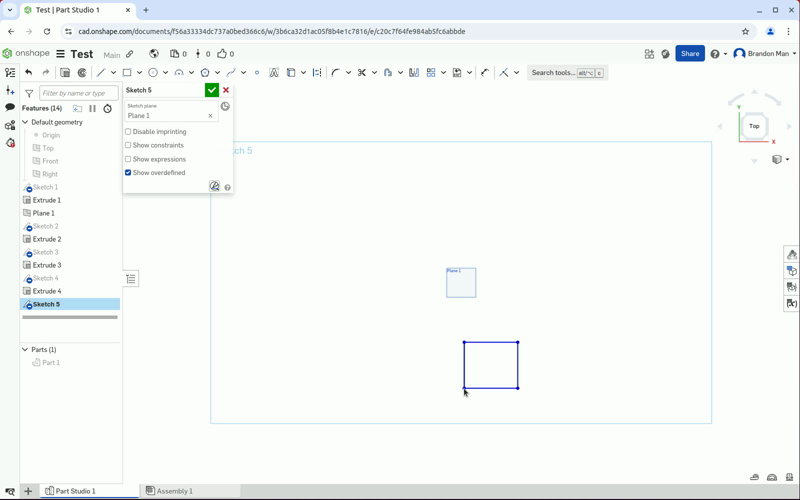
mouse_move(491, 349)
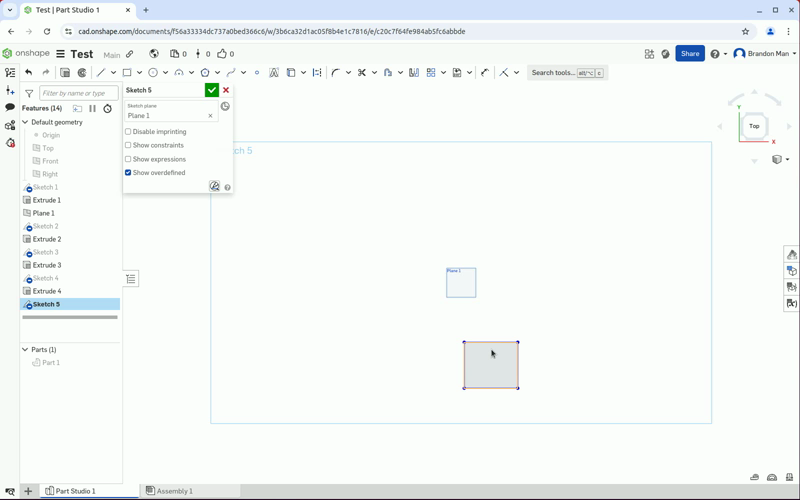
click(491, 349)
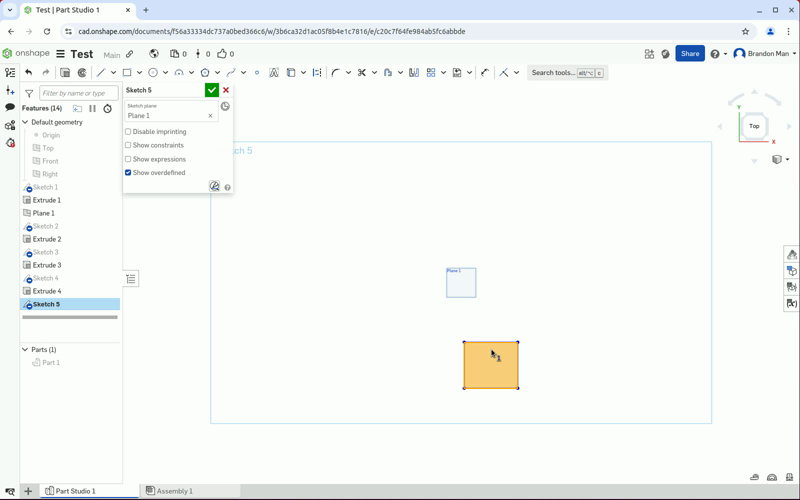
mouse_move(73, 352)
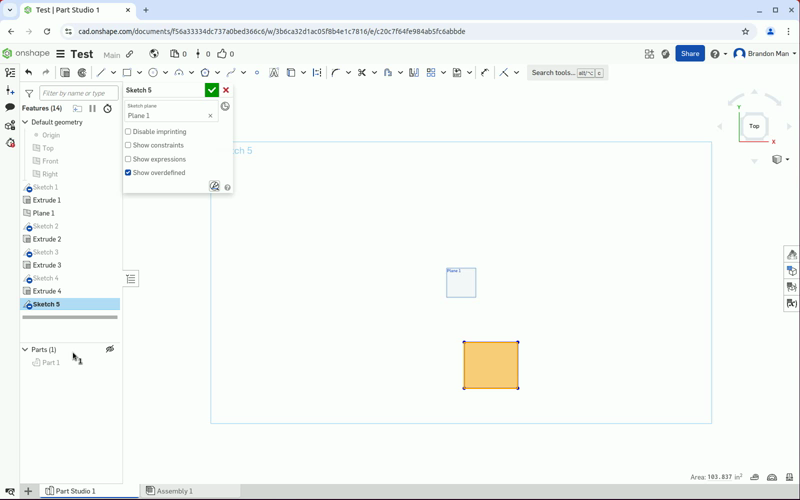
key(shift+y)
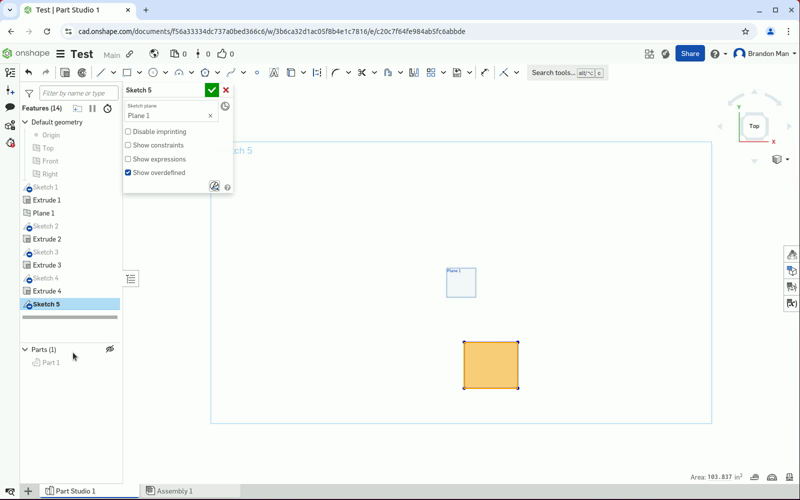
key(shift+e)
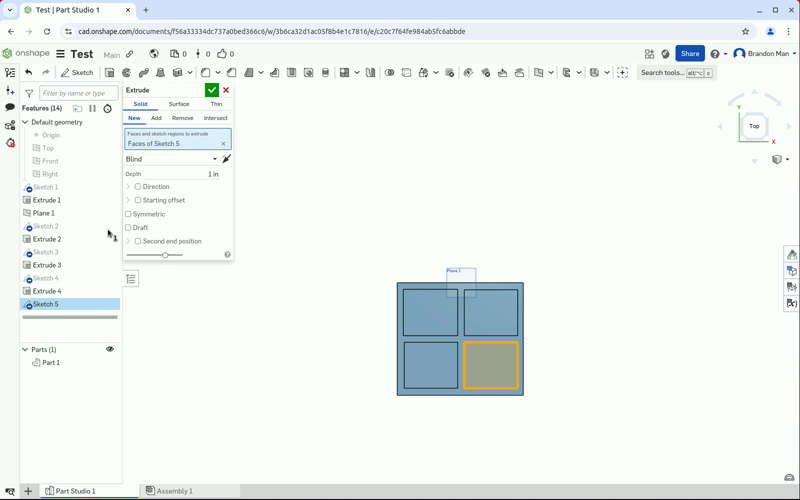
mouse_move(143, 106)
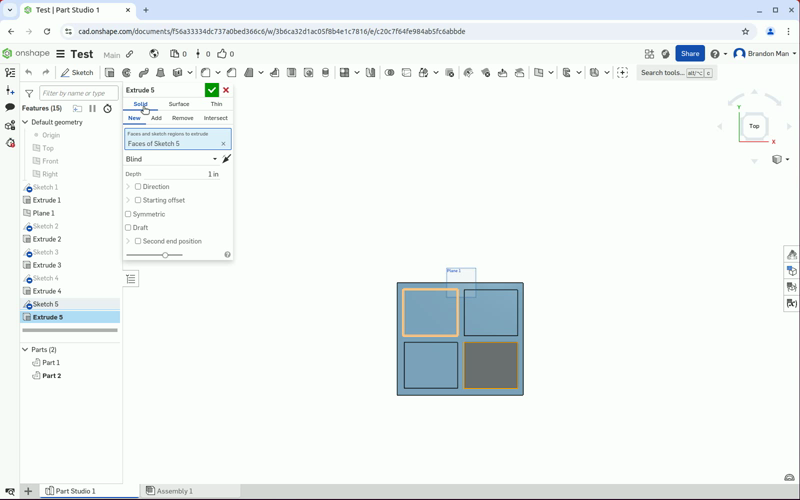
click(143, 106)
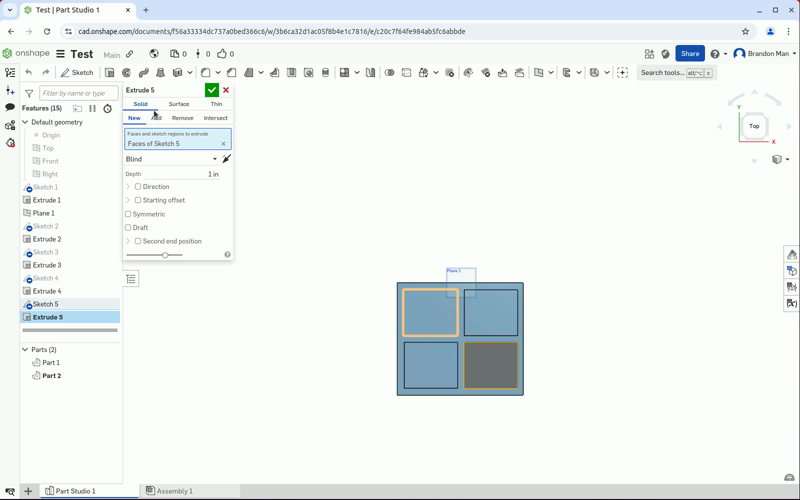
mouse_move(186, 120)
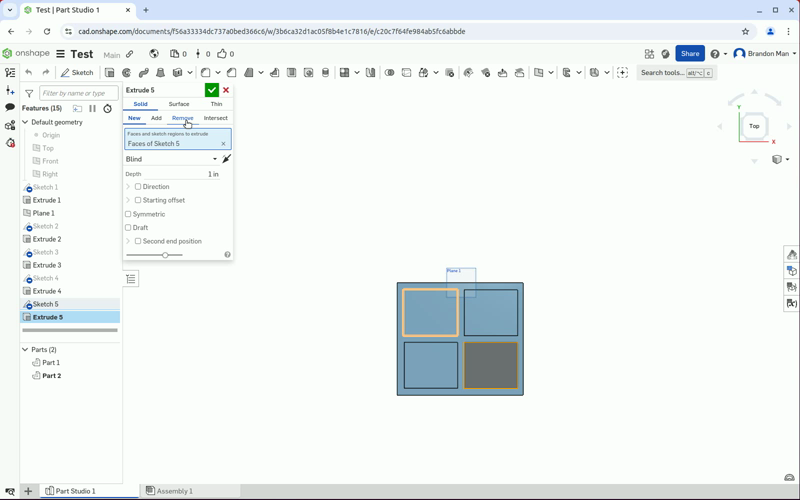
click(186, 120)
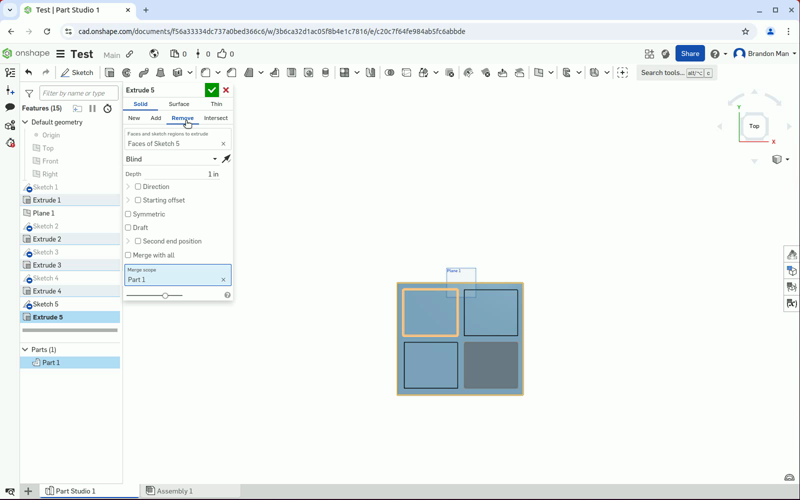
key(tab, 4)
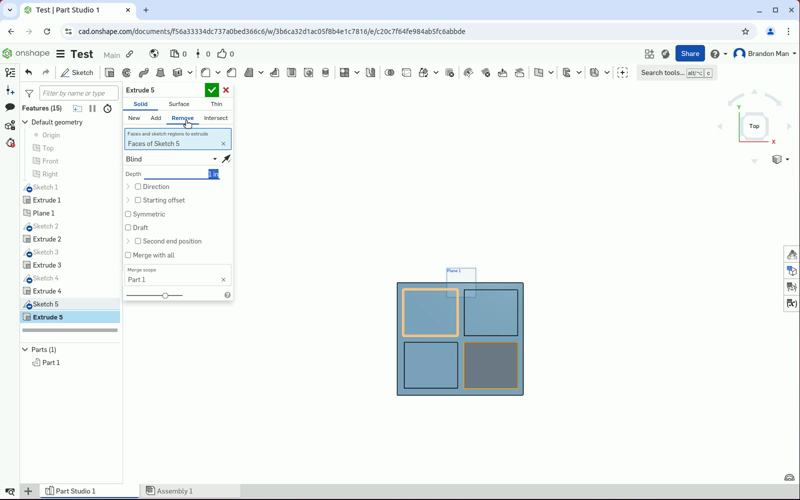
text(30.811)
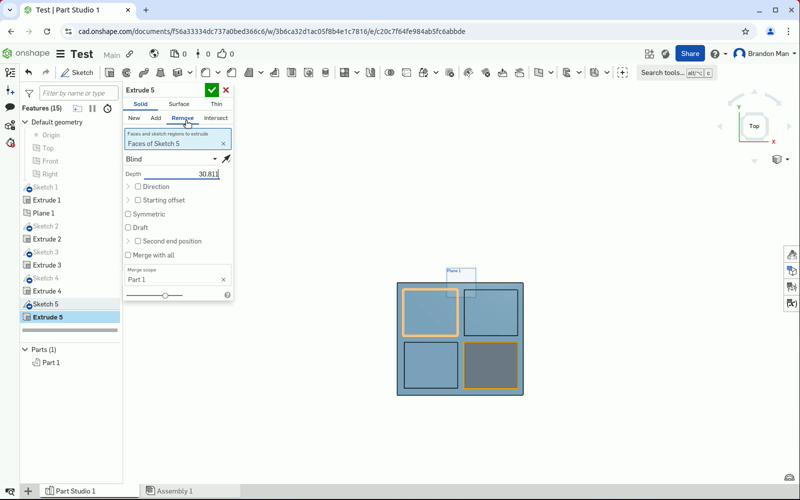
key(tab, 6)
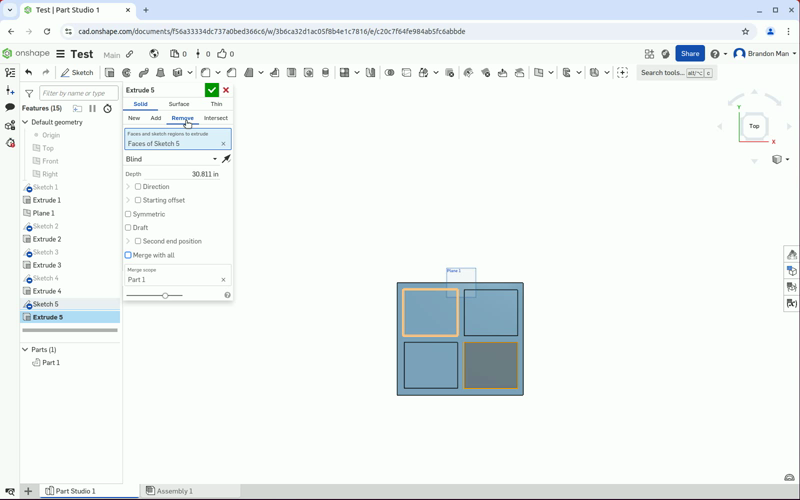
key(space)
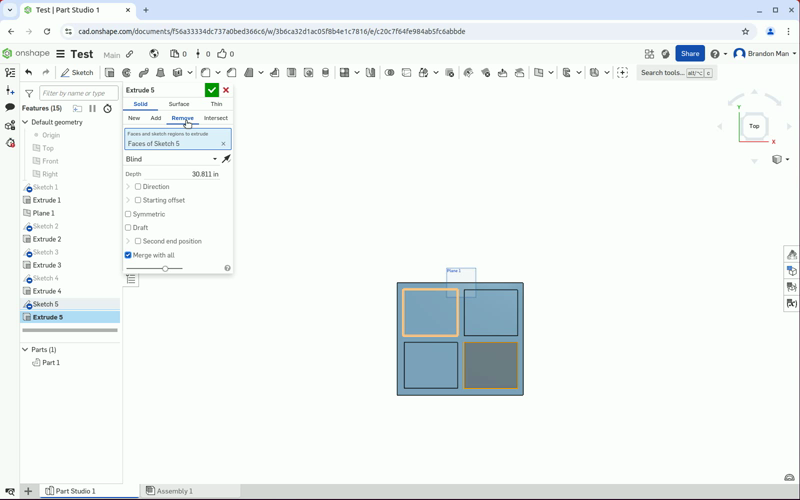
key(enter)
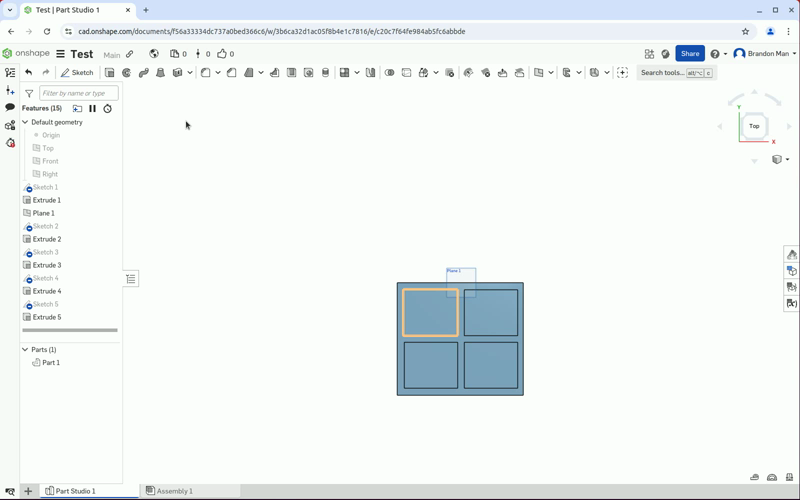
key(shift+h)
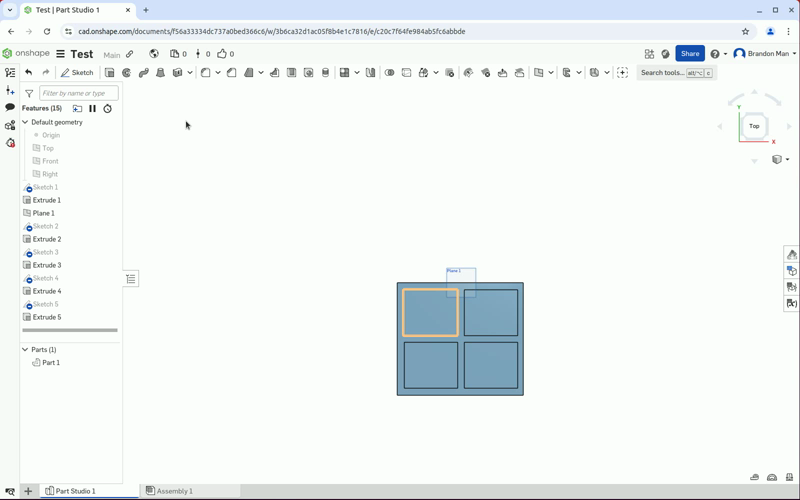
key(shift+h)
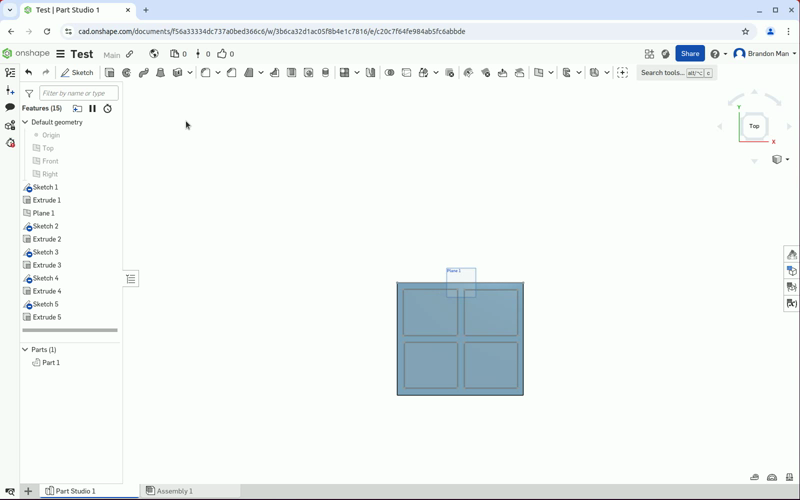
key(shift+7)
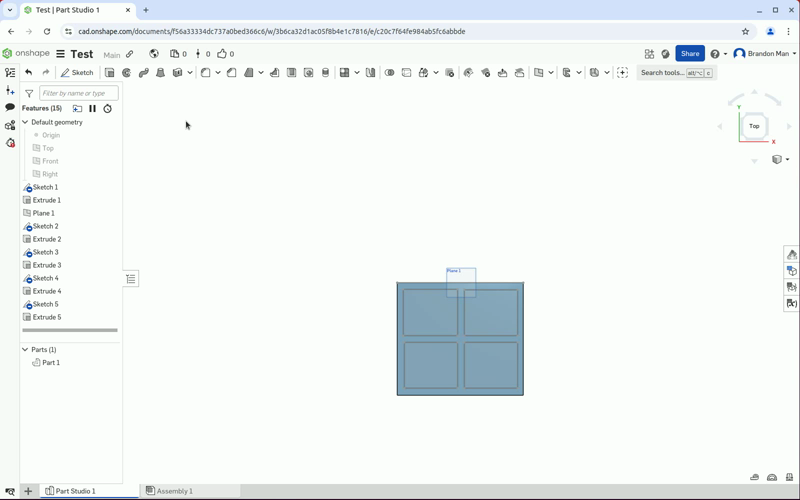
key(up, 3)
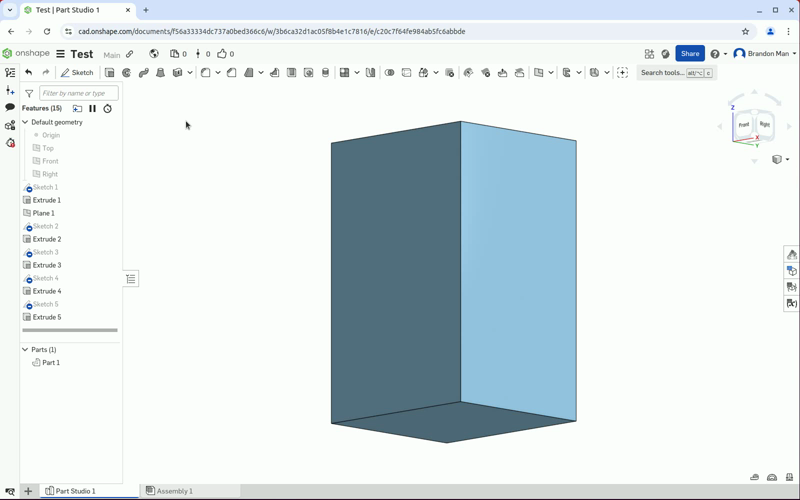
key(left, 3)
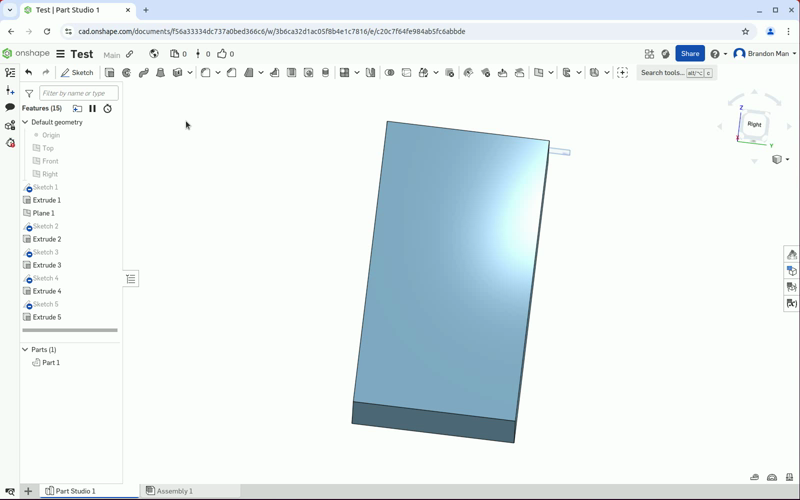
key(right, 3)
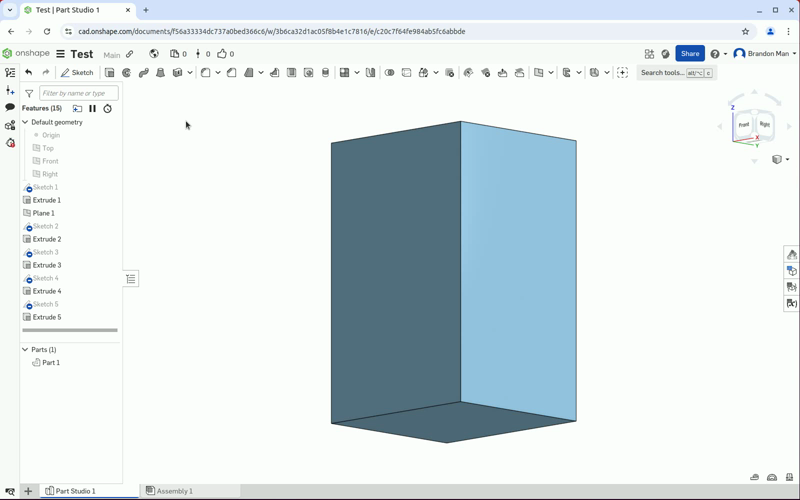
key(down, 3)
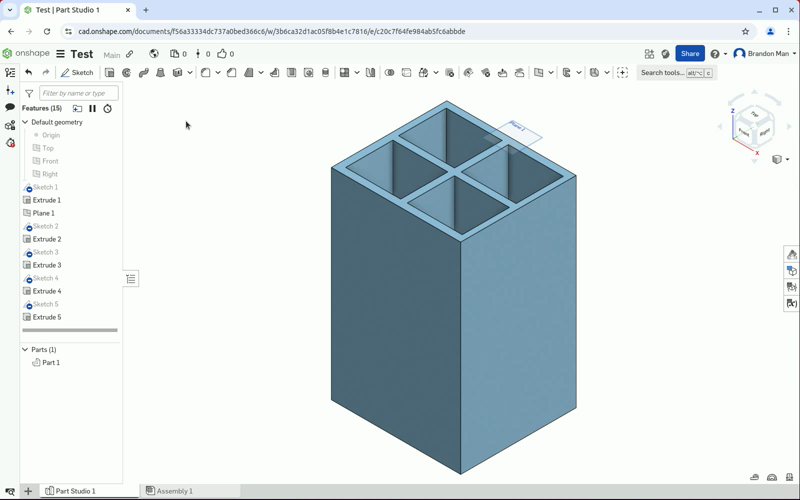
mouse_move(73, 189)
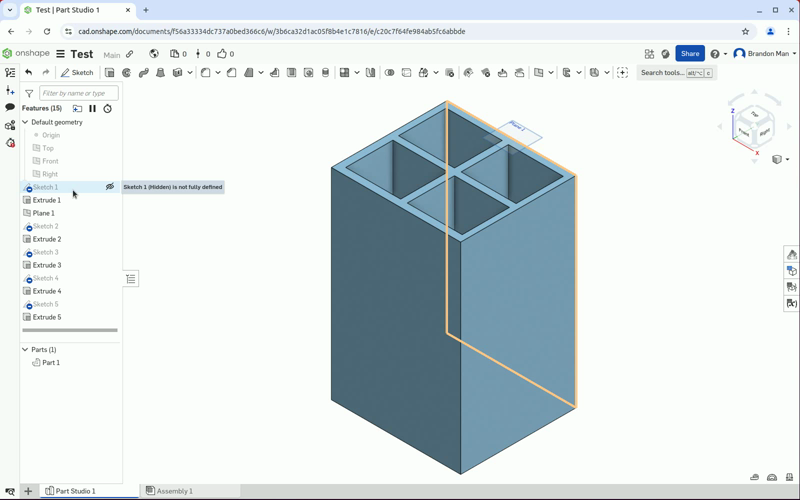
click(73, 189)